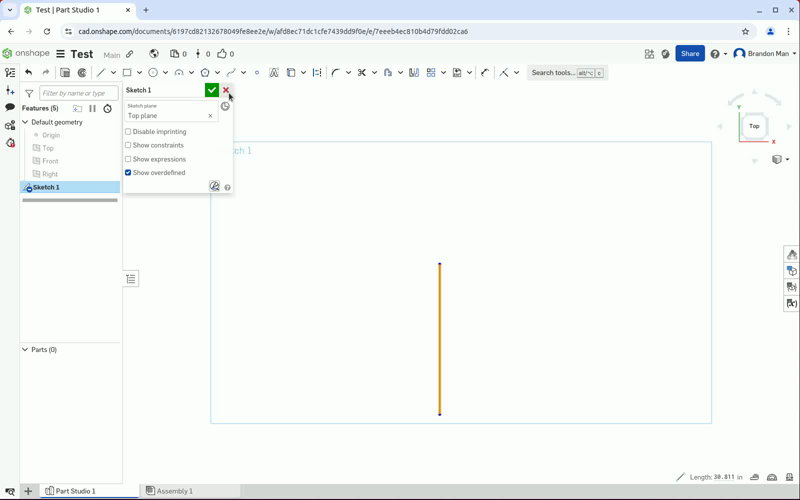
key(shift+h)
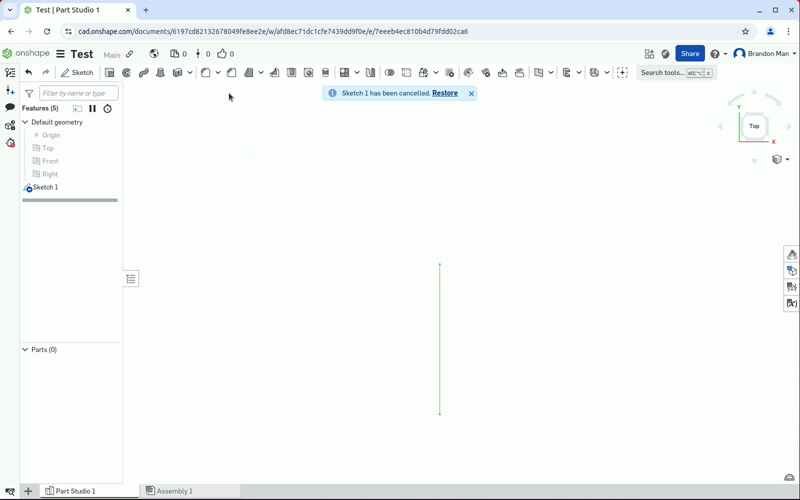
key(shift+s)
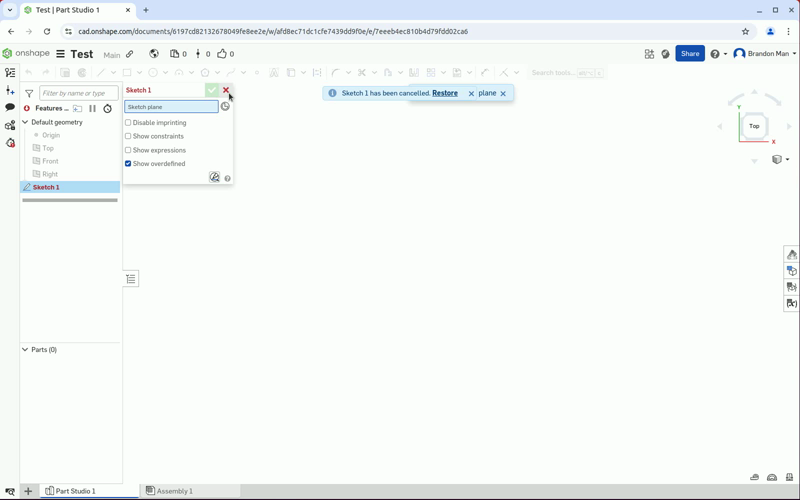
mouse_move(73, 150)
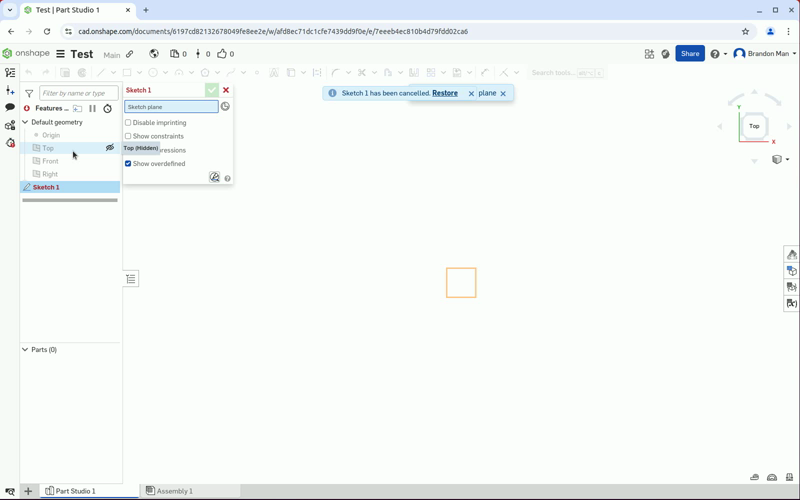
click(73, 150)
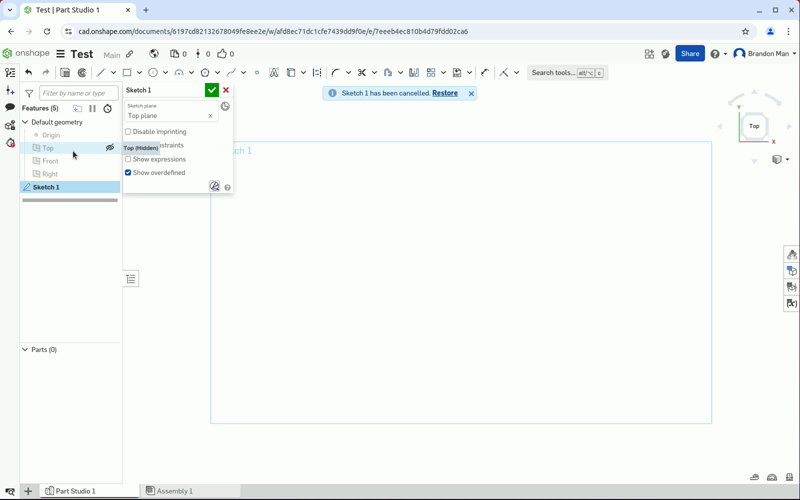
mouse_move(73, 352)
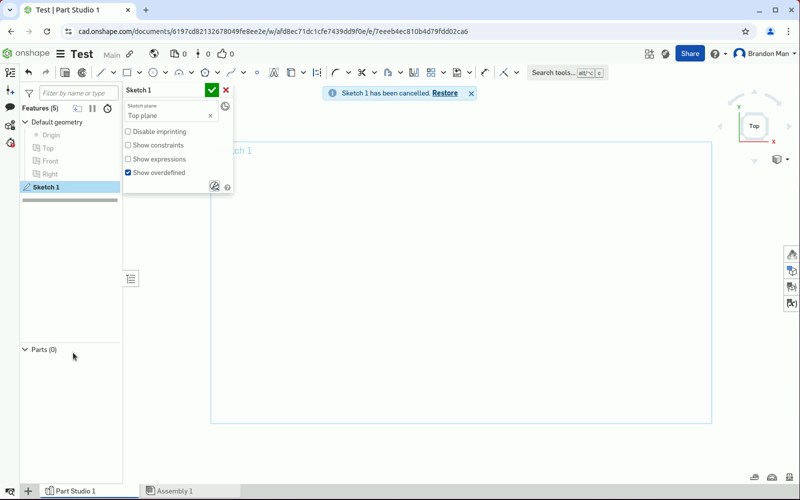
key(y)
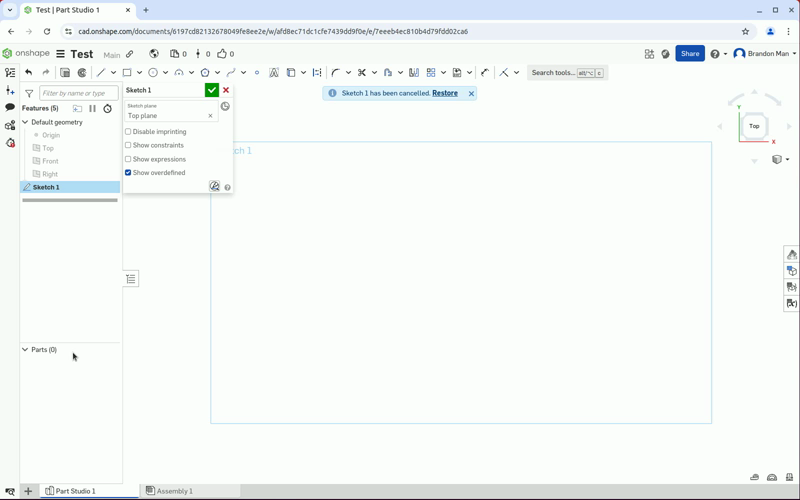
key(l)
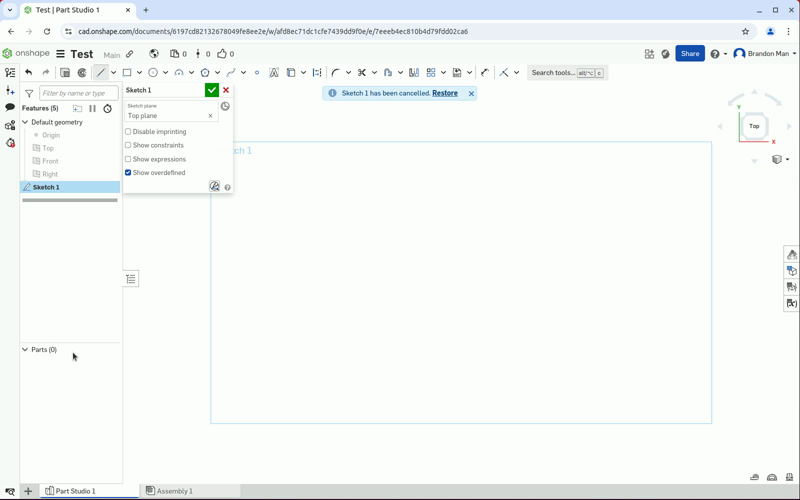
key_down(shift)
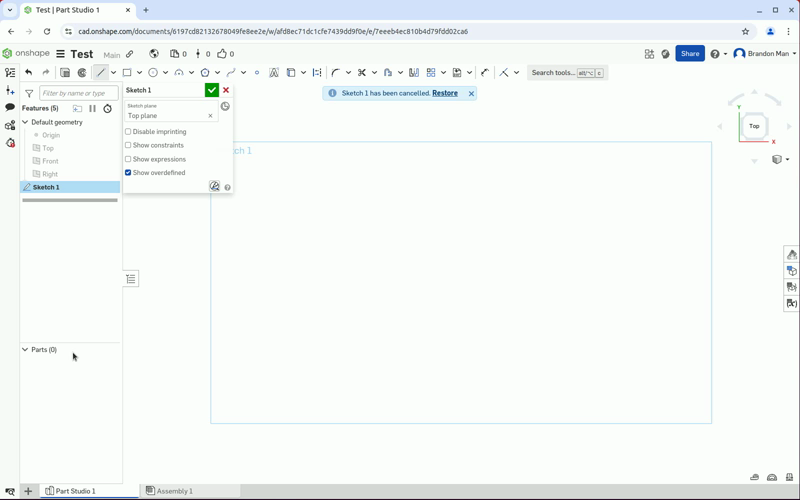
mouse_move(423, 304)
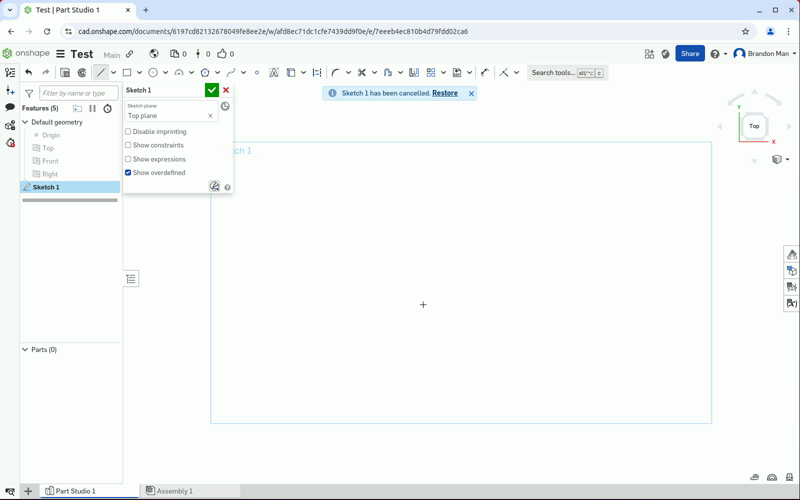
click(423, 304)
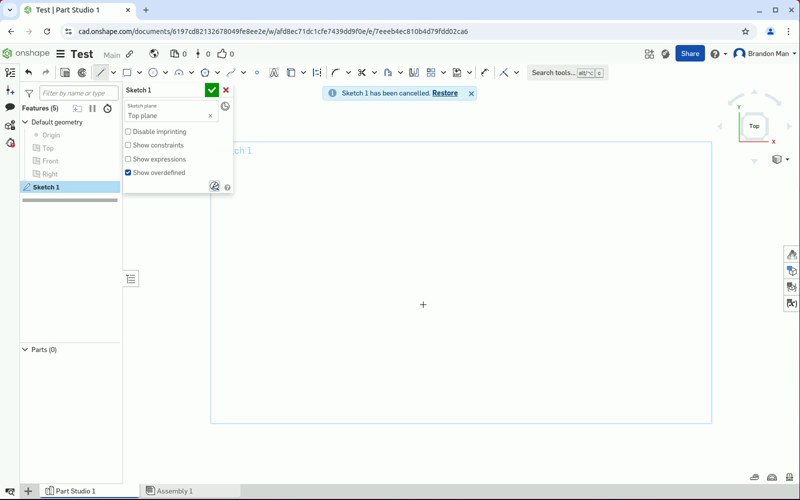
key_up(shift)
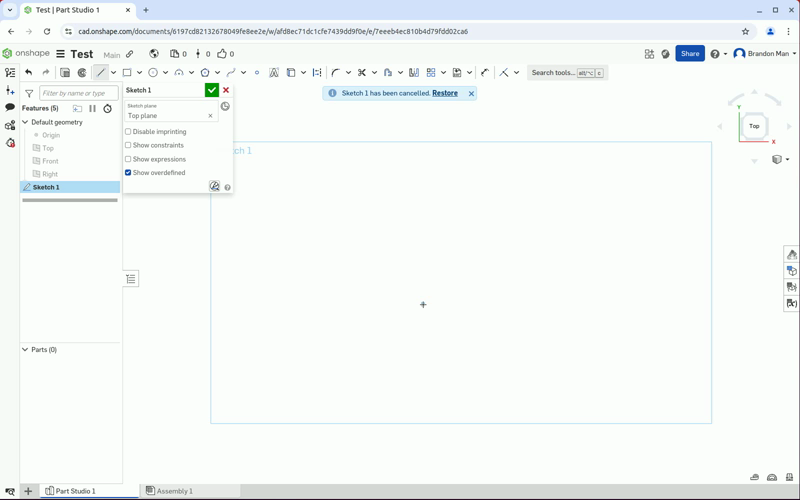
key_down(shift)
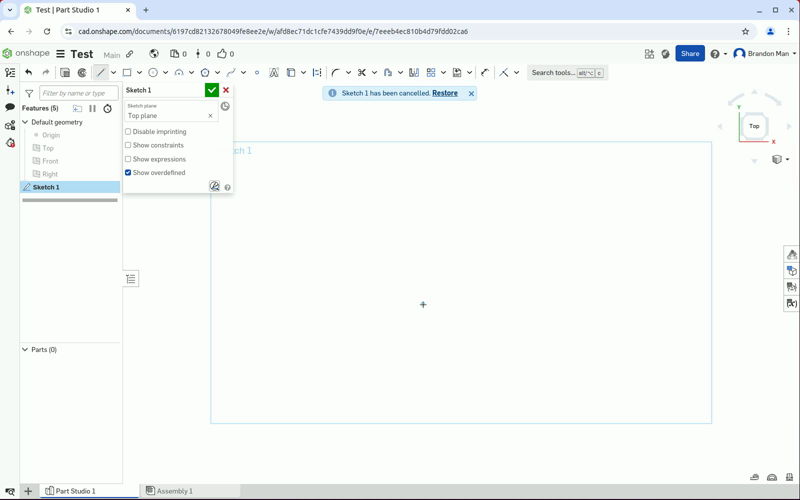
mouse_move(453, 304)
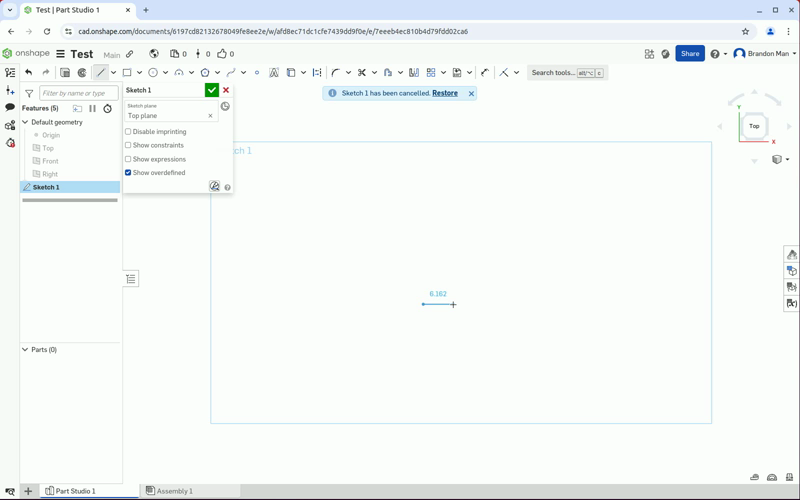
mouse_move(461, 325)
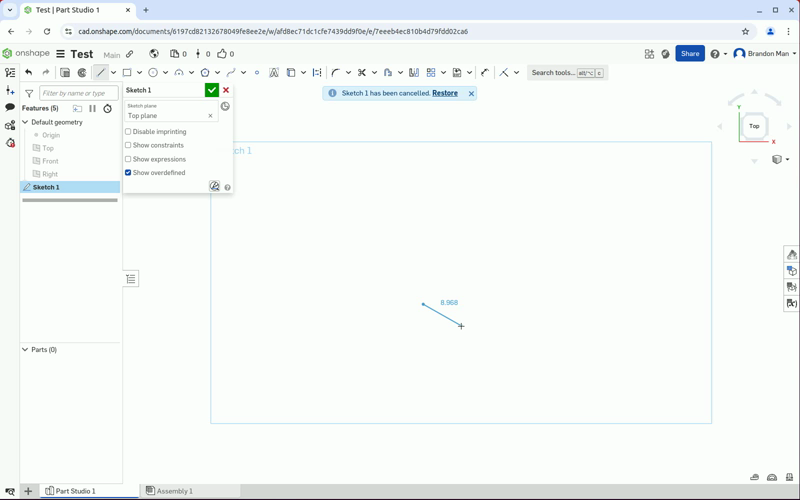
click(461, 325)
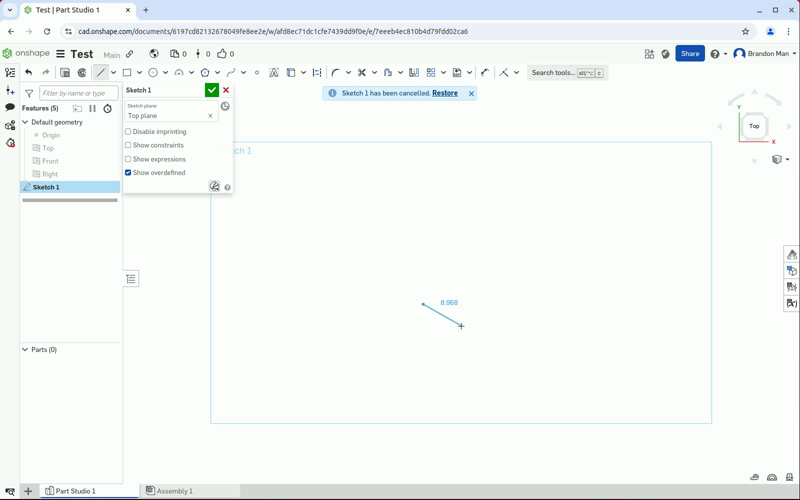
key_up(shift)
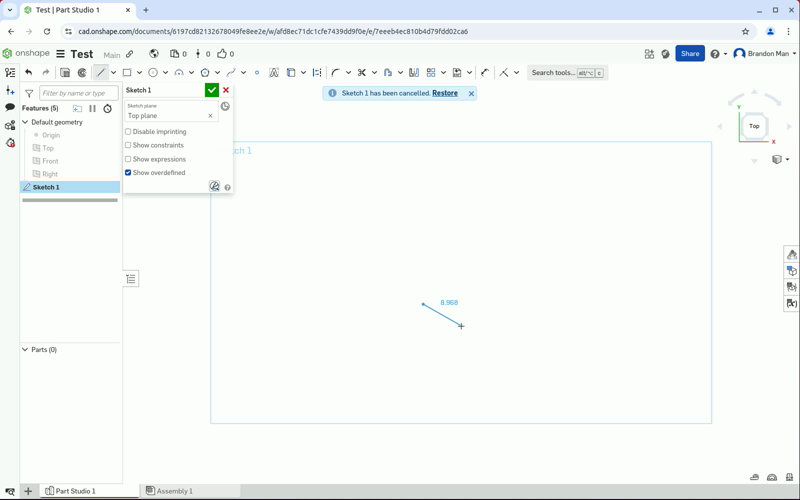
key_down(shift)
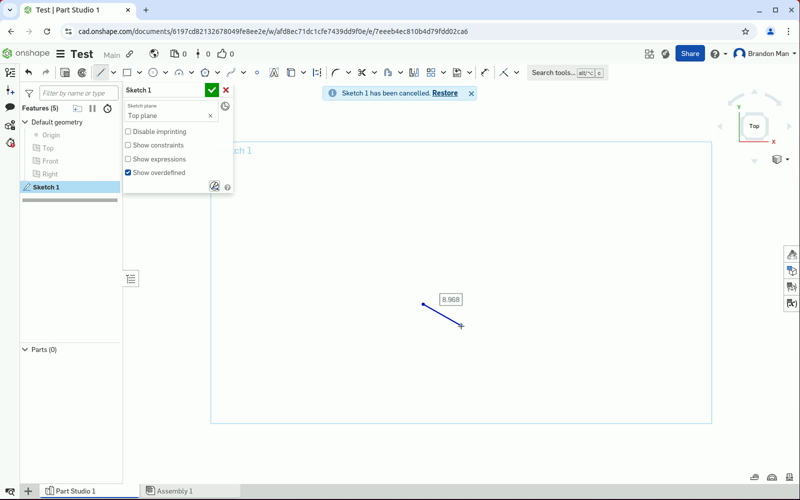
mouse_move(491, 325)
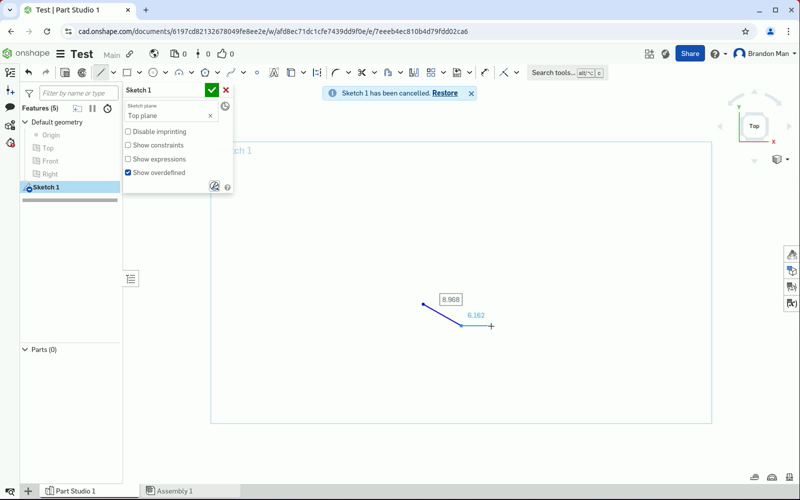
mouse_move(498, 304)
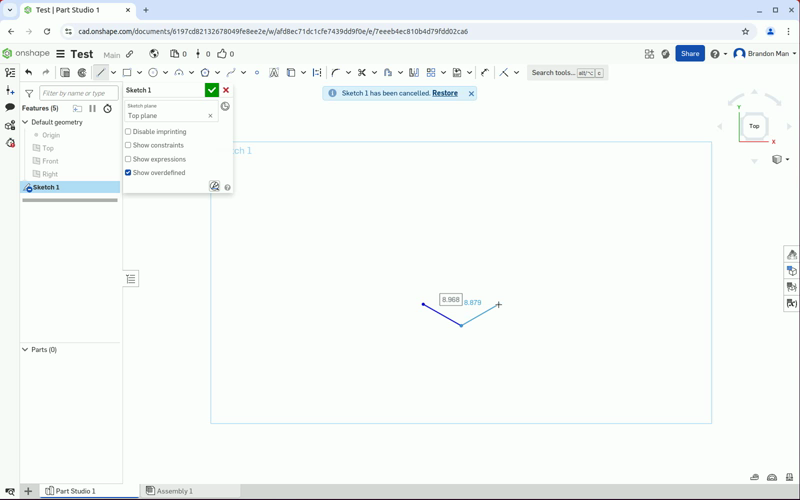
click(498, 304)
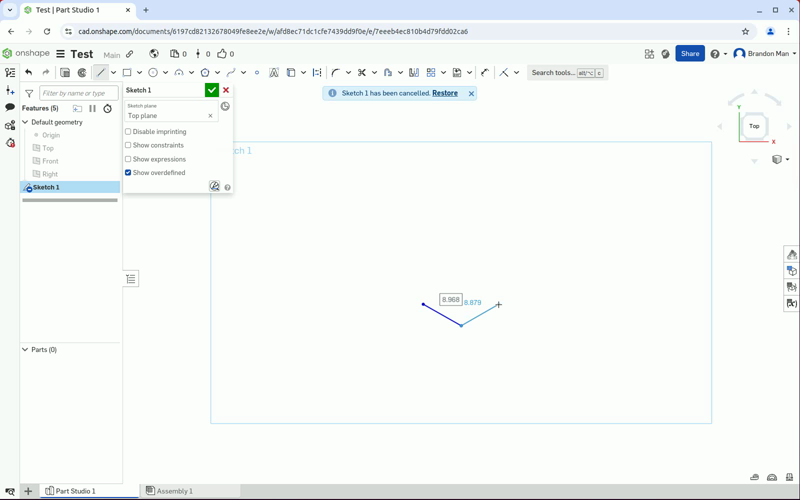
key_up(shift)
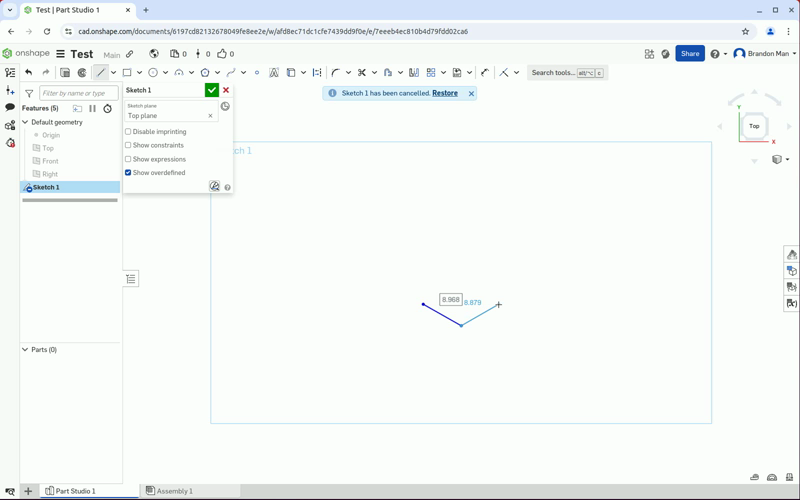
key_down(shift)
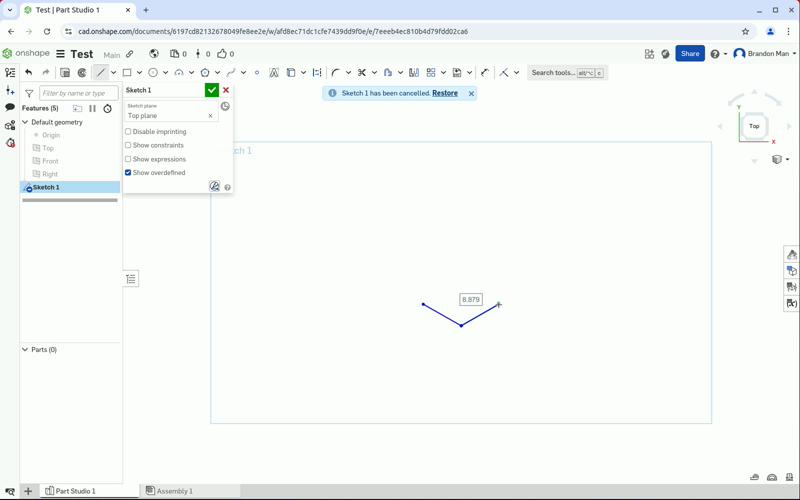
mouse_move(528, 304)
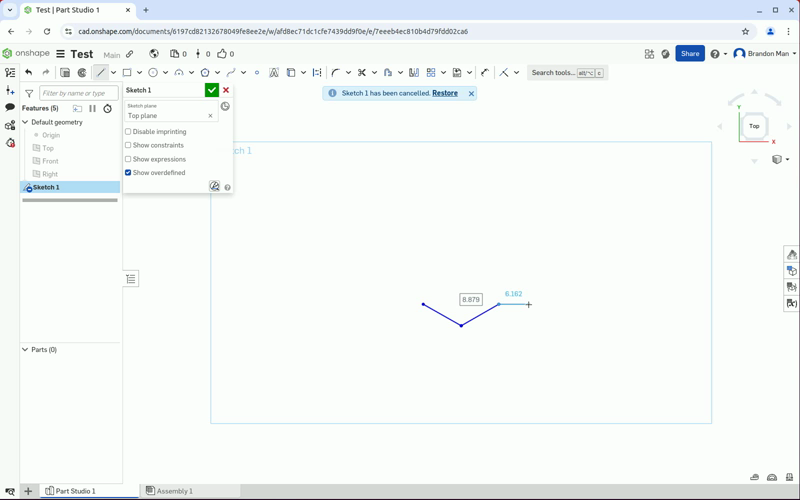
mouse_move(498, 260)
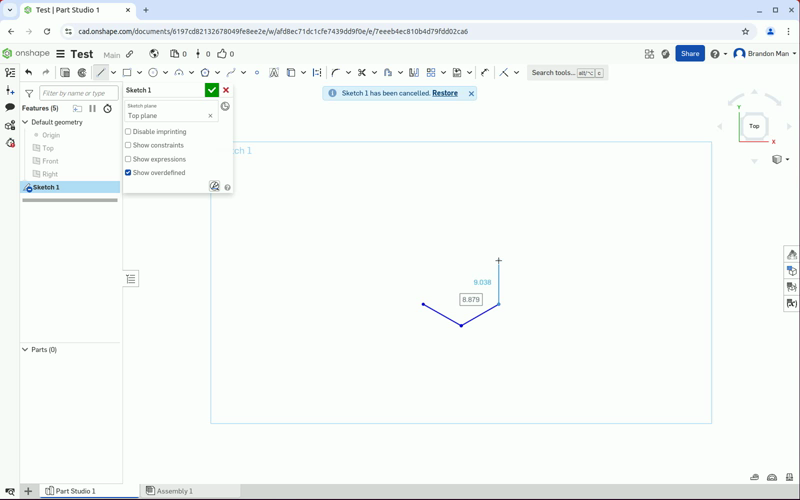
click(498, 260)
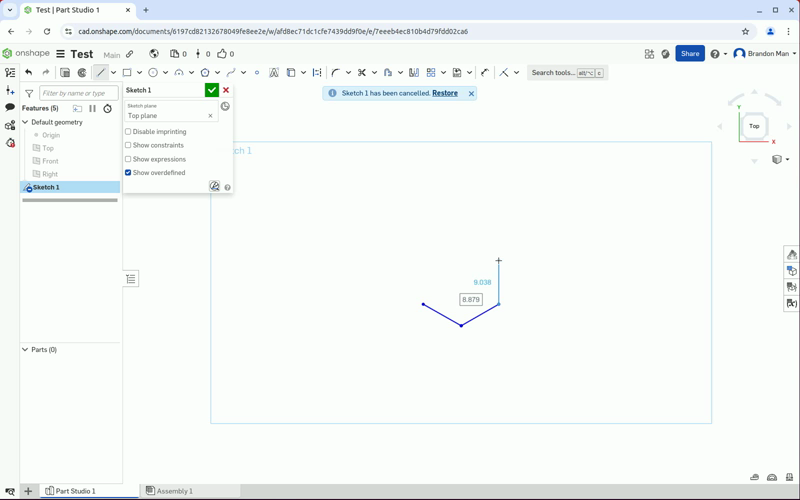
key_up(shift)
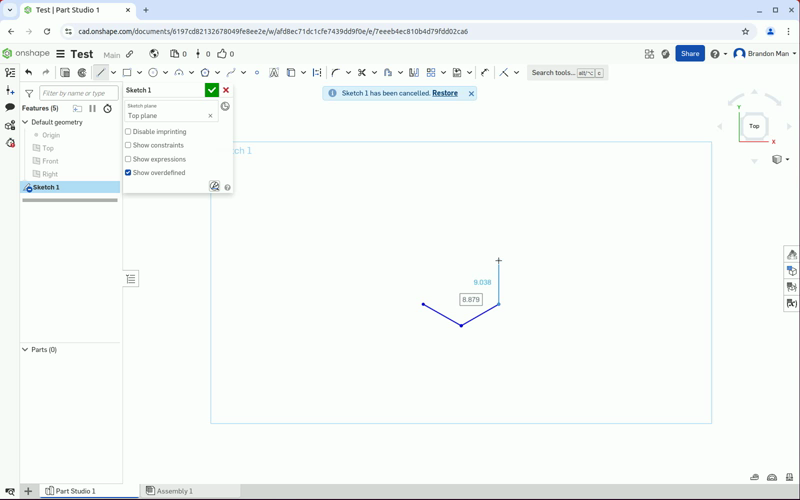
key_down(shift)
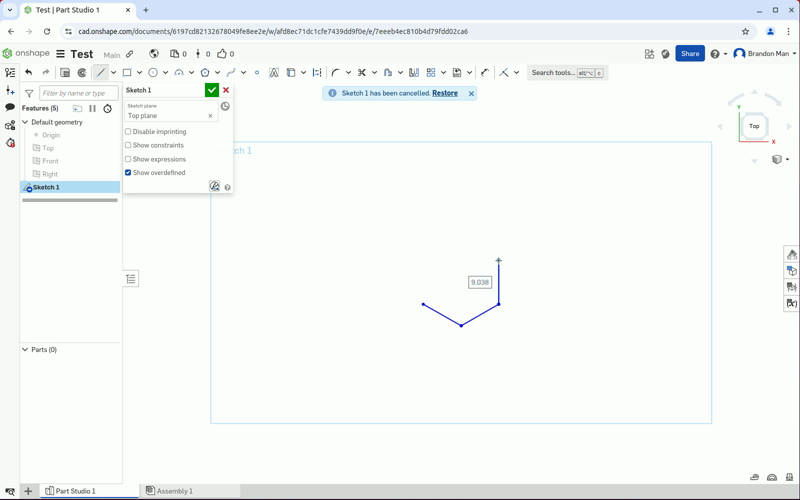
mouse_move(528, 260)
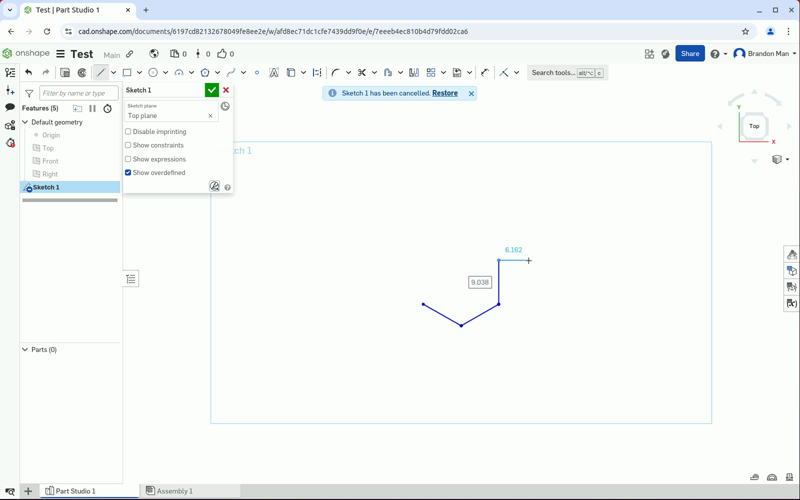
mouse_move(461, 239)
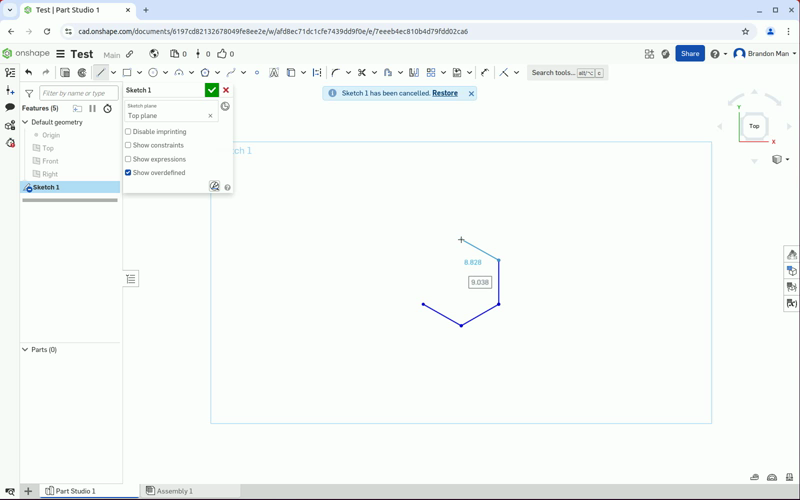
click(461, 239)
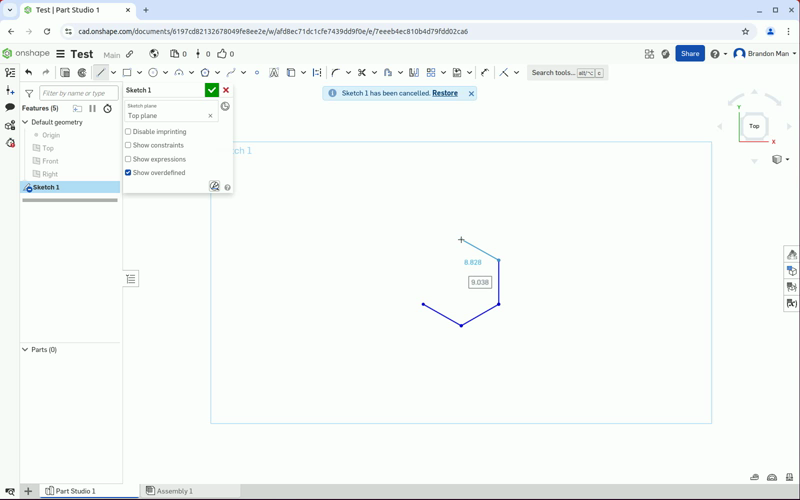
key_up(shift)
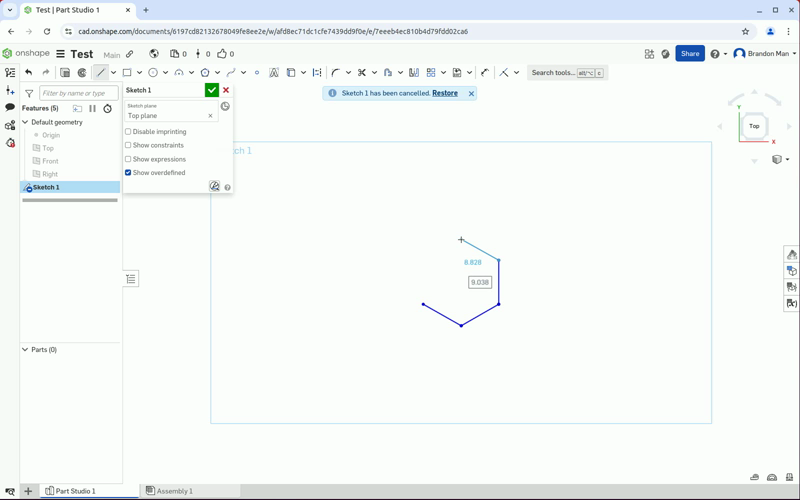
key_down(shift)
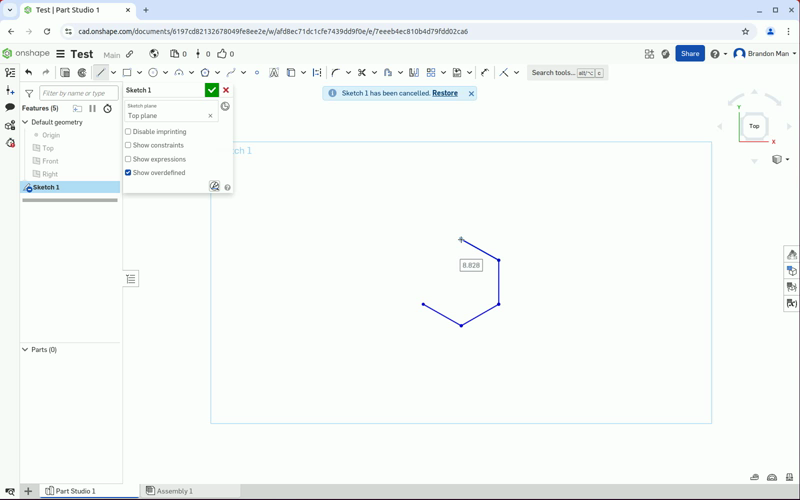
mouse_move(491, 239)
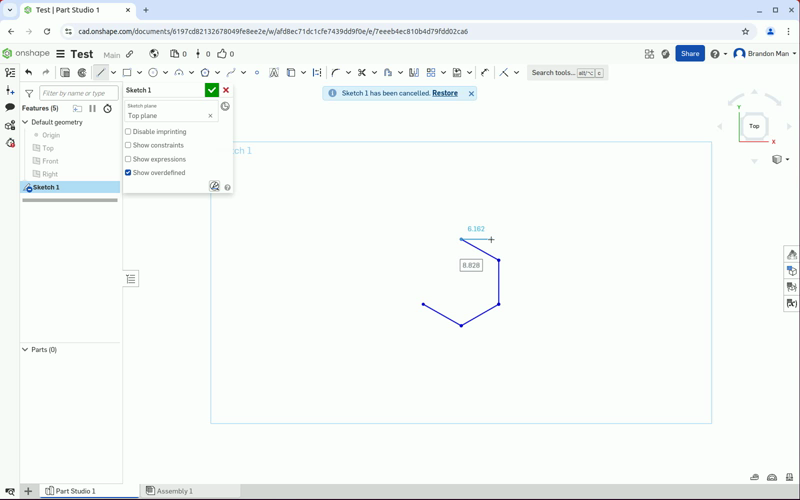
mouse_move(423, 260)
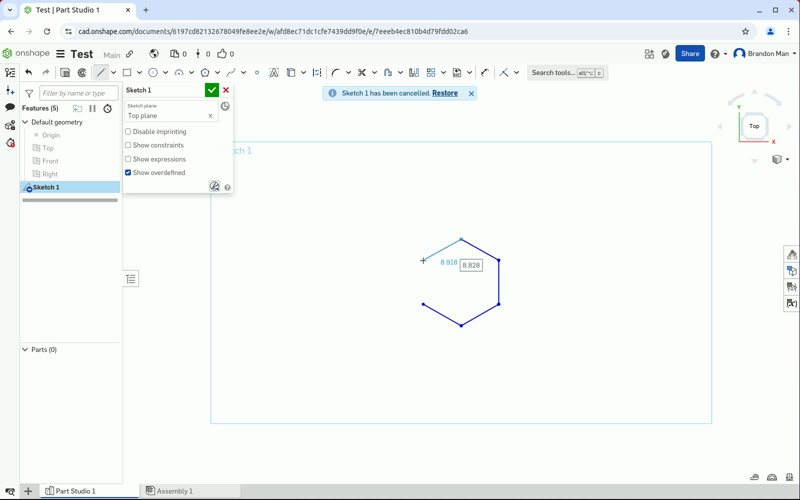
click(423, 260)
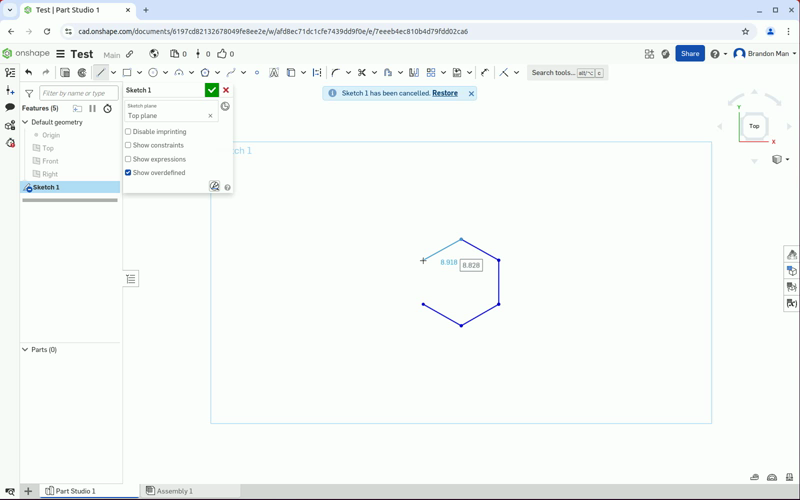
key_up(shift)
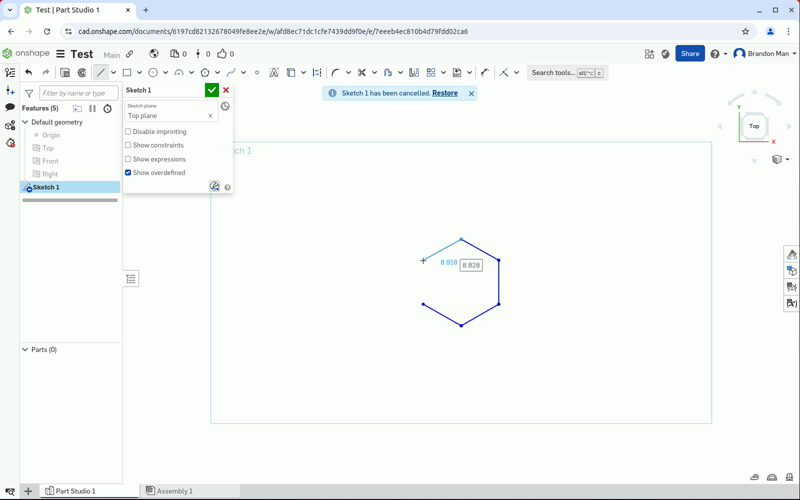
mouse_move(453, 260)
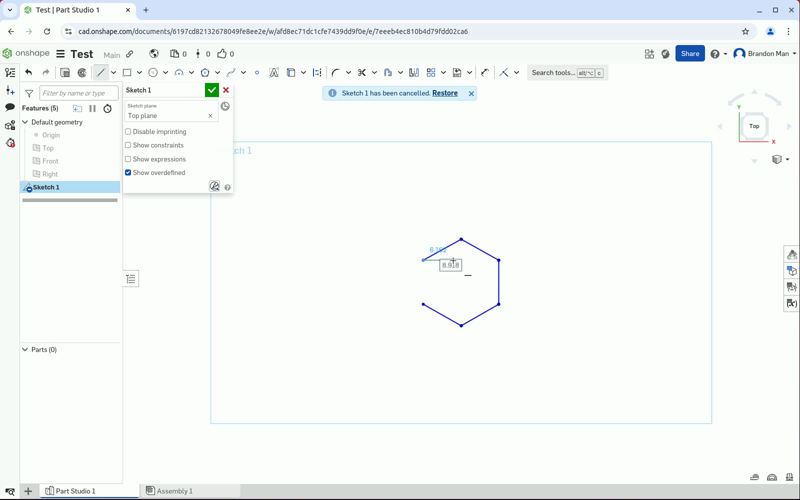
key_down(shift)
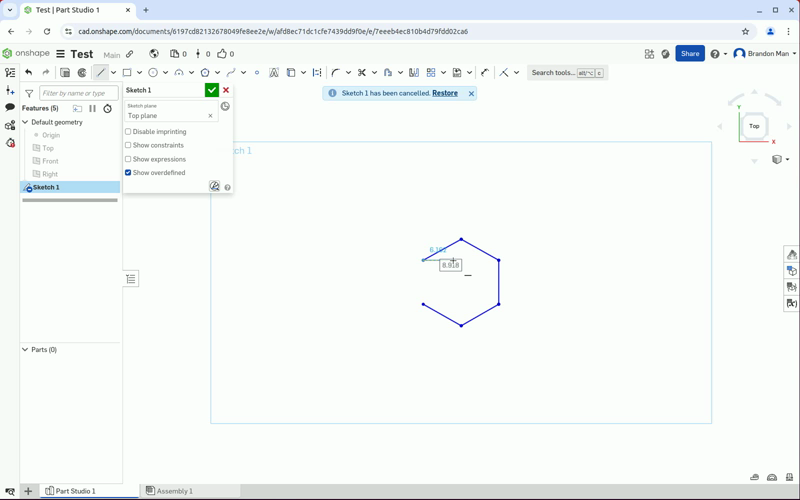
mouse_move(423, 304)
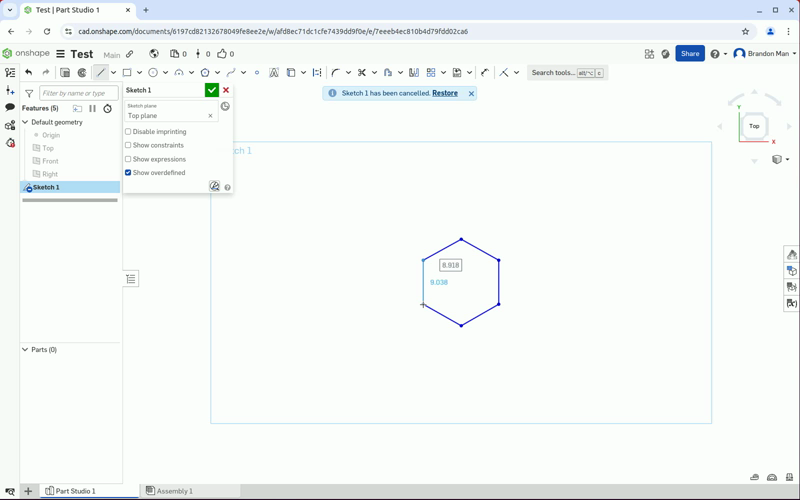
key_up(shift)
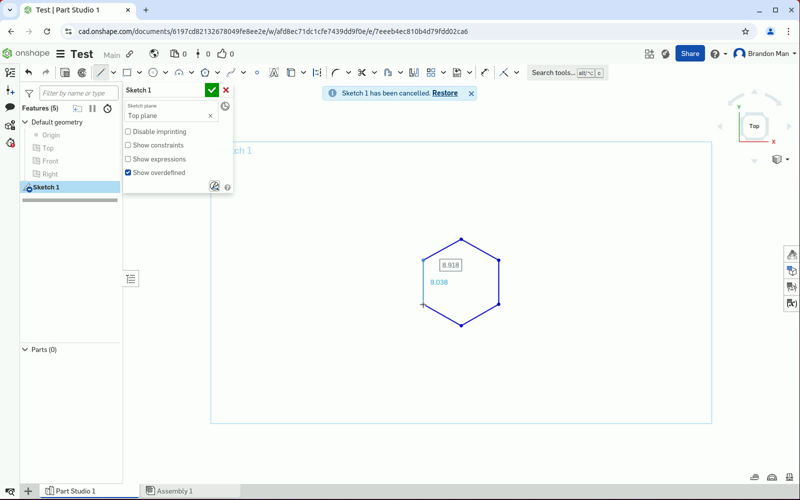
click(423, 304)
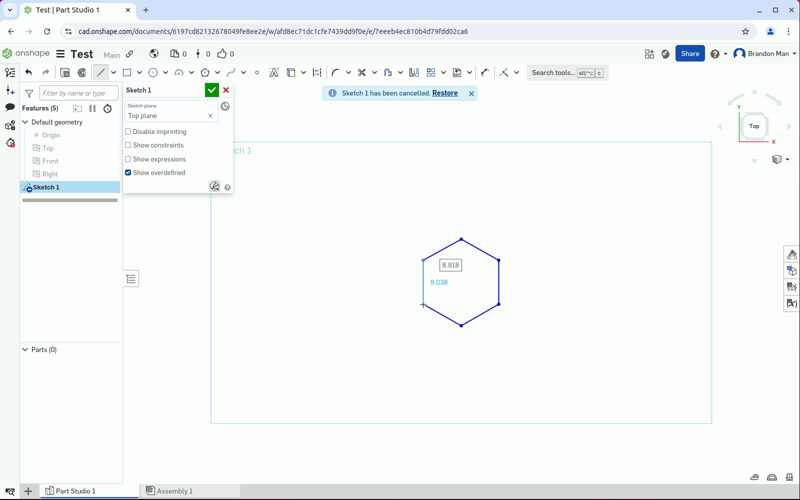
key(esc)
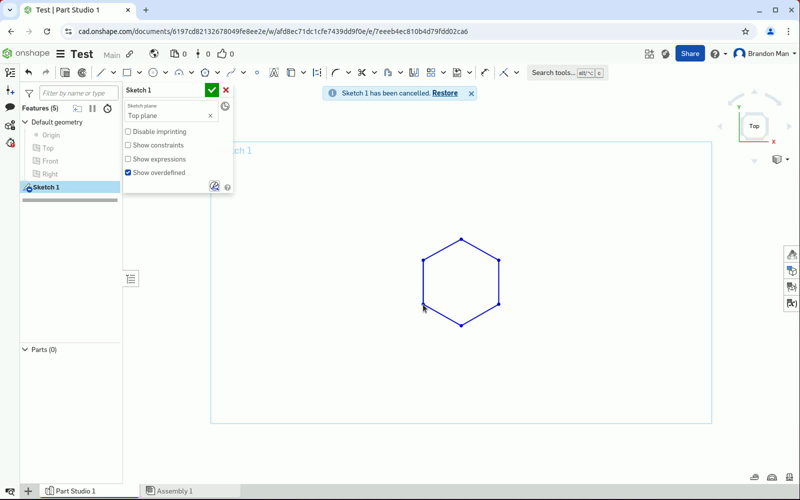
mouse_move(465, 306)
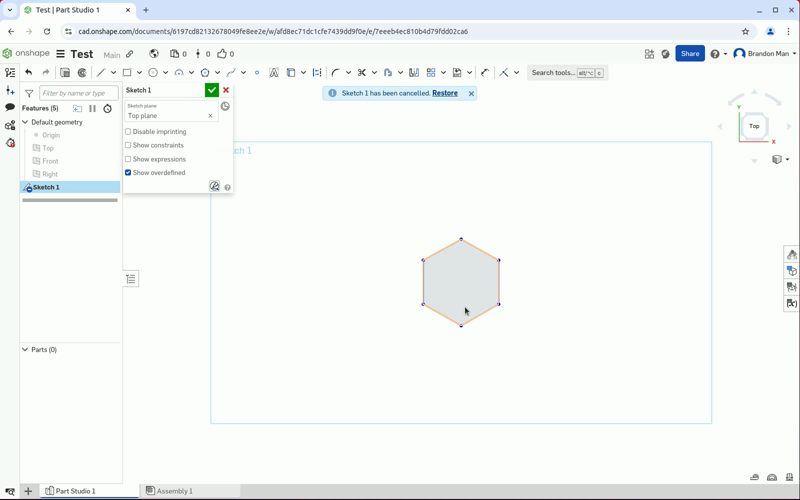
click(465, 306)
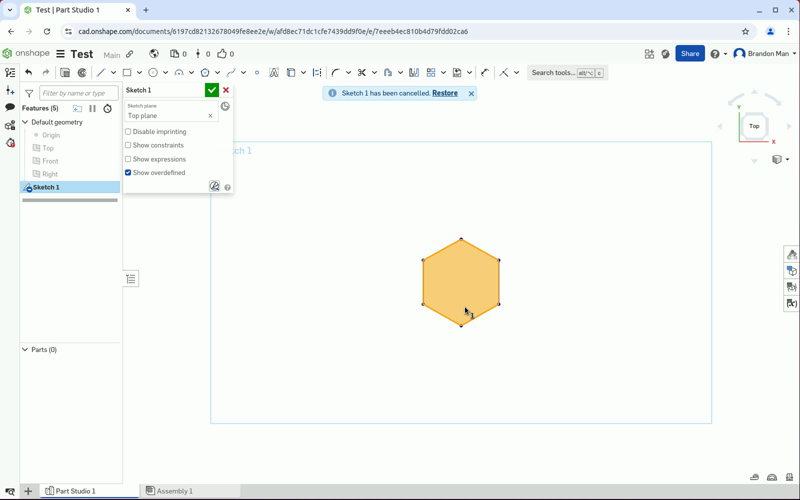
mouse_move(73, 352)
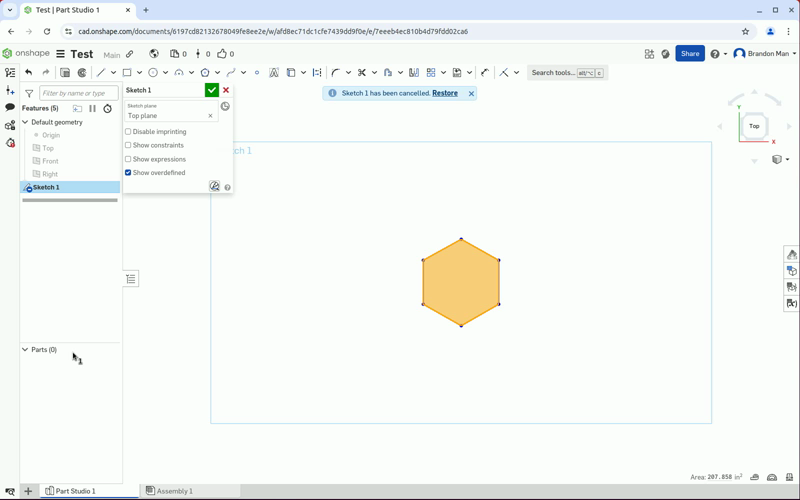
key(shift+y)
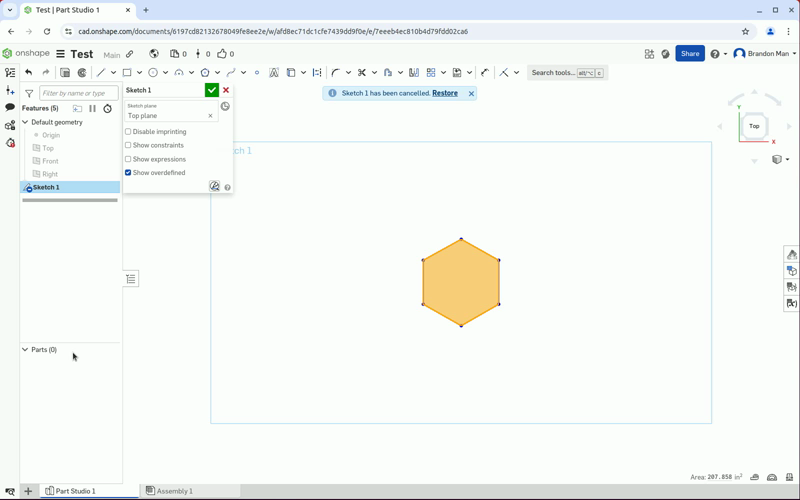
key(shift+e)
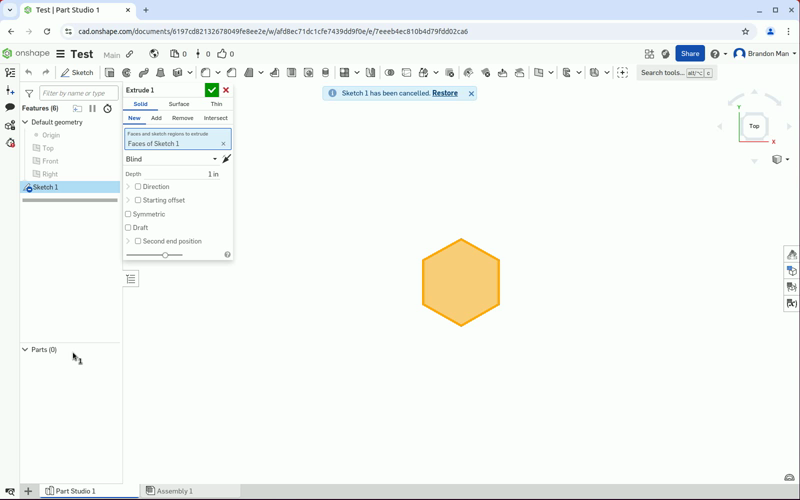
mouse_move(143, 106)
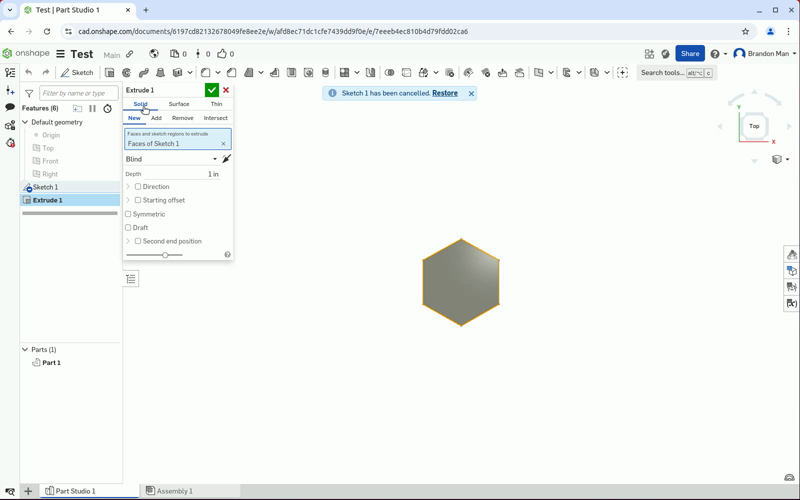
click(143, 106)
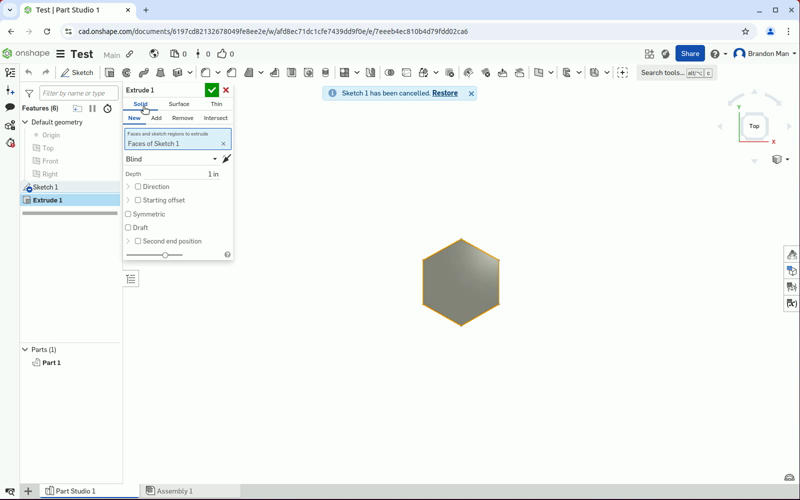
mouse_move(137, 120)
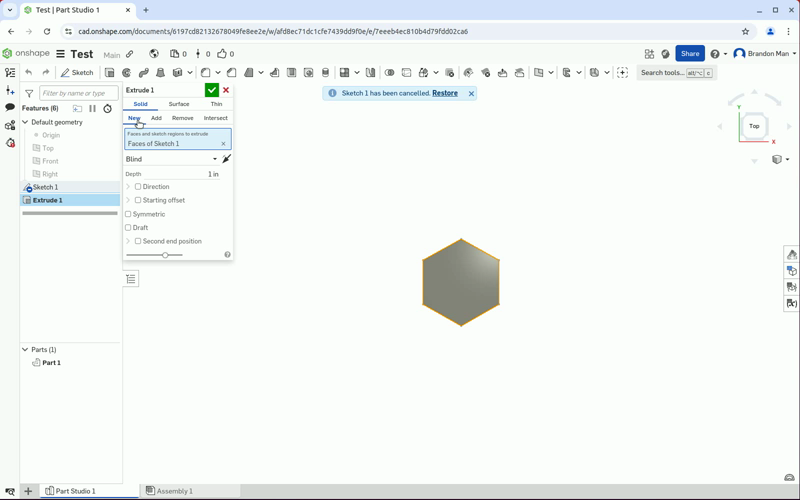
click(137, 120)
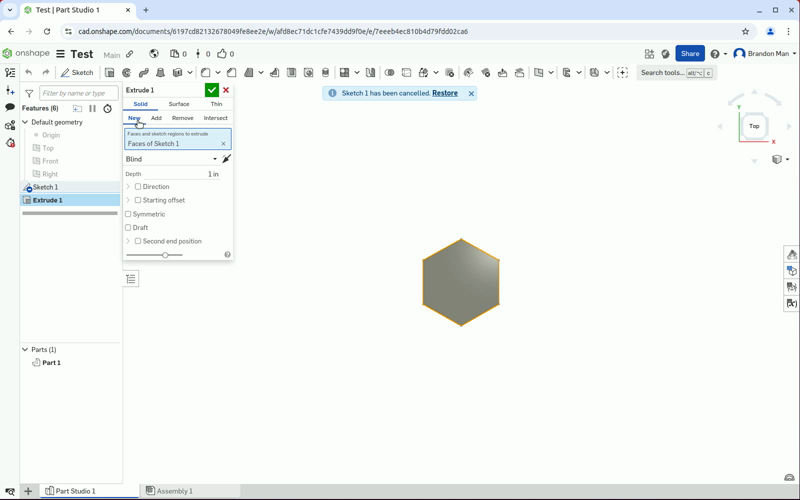
key(tab, 4)
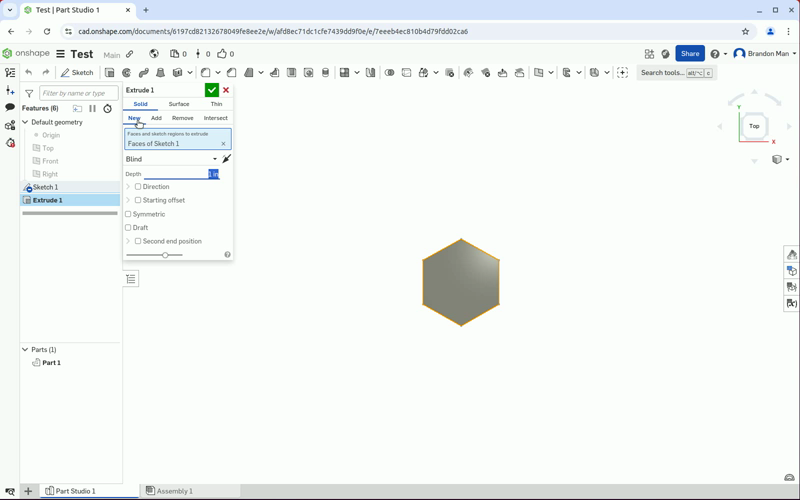
text(10.351)
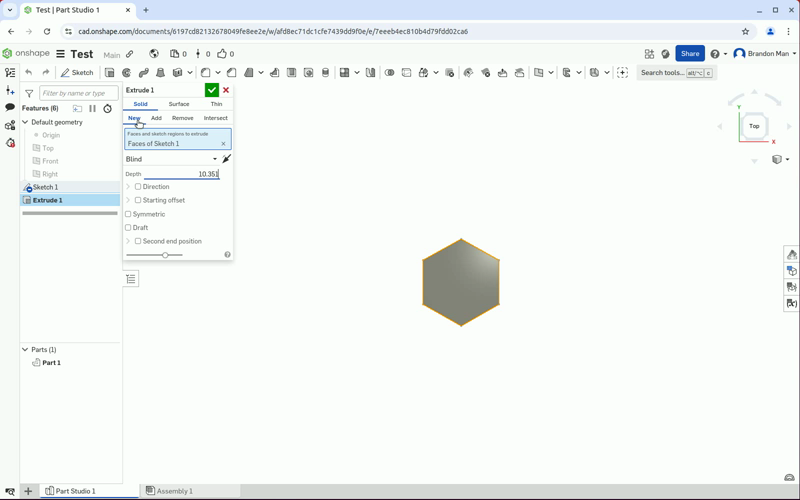
key(enter)
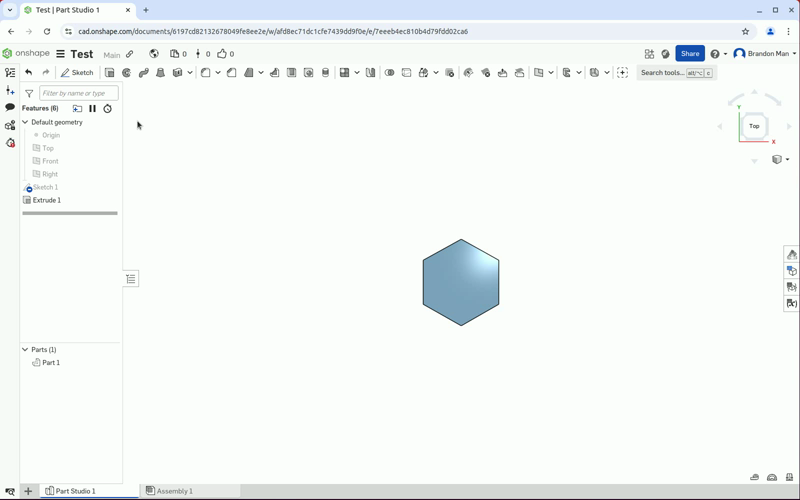
key(shift+h)
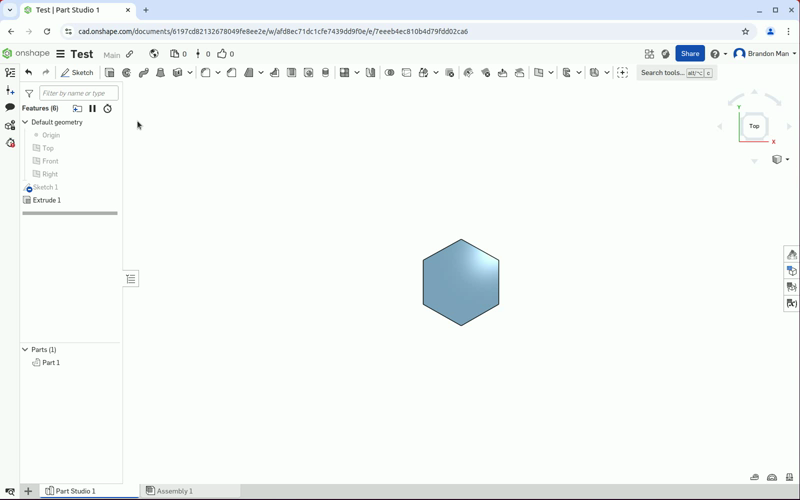
key(shift+h)
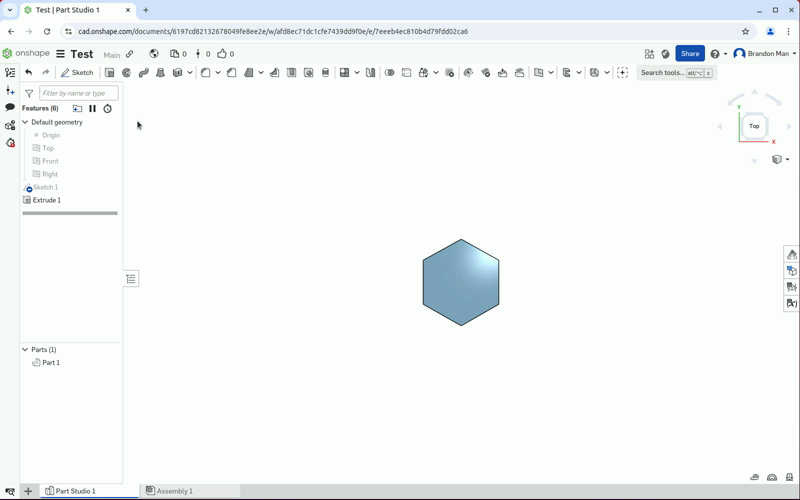
mouse_move(73, 189)
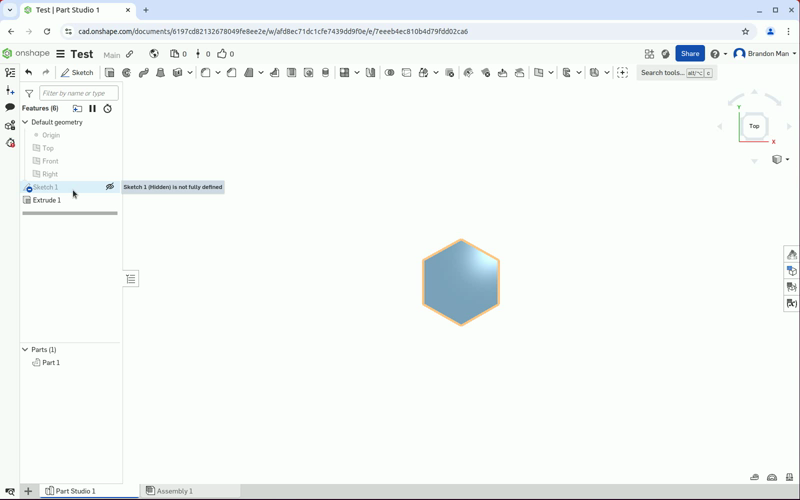
click(73, 189)
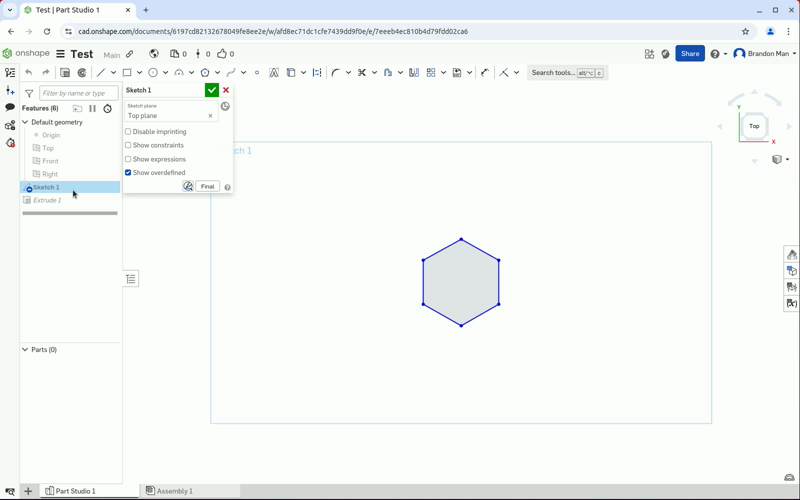
mouse_move(229, 92)
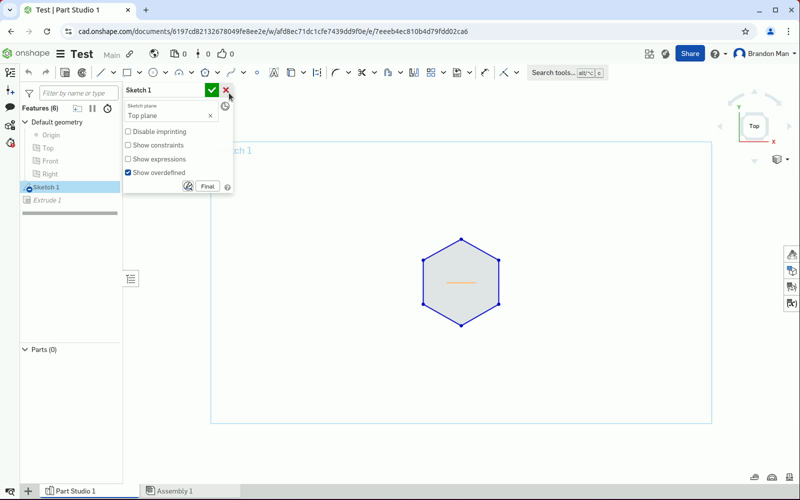
click(229, 92)
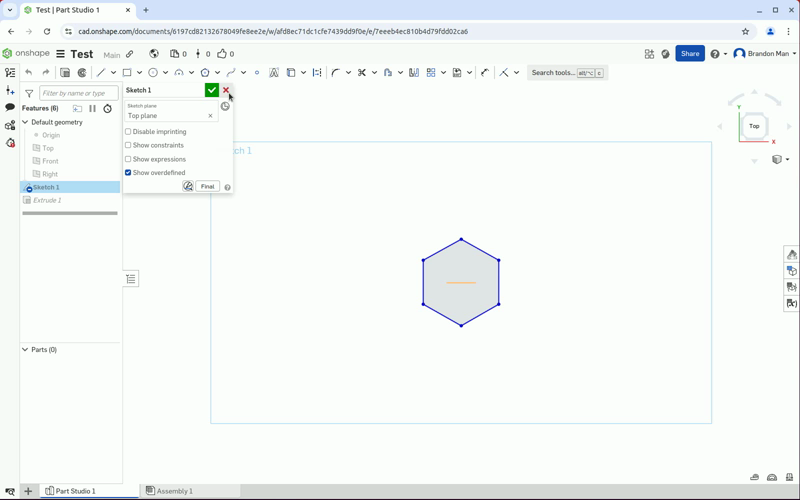
key(shift+s)
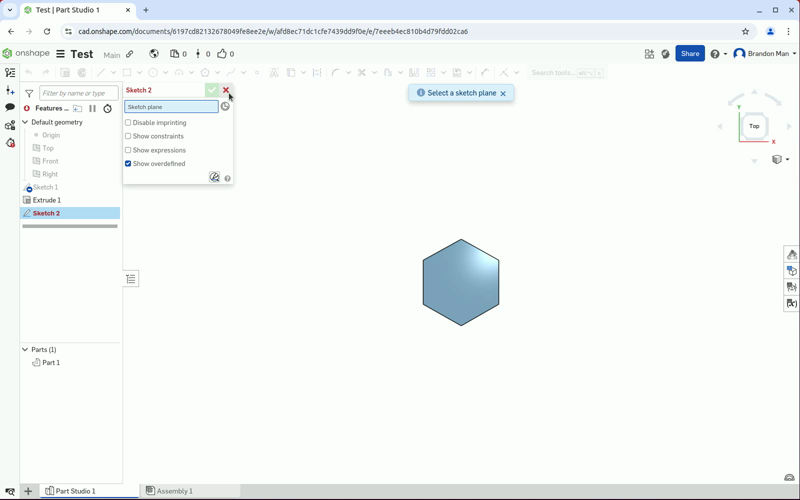
mouse_move(73, 150)
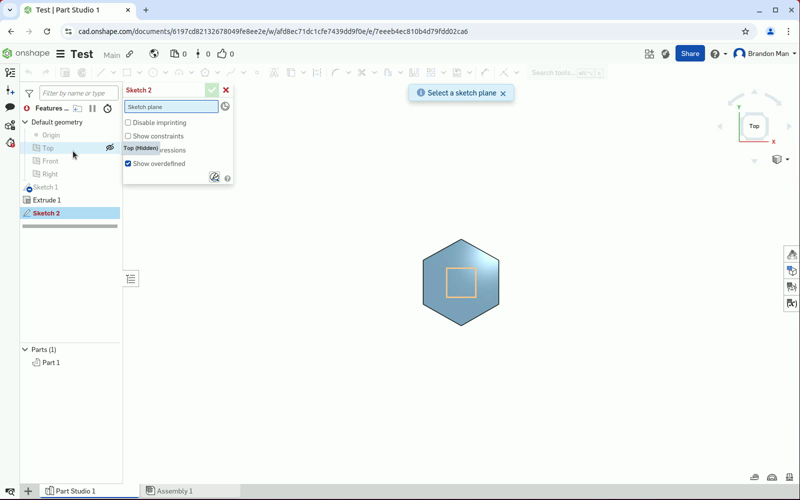
click(73, 150)
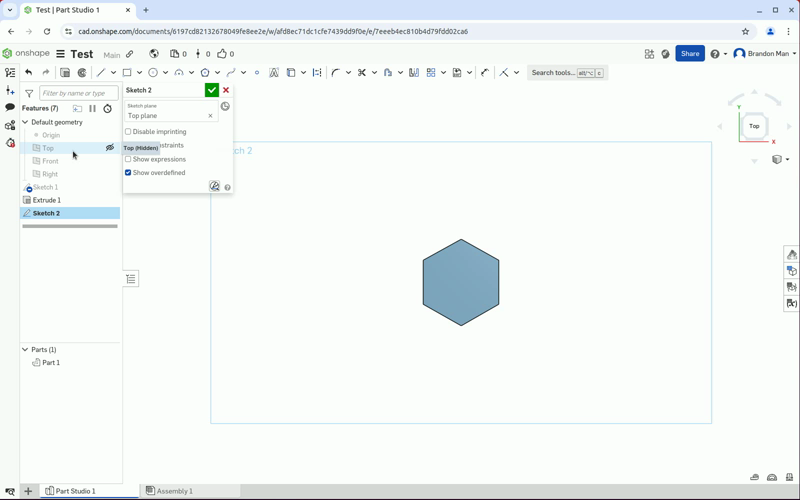
mouse_move(73, 352)
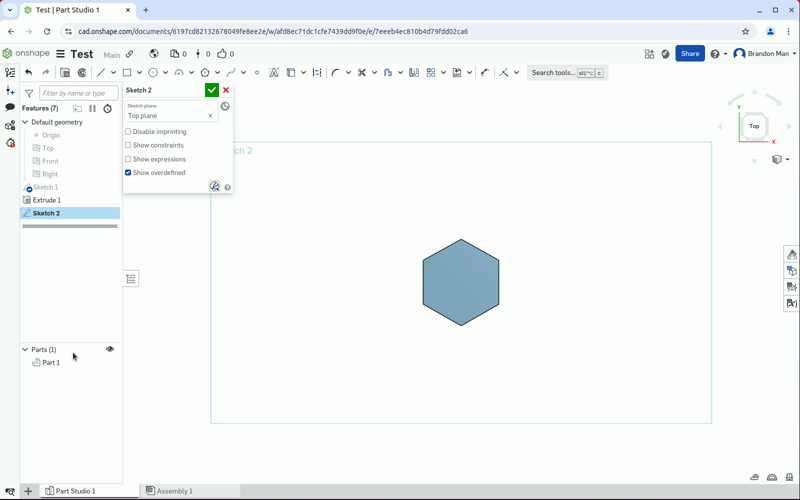
key(y)
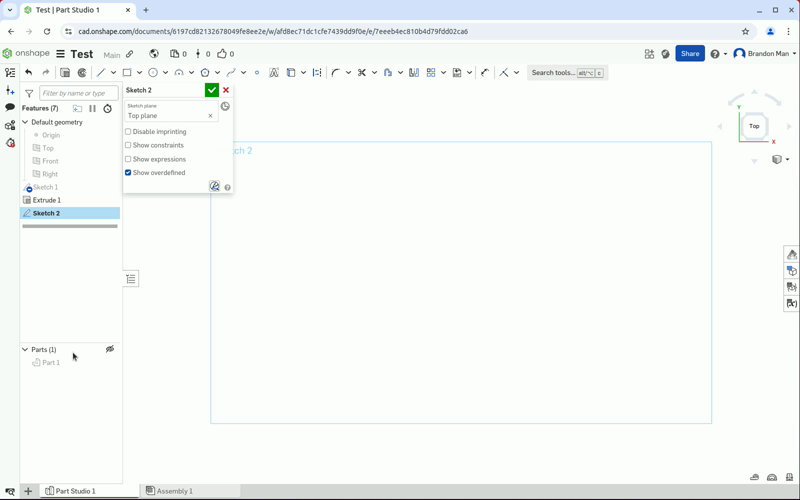
key(l)
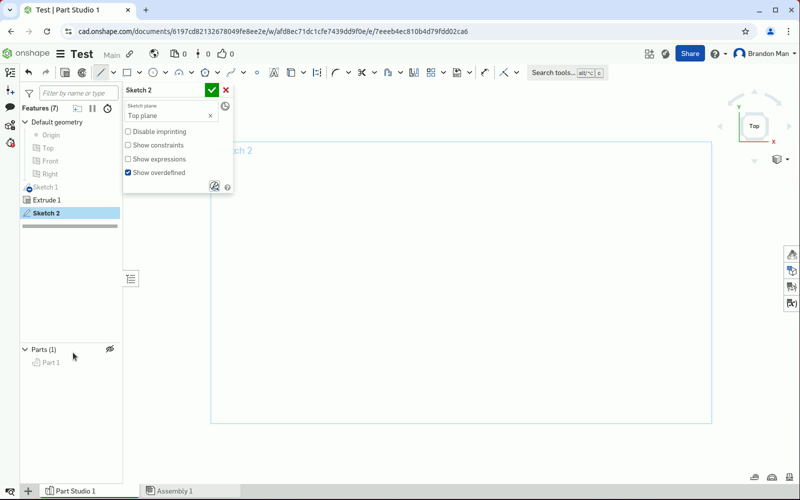
key_down(shift)
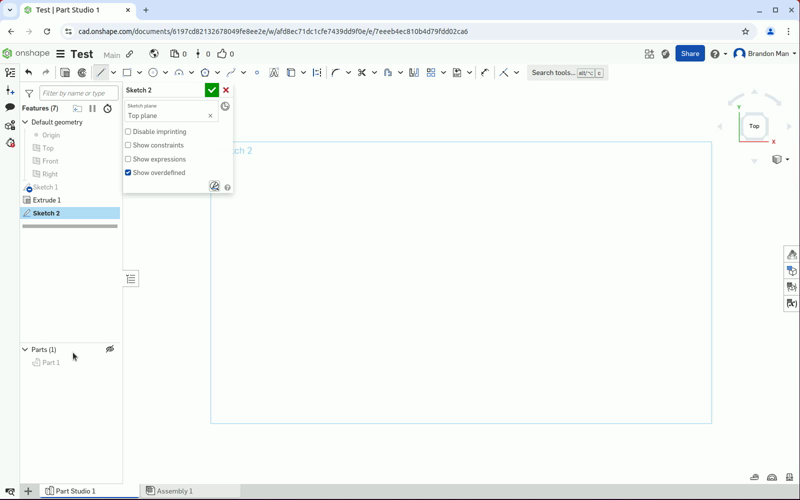
mouse_move(385, 239)
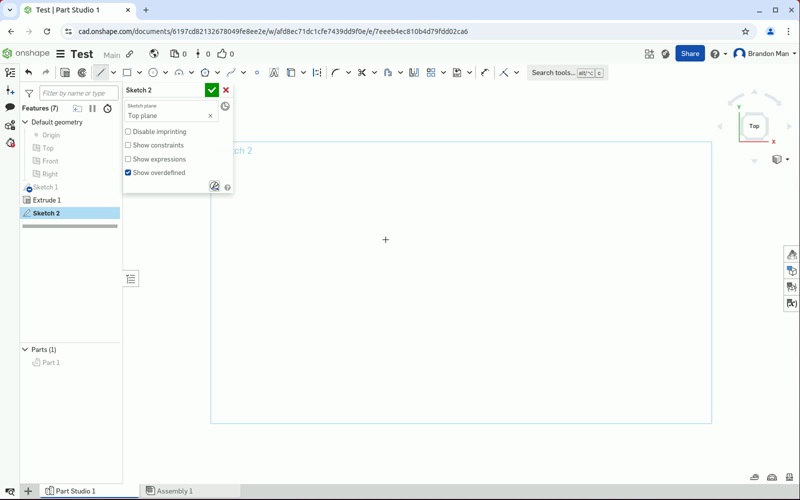
click(385, 239)
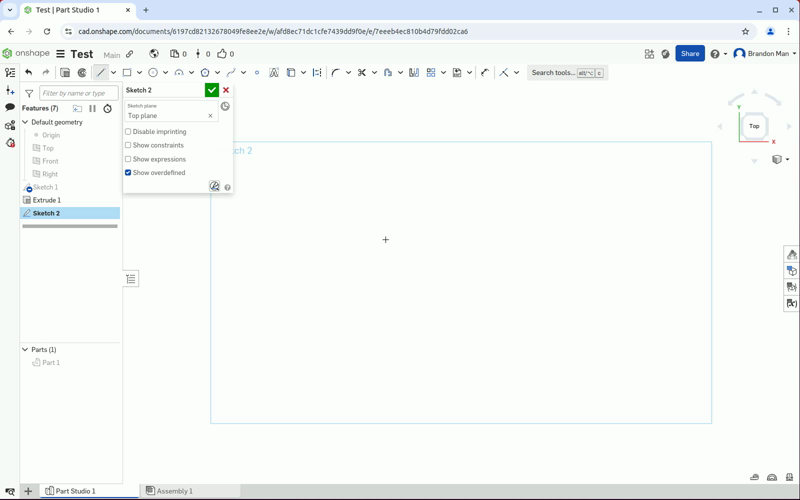
key_up(shift)
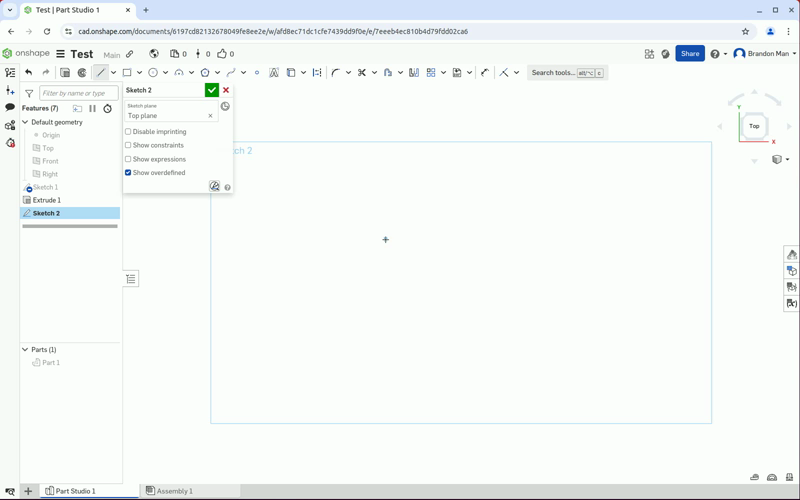
key_down(shift)
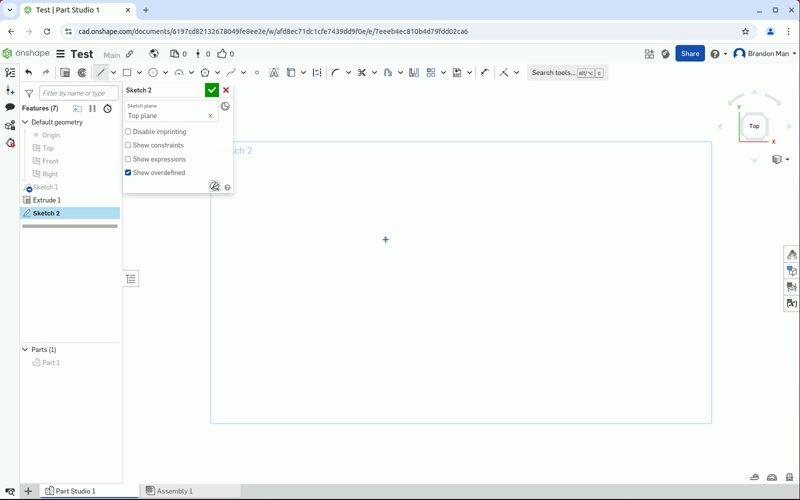
mouse_move(415, 239)
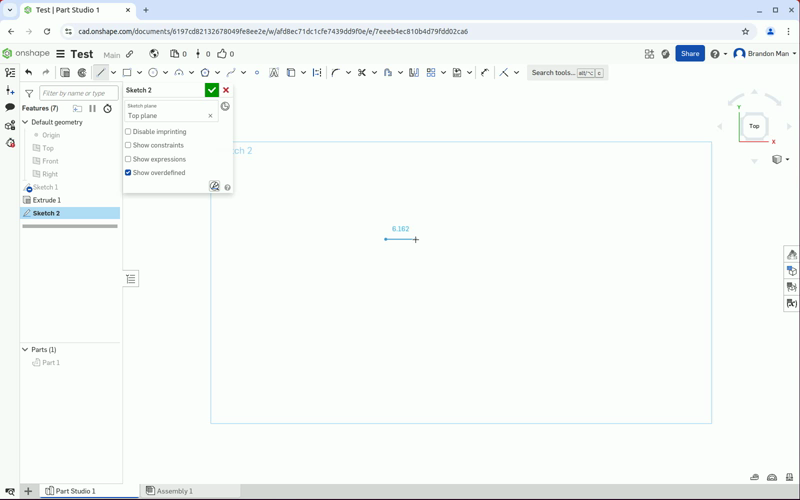
mouse_move(422, 261)
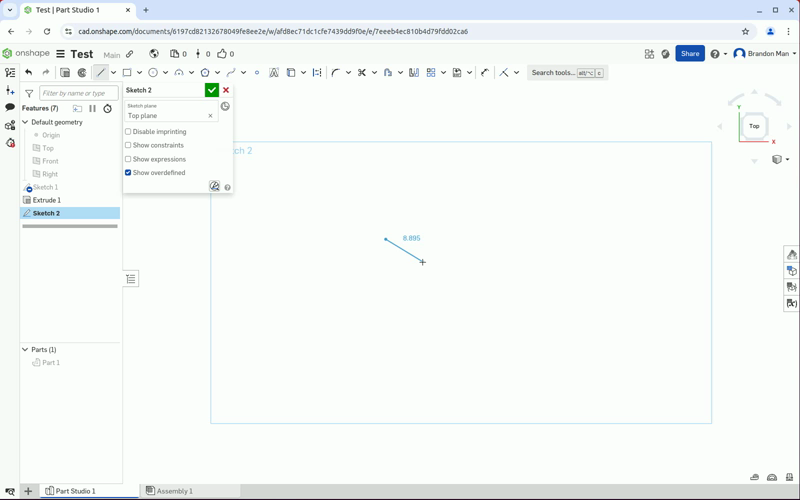
click(422, 261)
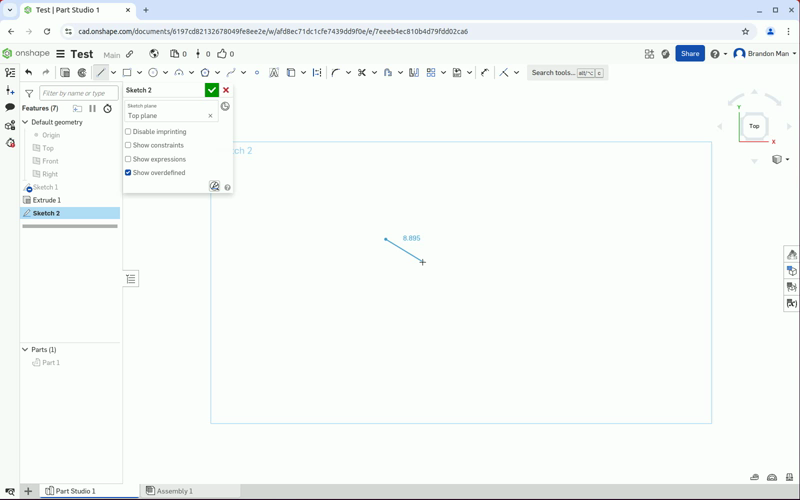
key_up(shift)
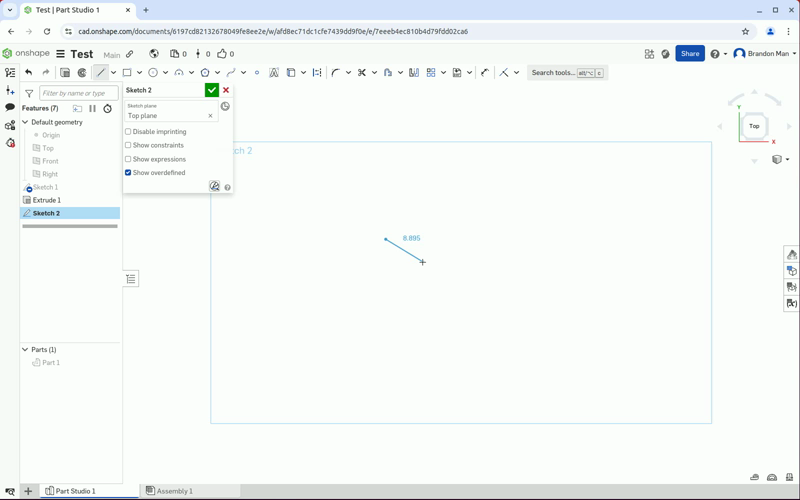
key_down(shift)
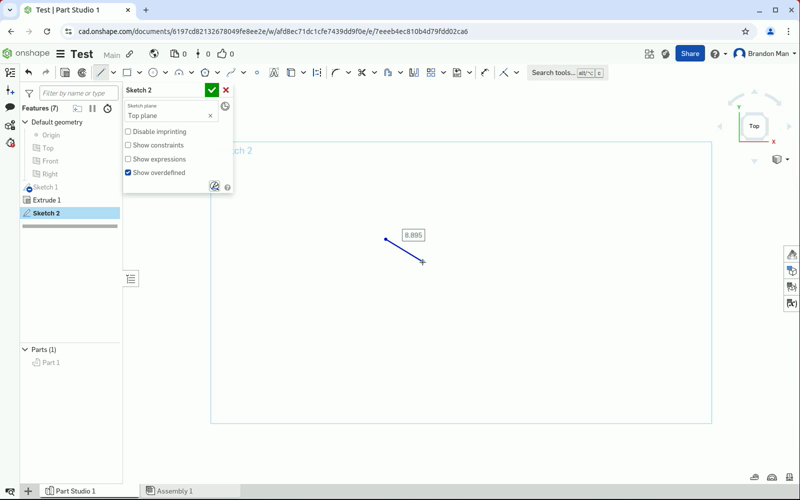
mouse_move(453, 261)
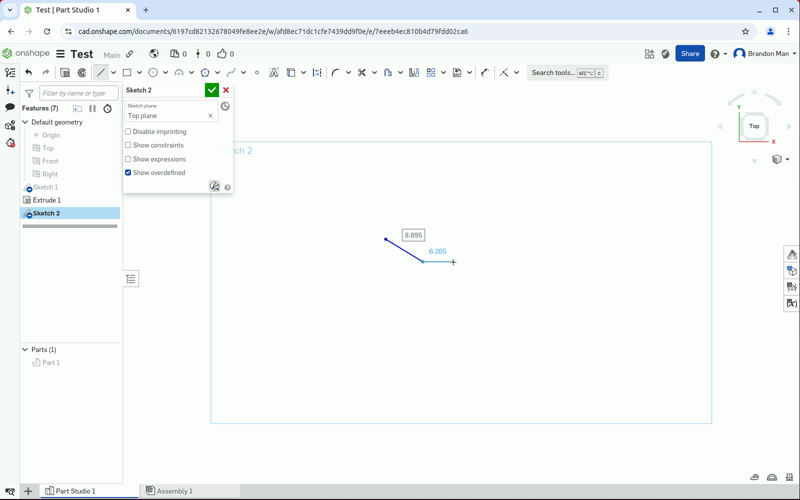
mouse_move(461, 240)
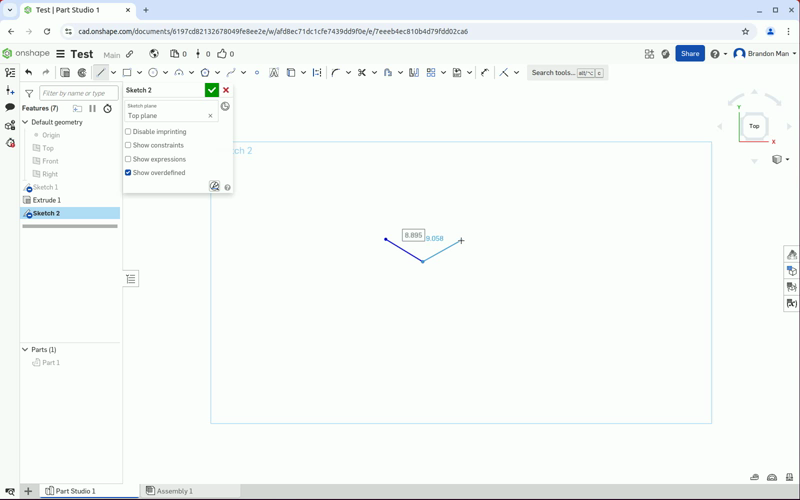
click(461, 240)
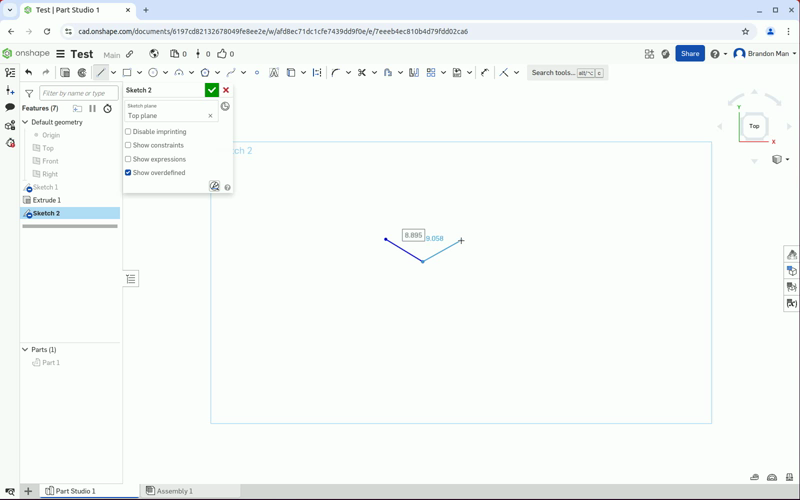
key_up(shift)
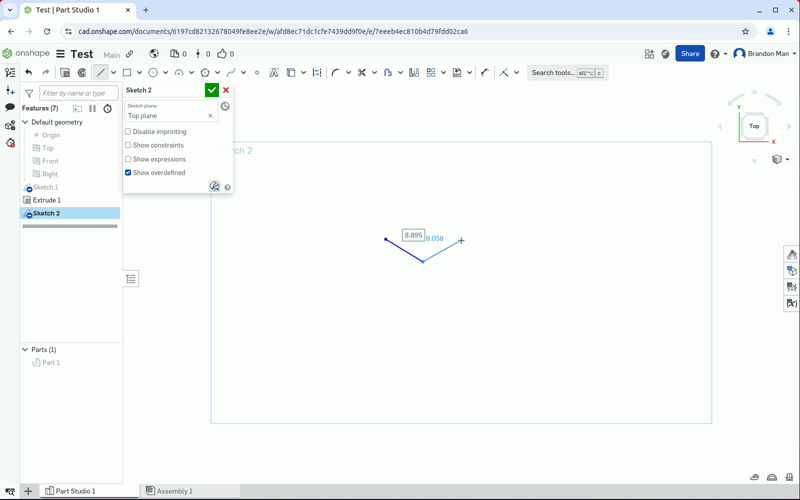
key_down(shift)
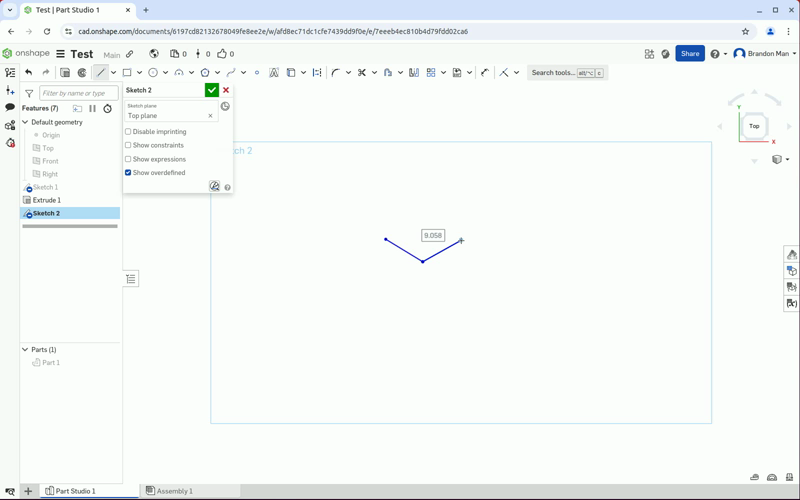
mouse_move(491, 240)
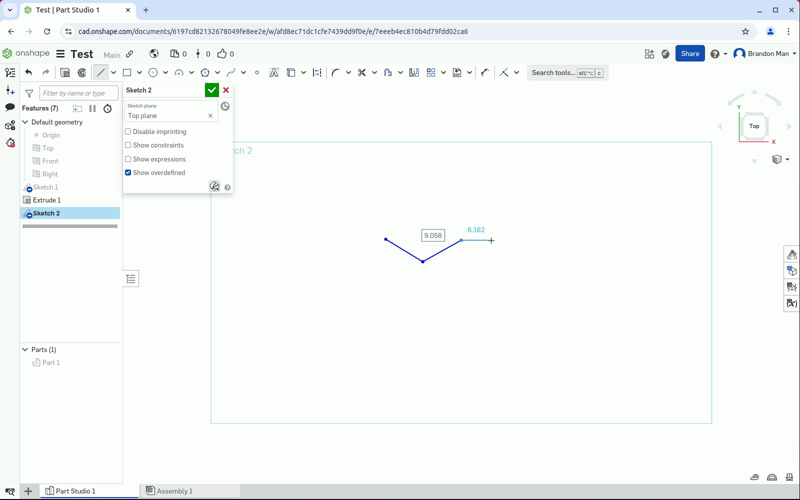
mouse_move(461, 196)
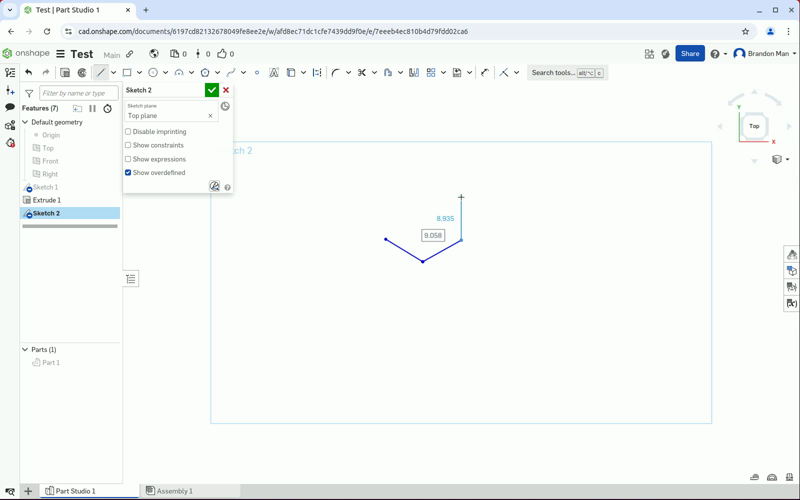
click(461, 196)
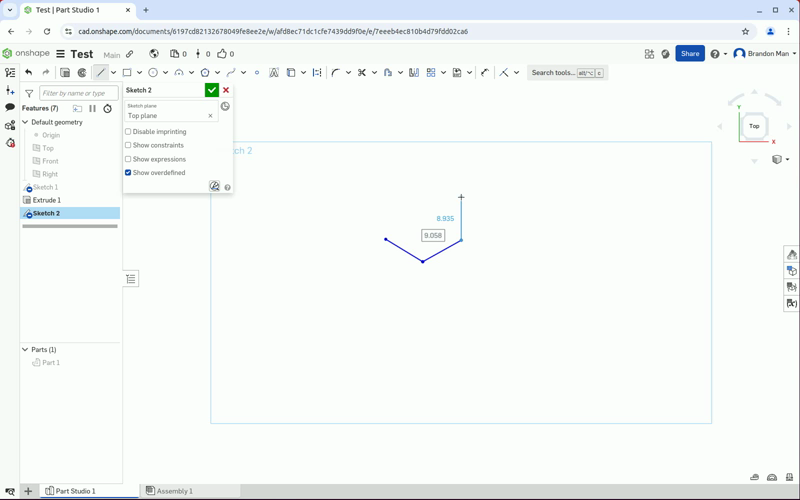
key_up(shift)
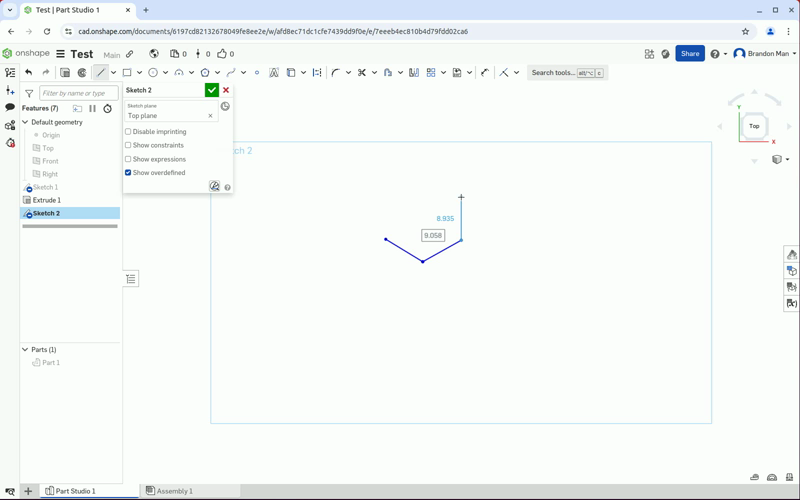
key_down(shift)
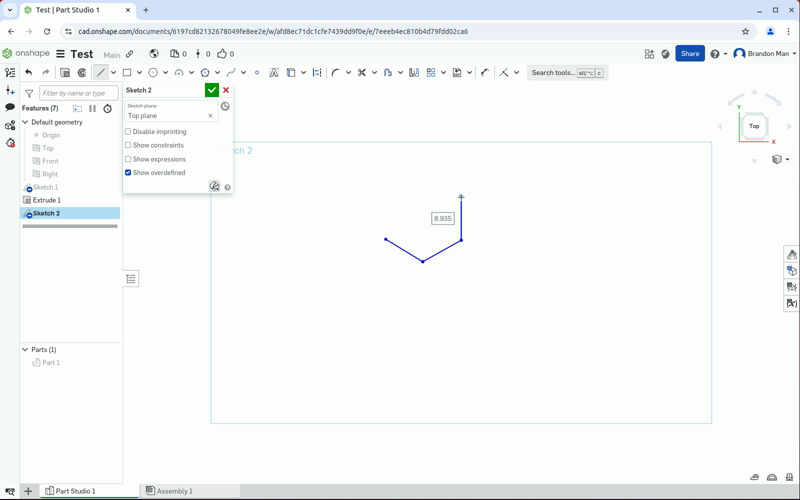
mouse_move(491, 196)
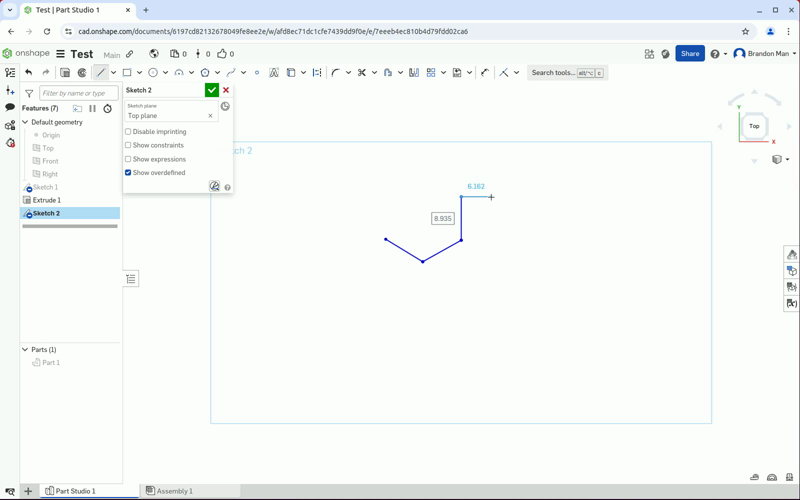
mouse_move(423, 174)
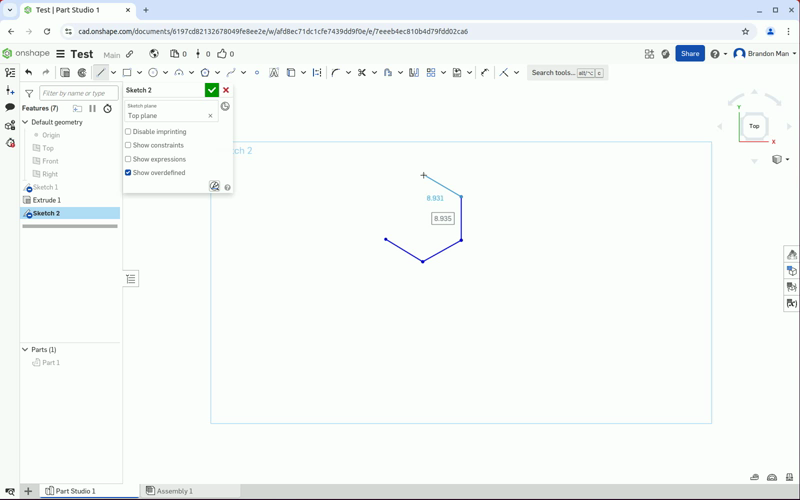
click(423, 174)
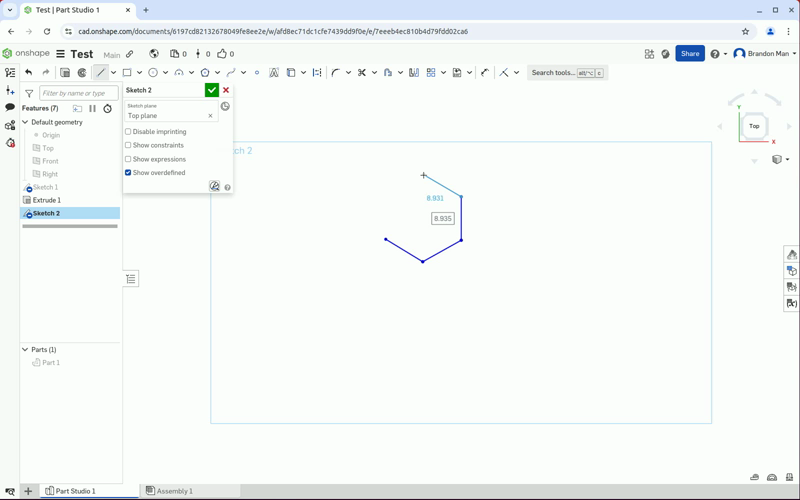
key_up(shift)
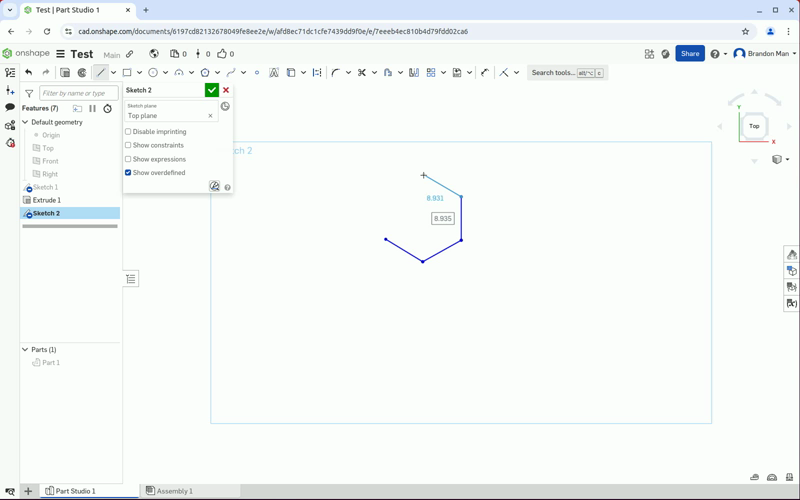
key_down(shift)
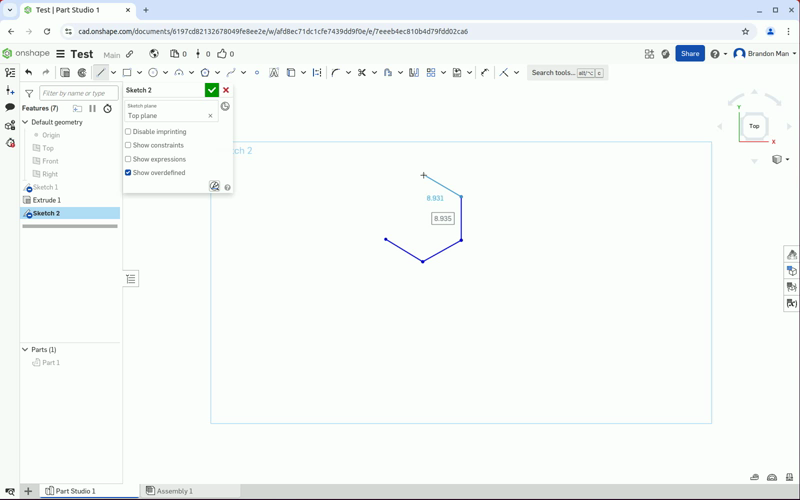
mouse_move(453, 174)
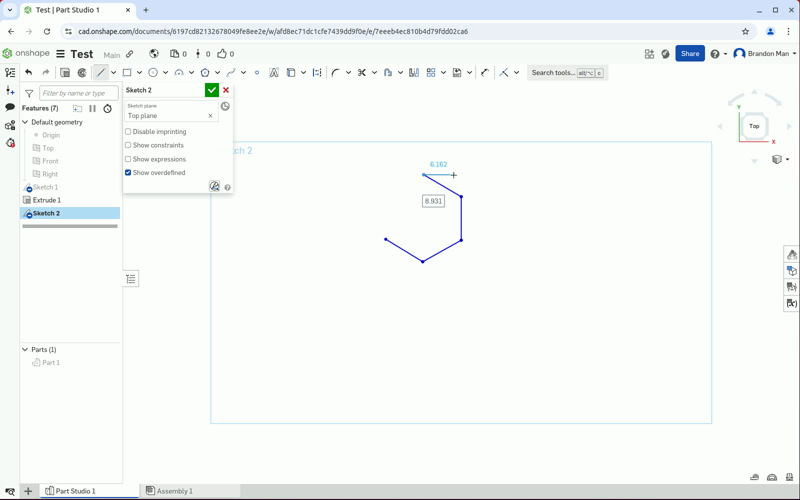
mouse_move(385, 195)
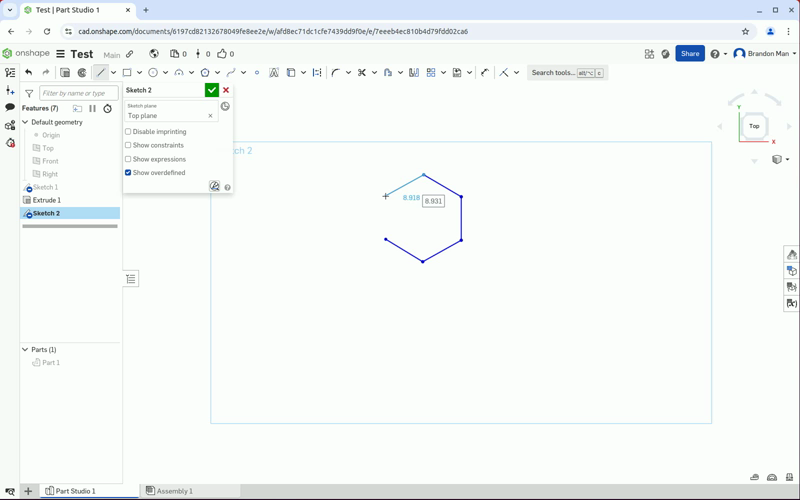
click(385, 195)
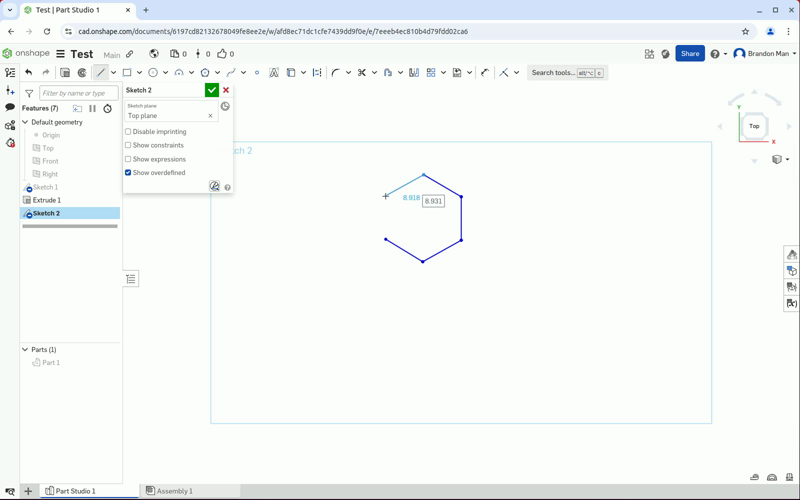
key_up(shift)
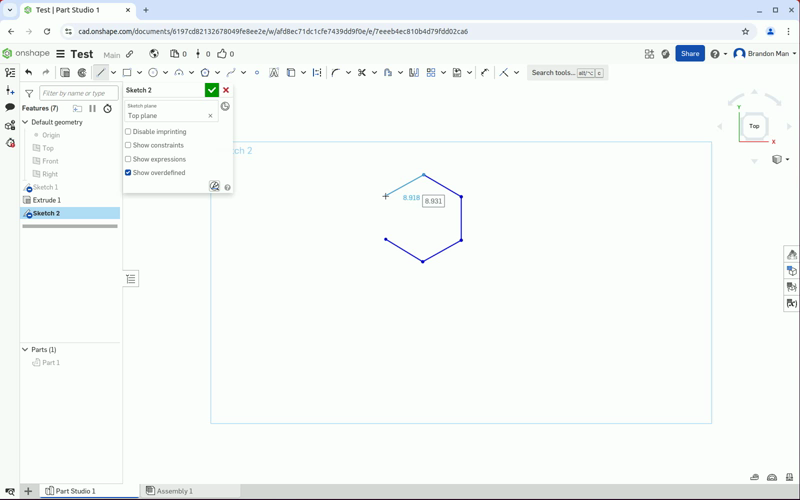
mouse_move(415, 195)
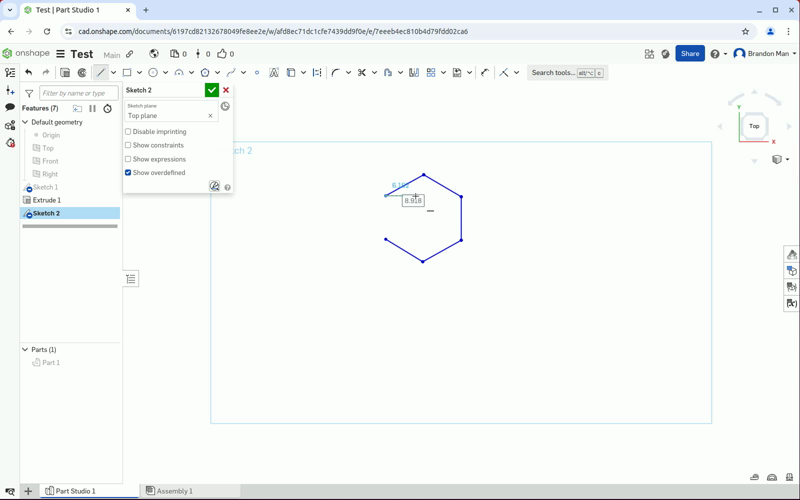
key_down(shift)
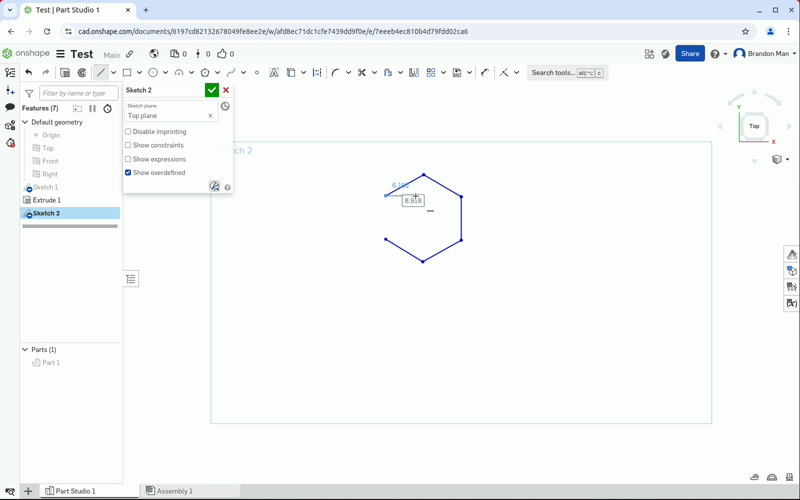
mouse_move(385, 239)
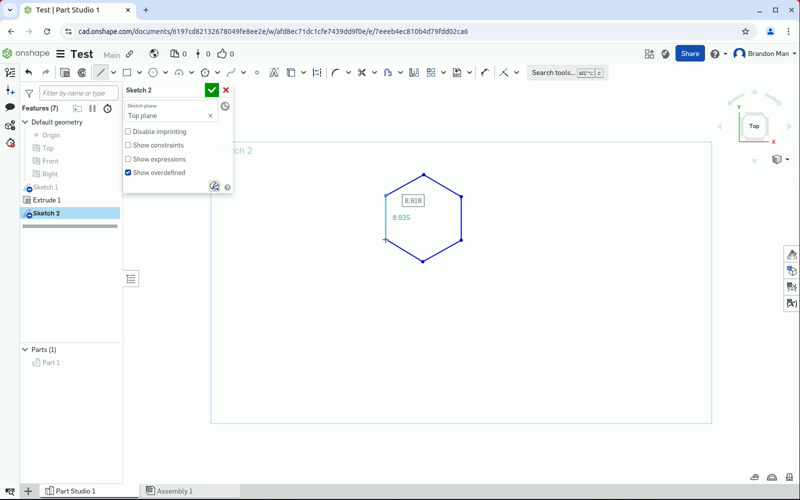
key_up(shift)
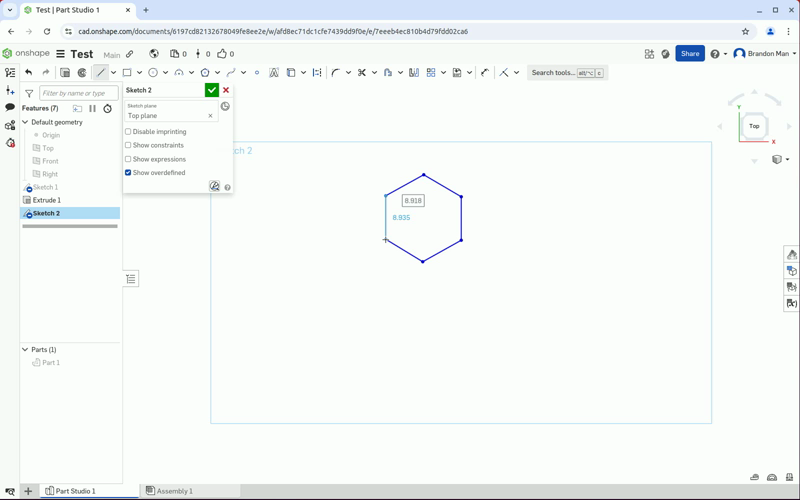
click(385, 239)
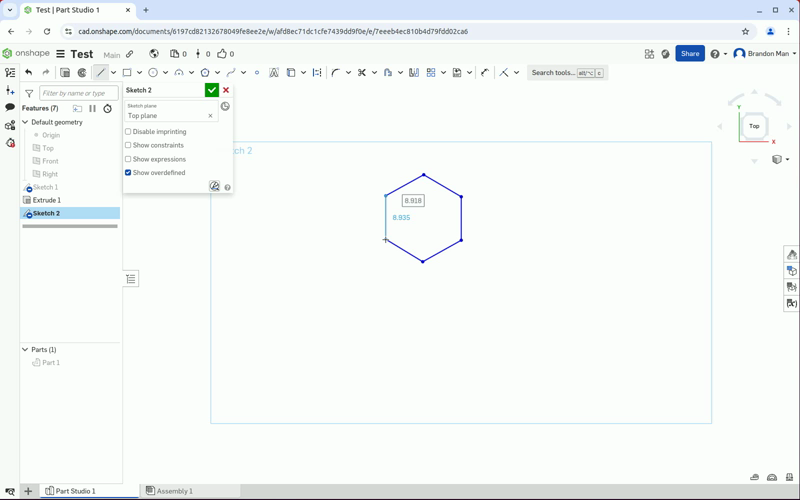
key(esc)
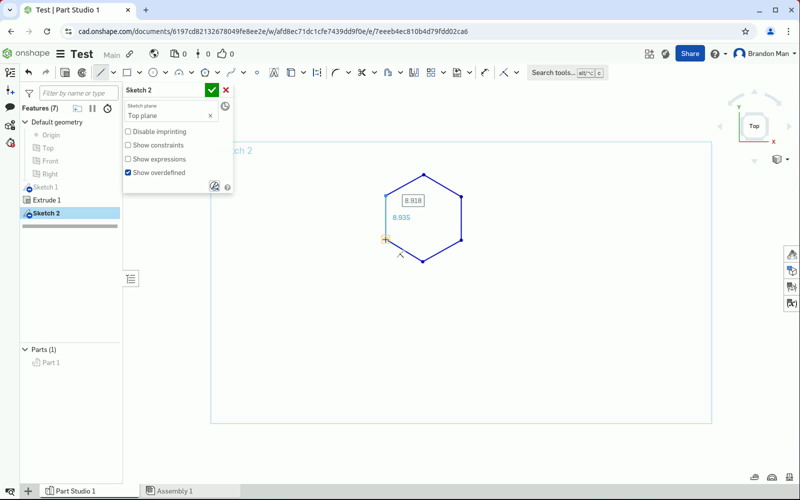
mouse_move(436, 201)
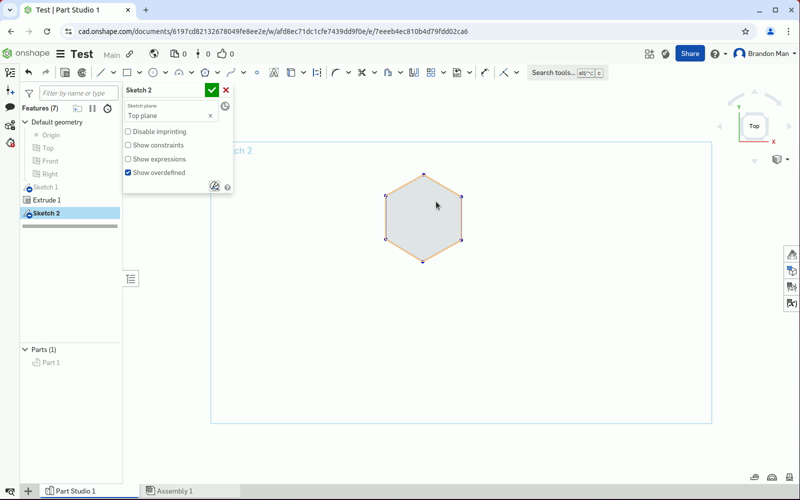
click(436, 201)
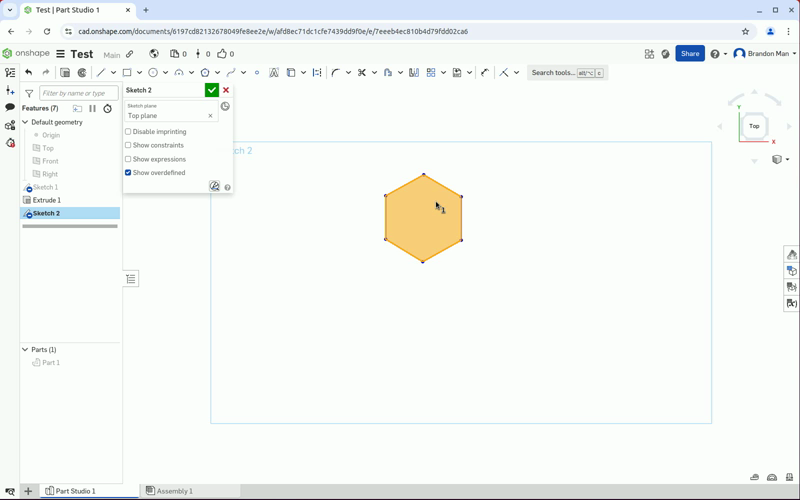
mouse_move(73, 352)
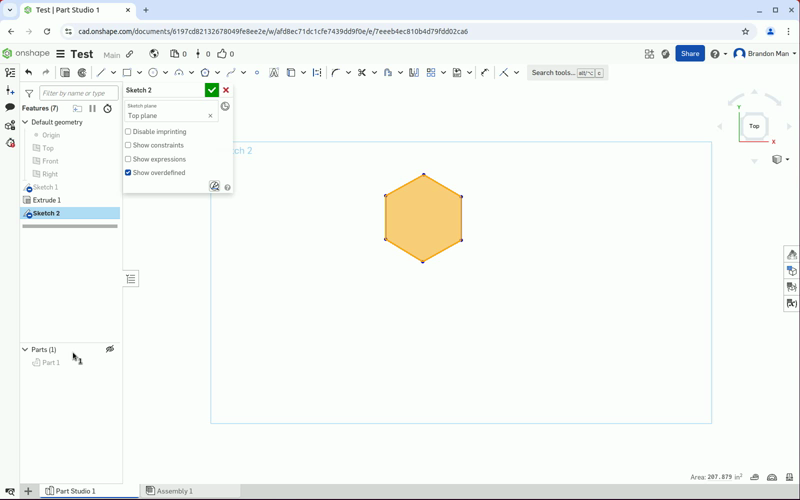
key(shift+y)
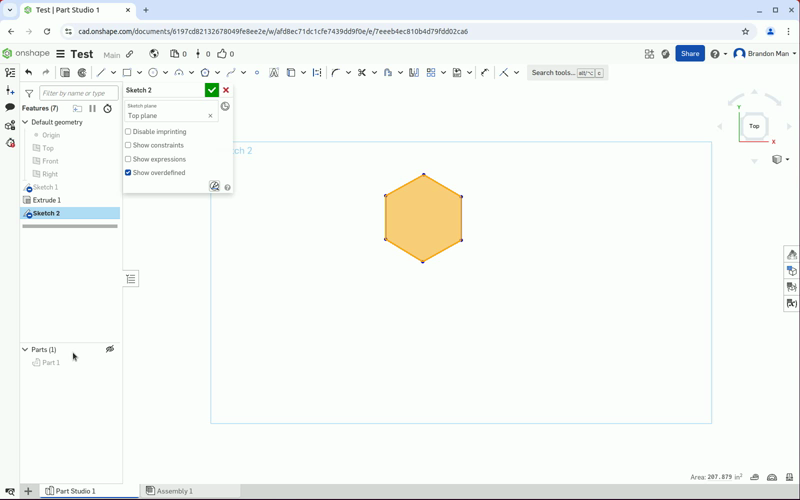
key(shift+e)
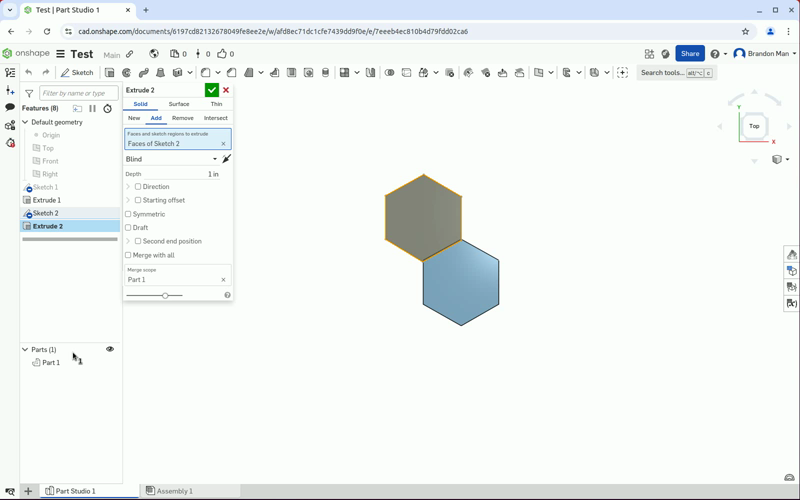
mouse_move(143, 106)
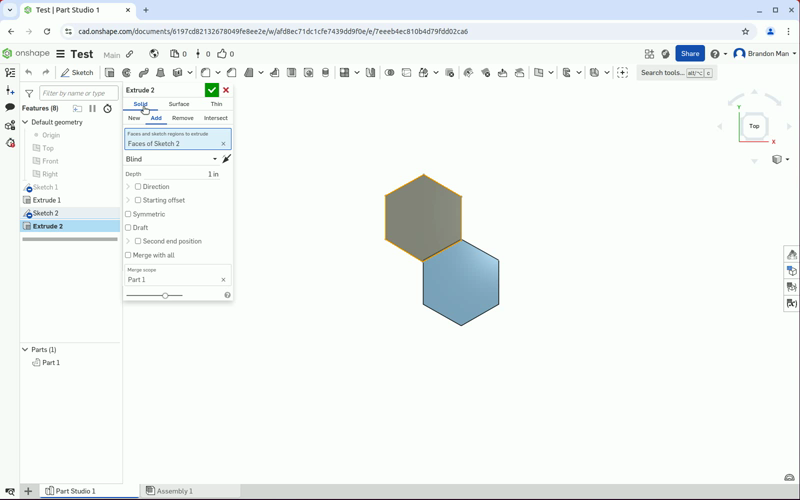
click(143, 106)
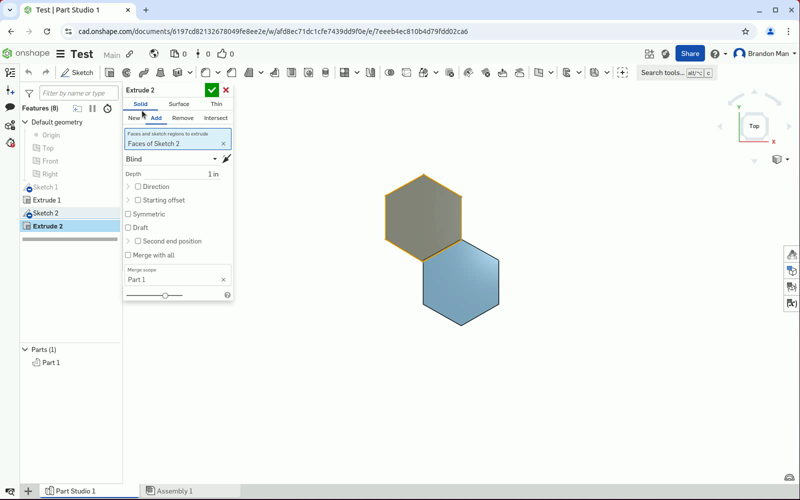
mouse_move(137, 120)
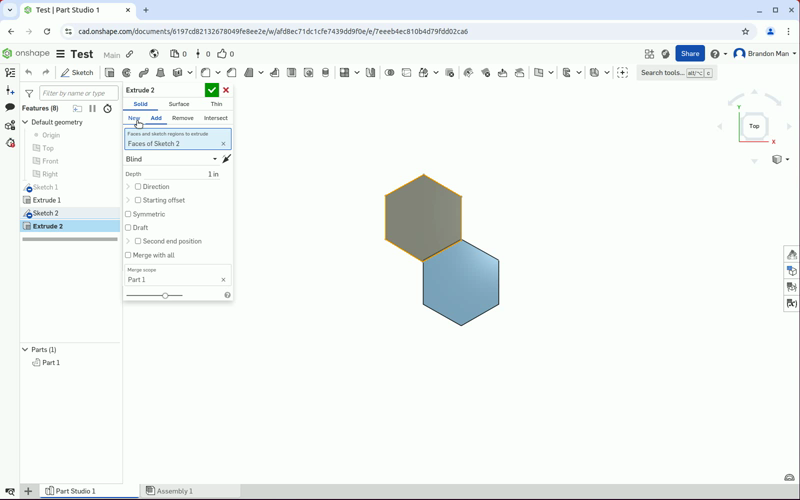
click(137, 120)
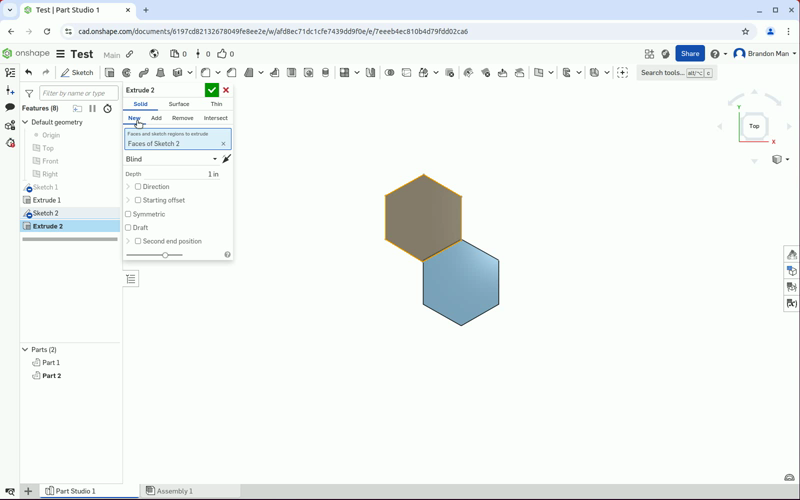
key(tab, 4)
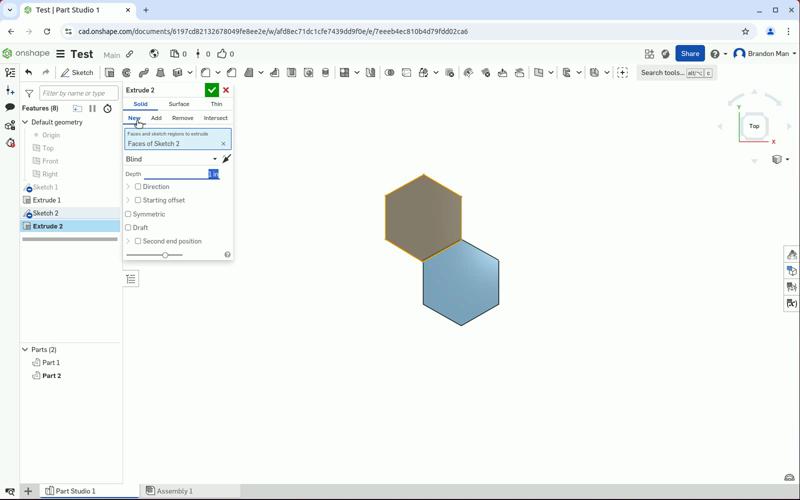
text(10.351)
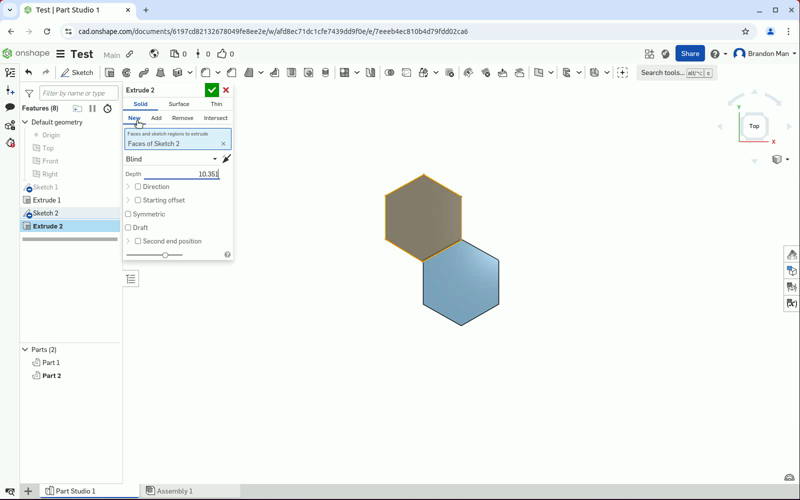
key(enter)
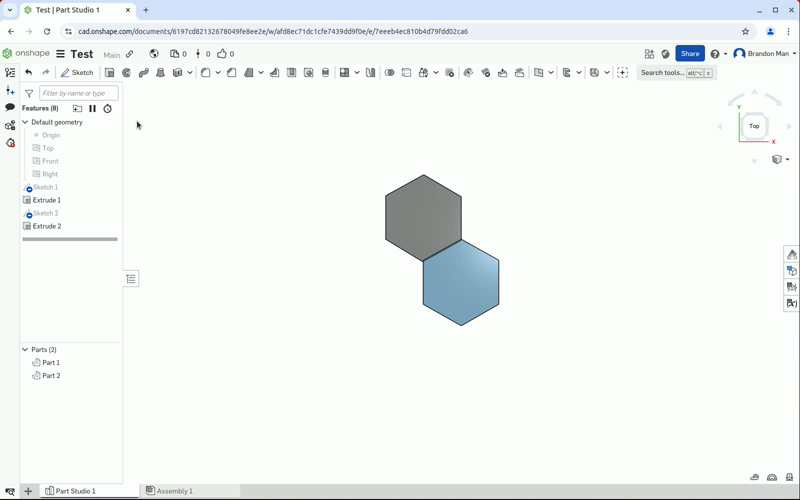
key(shift+h)
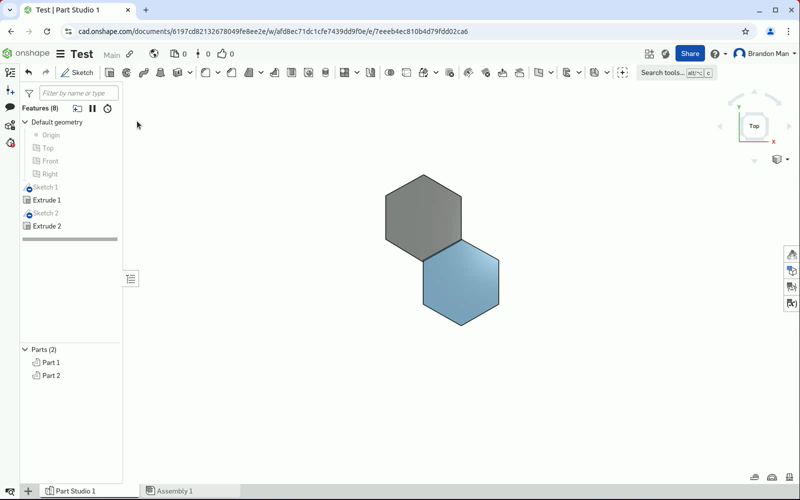
key(shift+h)
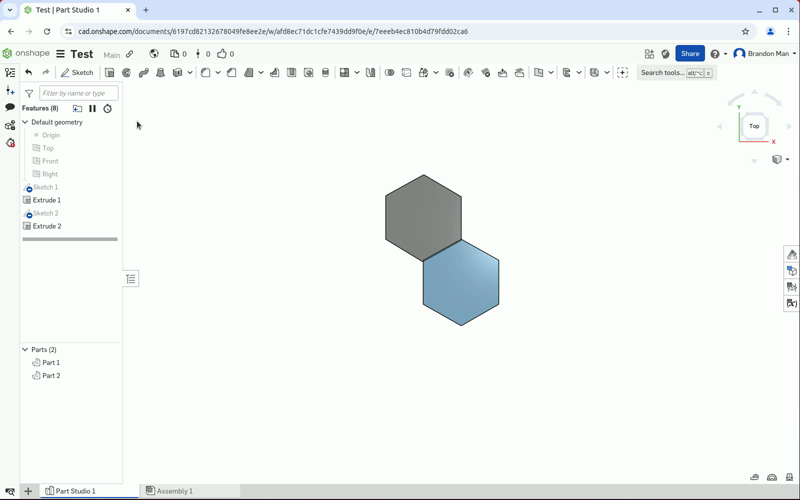
mouse_move(73, 189)
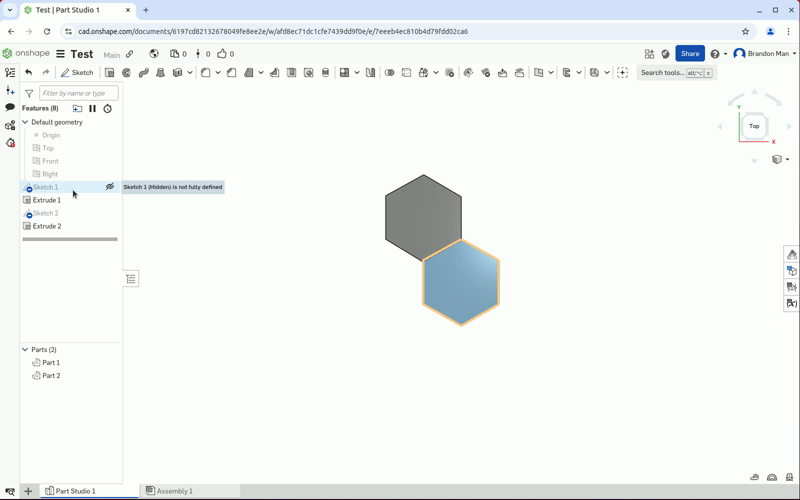
click(73, 189)
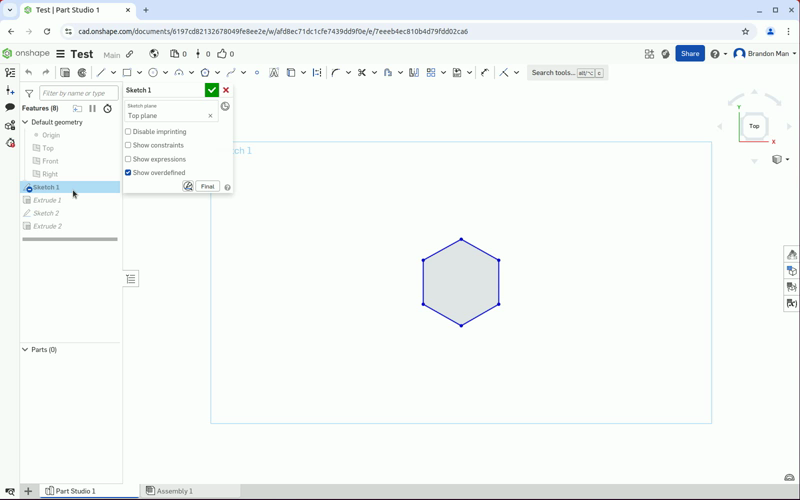
mouse_move(229, 92)
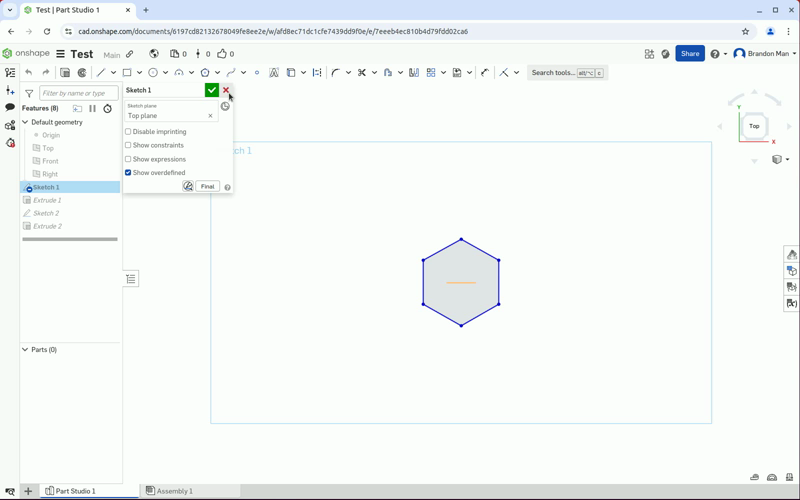
click(229, 92)
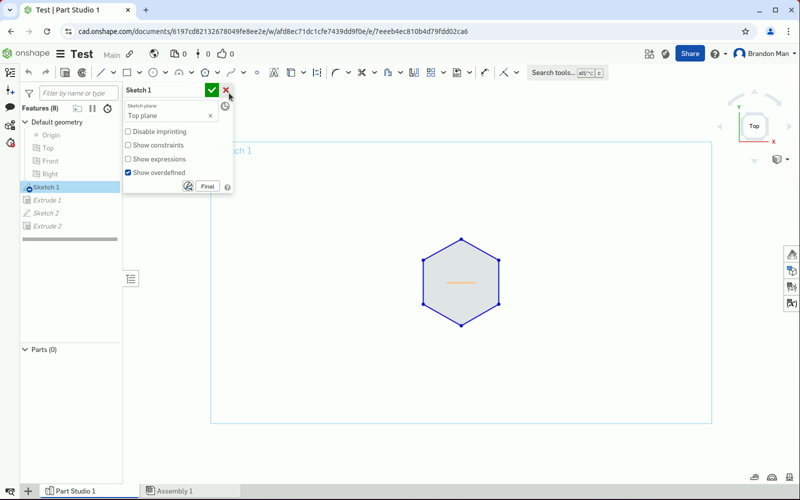
key(shift+s)
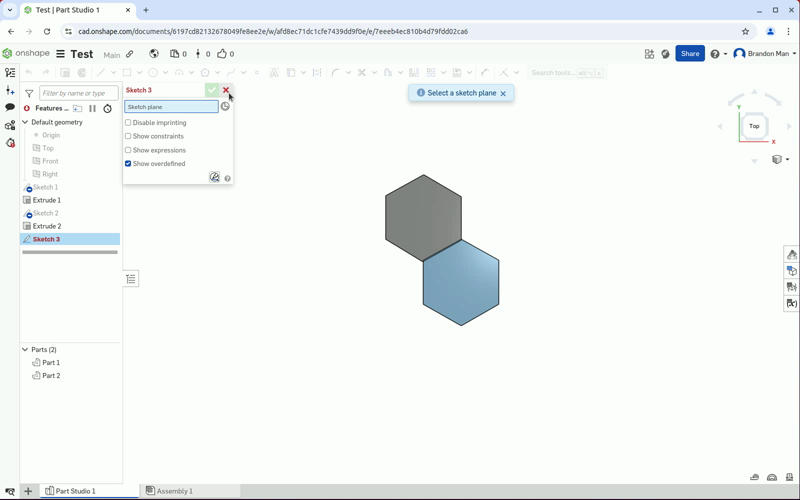
mouse_move(73, 150)
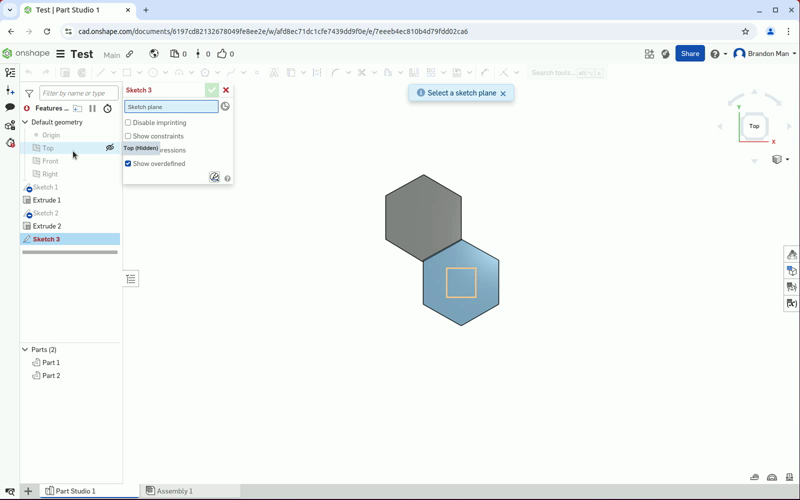
click(73, 150)
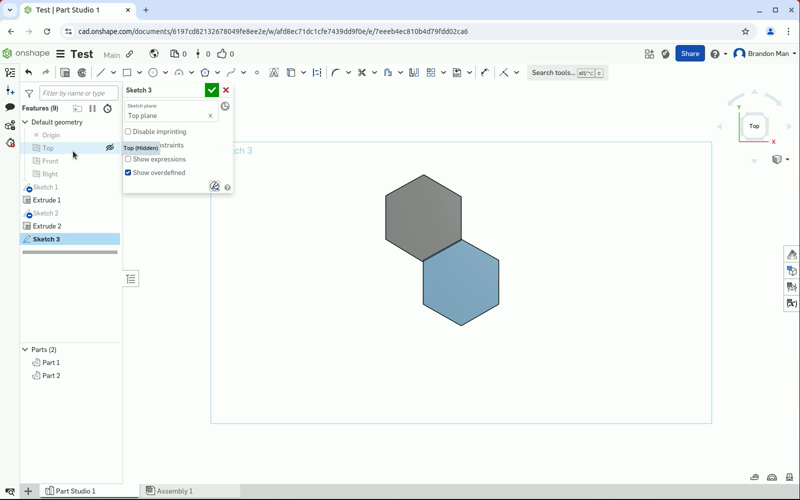
mouse_move(73, 352)
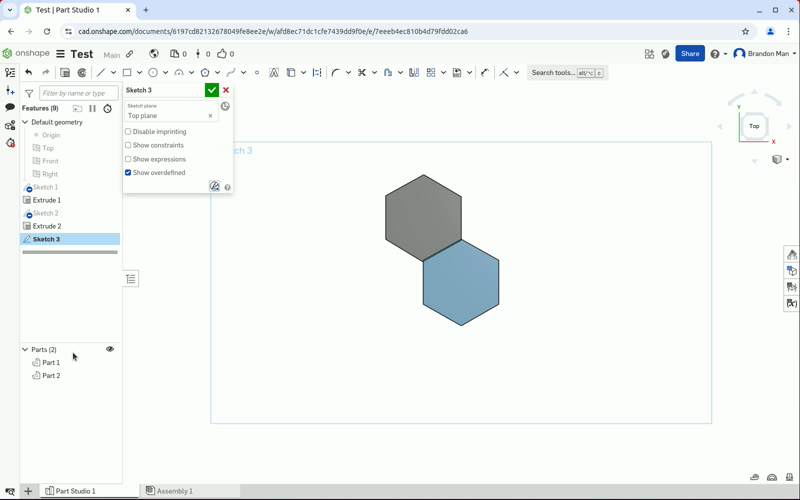
key(y)
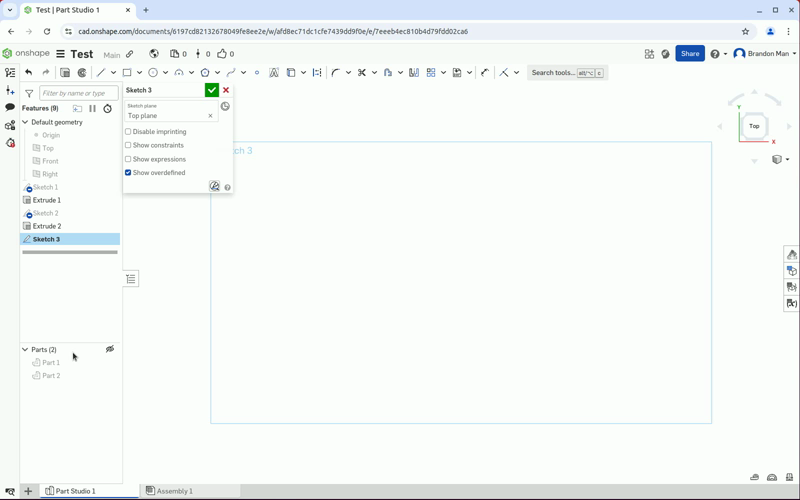
key(l)
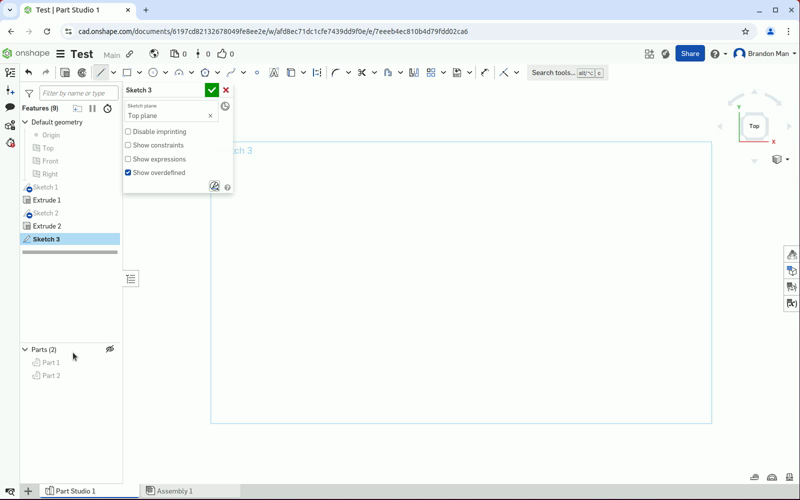
key_down(shift)
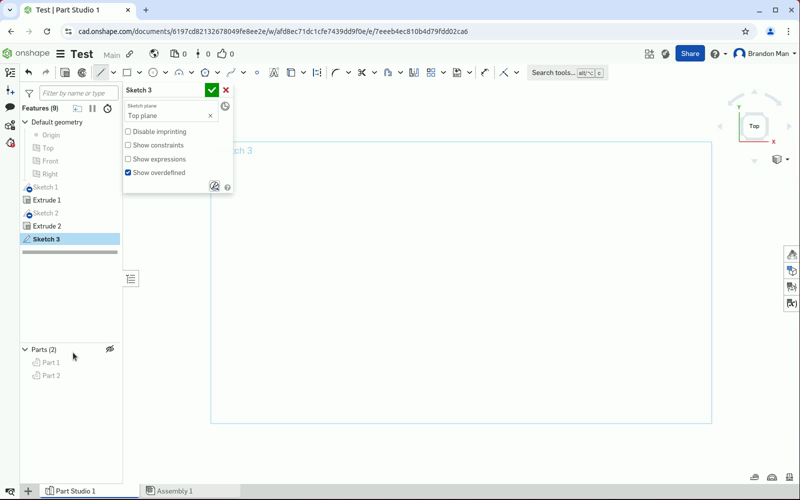
mouse_move(348, 304)
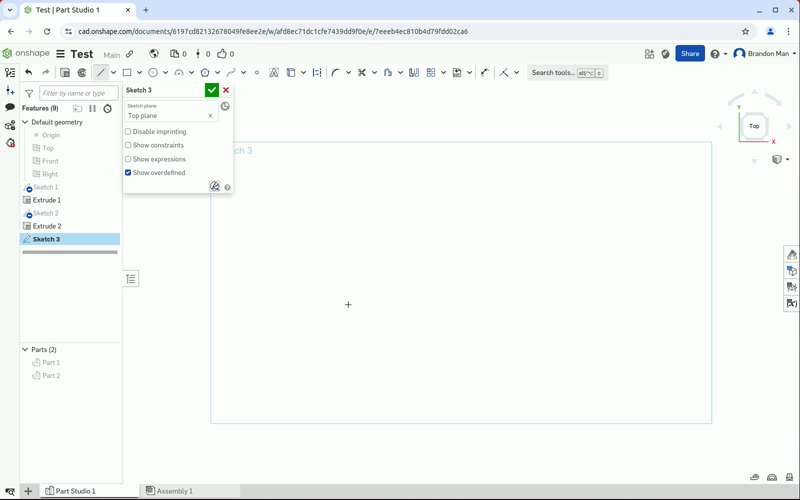
click(348, 304)
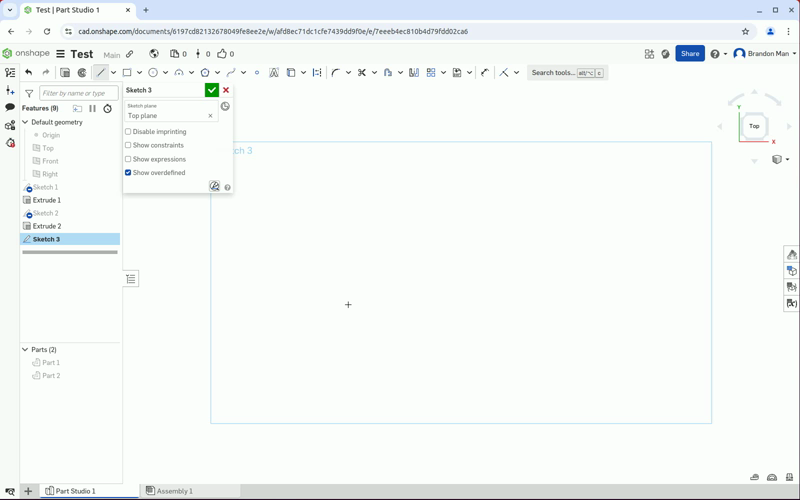
key_up(shift)
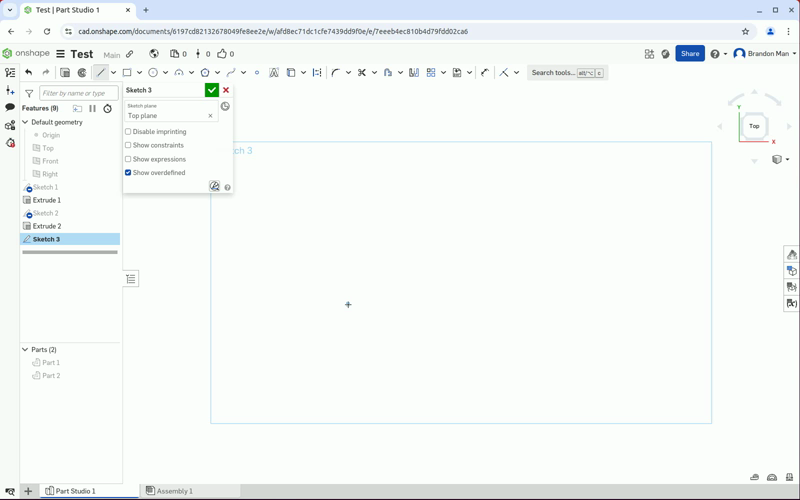
key_down(shift)
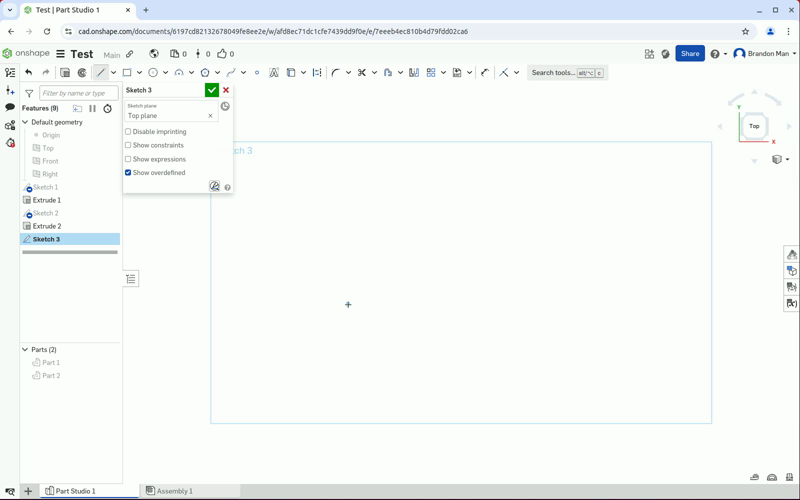
mouse_move(378, 304)
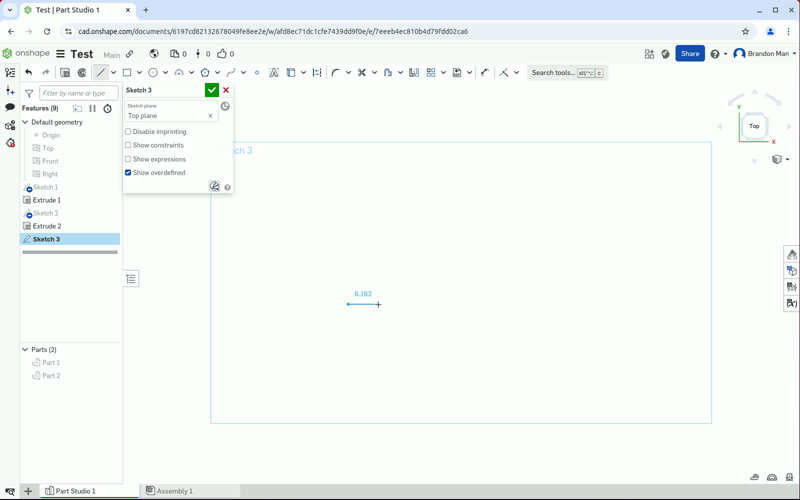
mouse_move(386, 325)
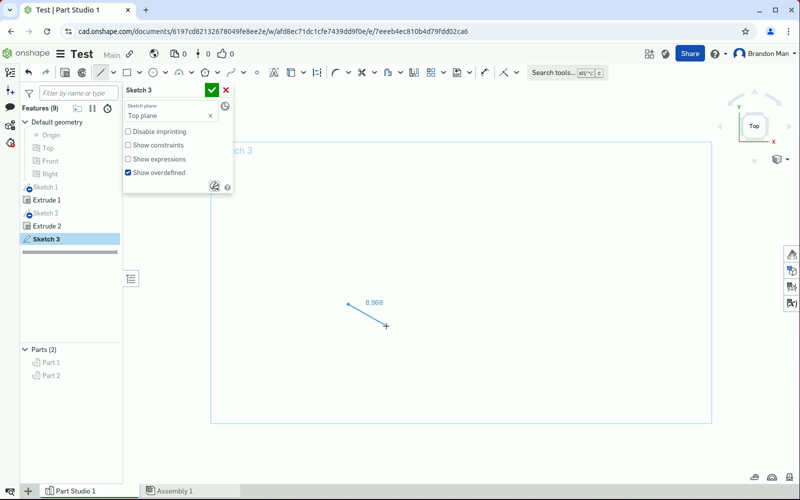
click(386, 325)
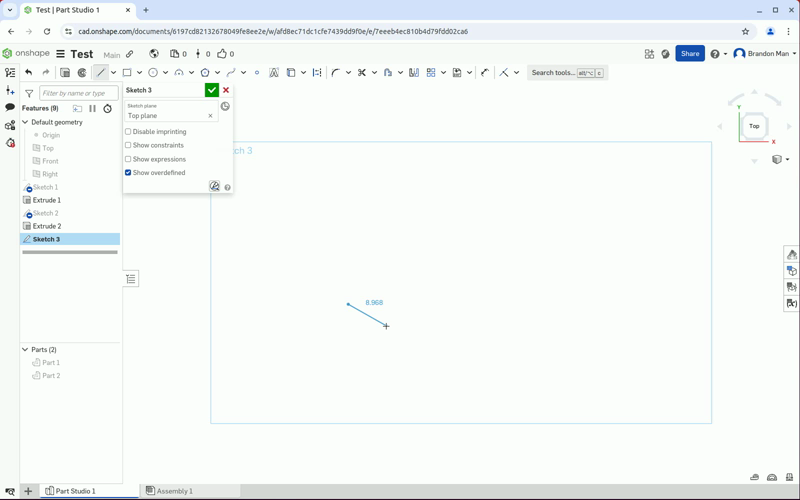
key_up(shift)
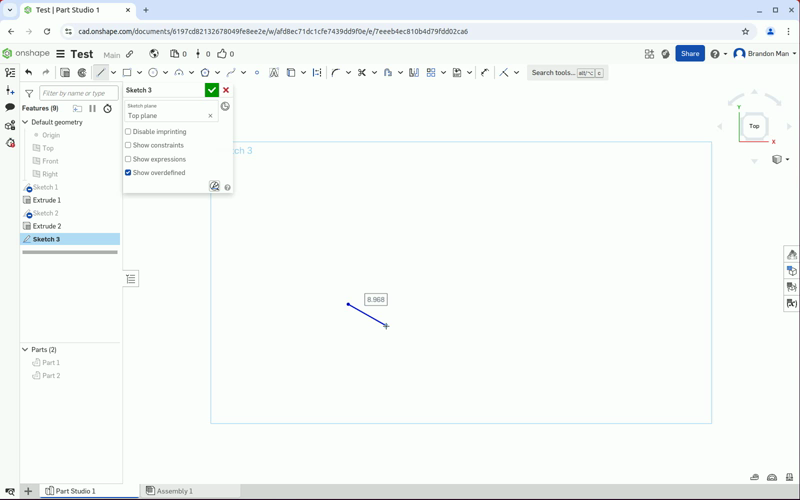
key_down(shift)
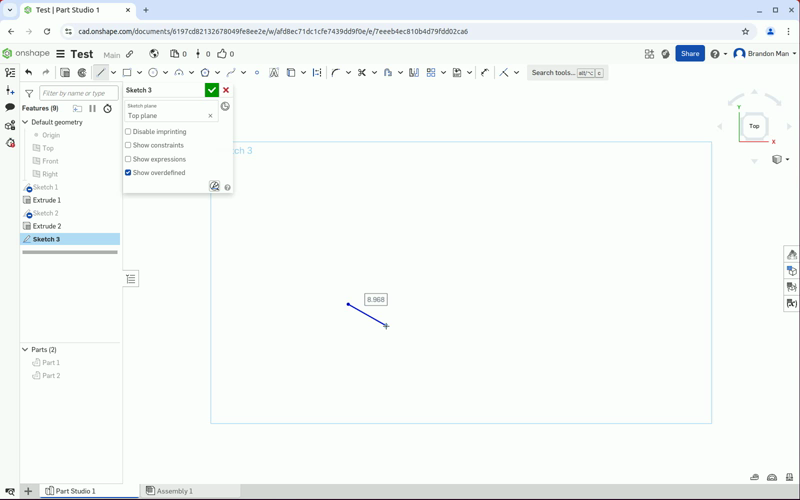
mouse_move(416, 325)
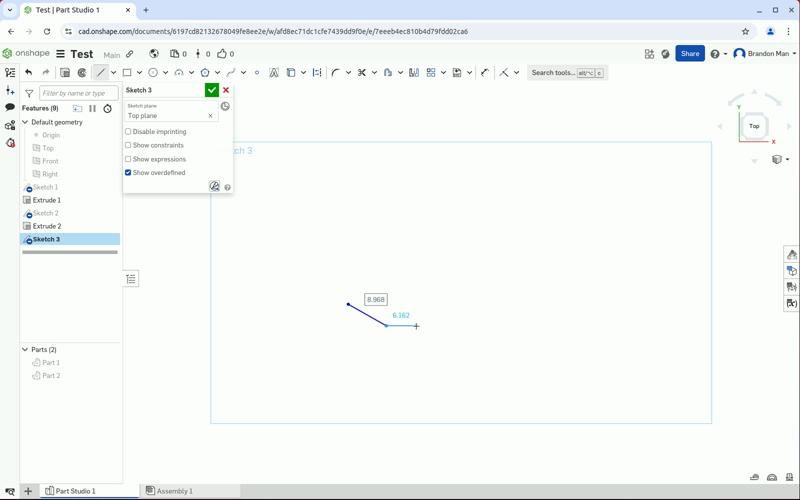
mouse_move(423, 304)
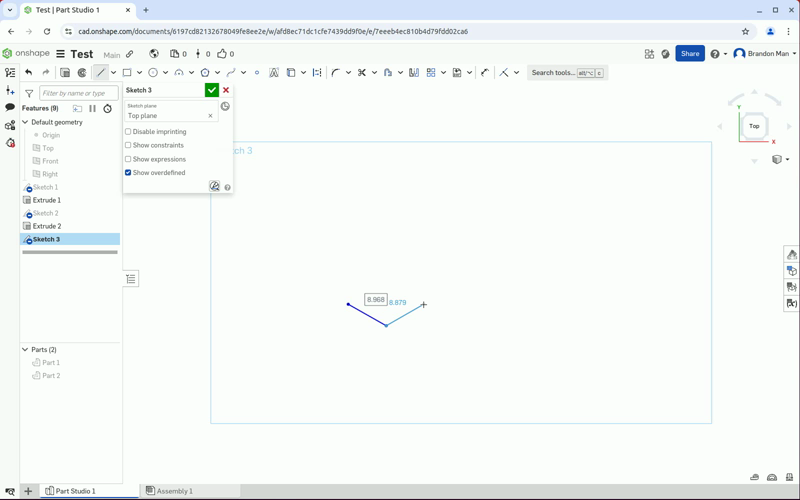
click(423, 304)
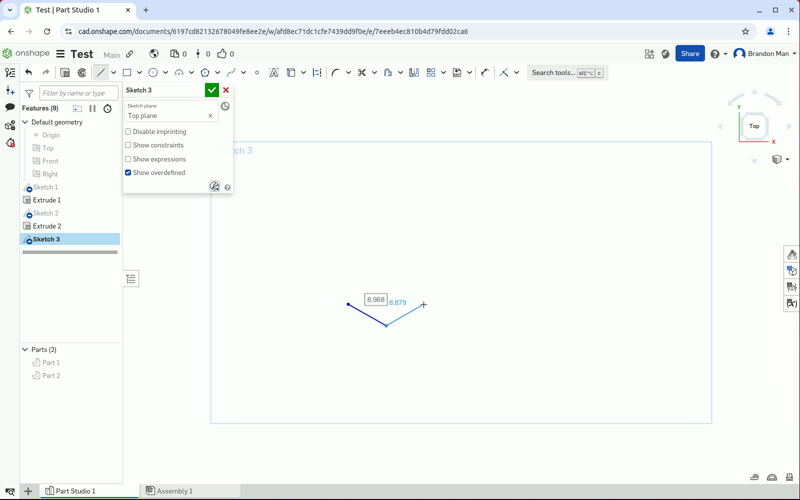
key_up(shift)
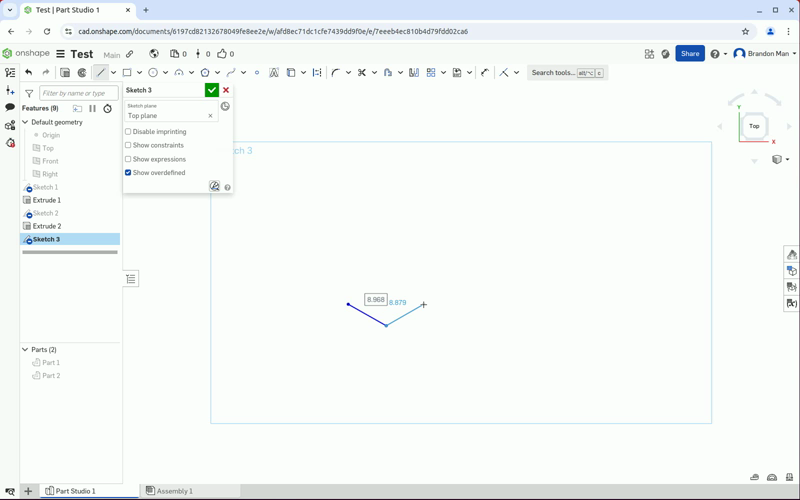
key_down(shift)
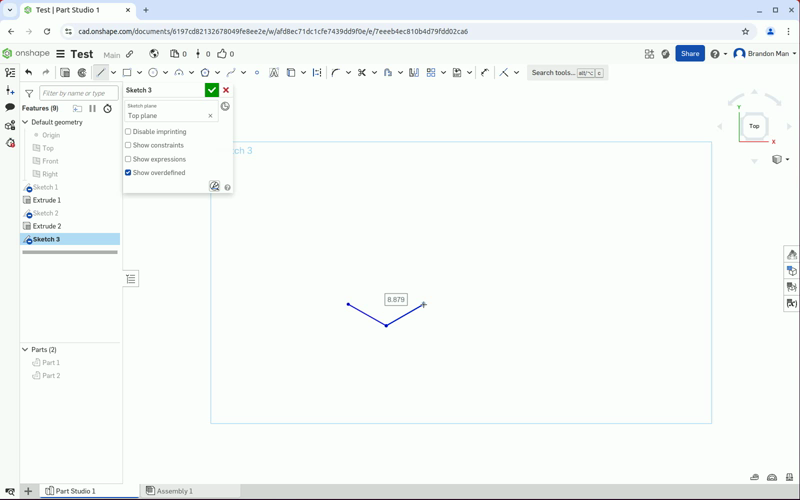
mouse_move(453, 304)
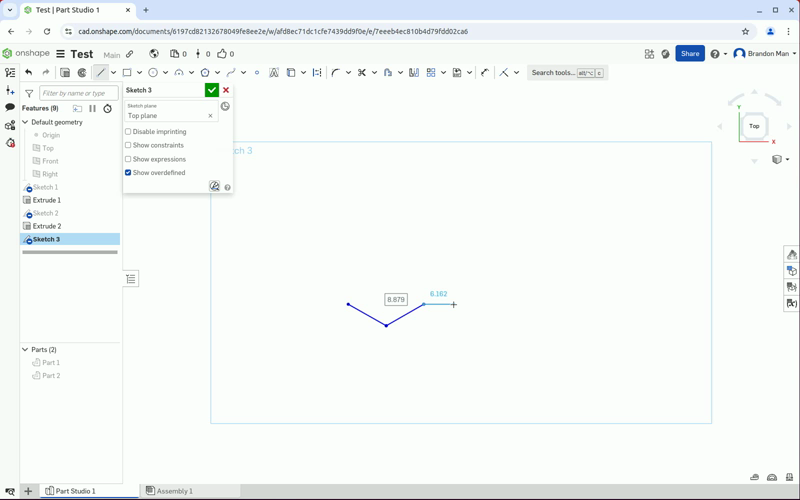
mouse_move(423, 260)
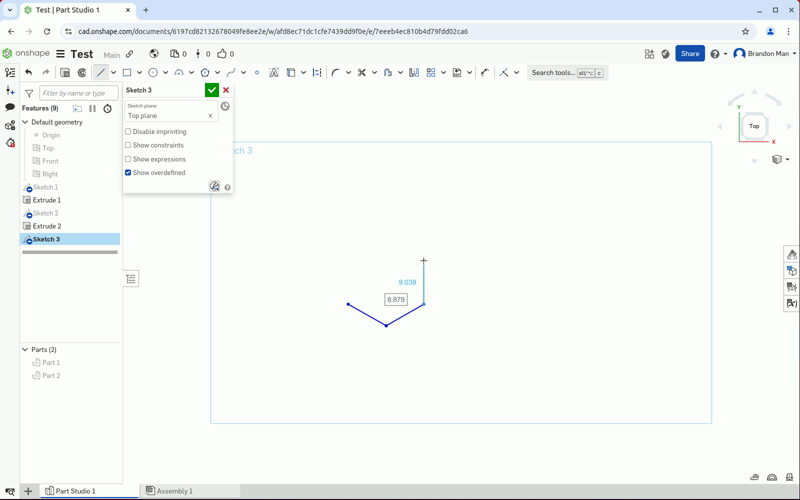
click(423, 260)
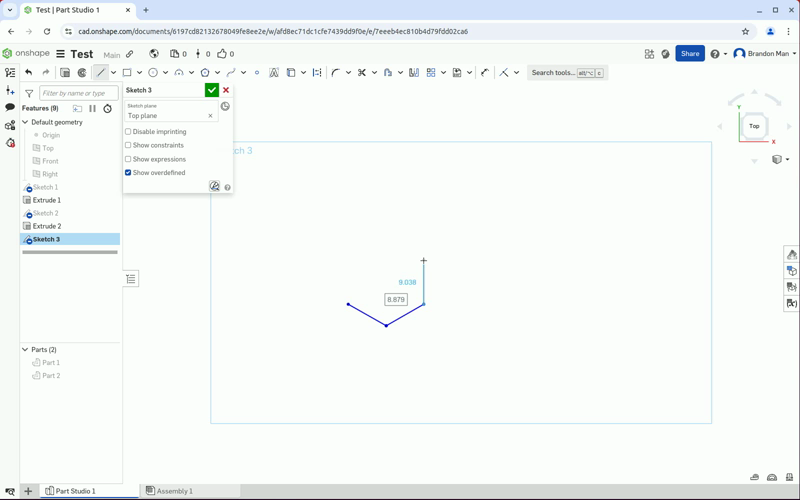
key_up(shift)
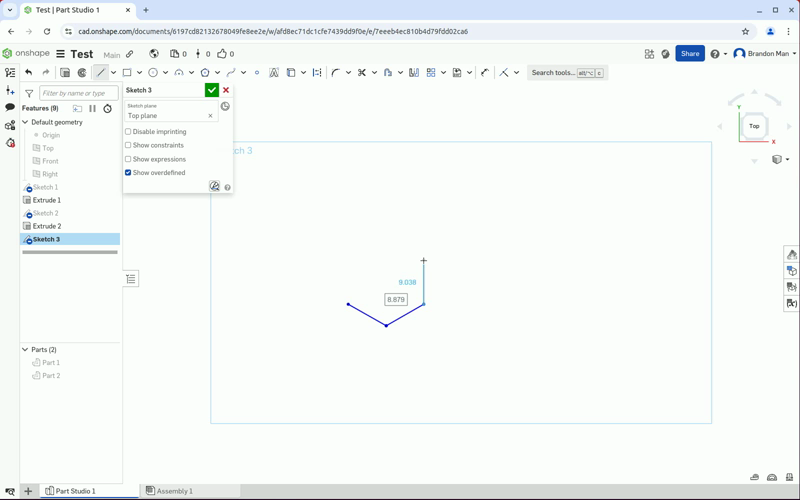
key_down(shift)
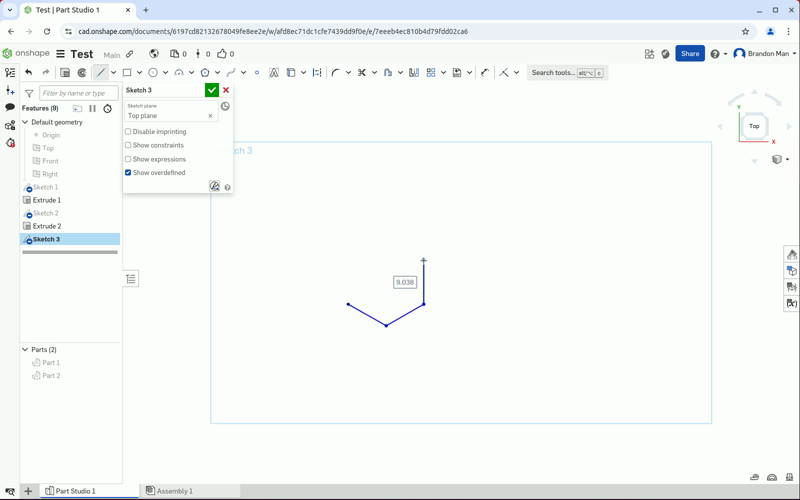
mouse_move(453, 260)
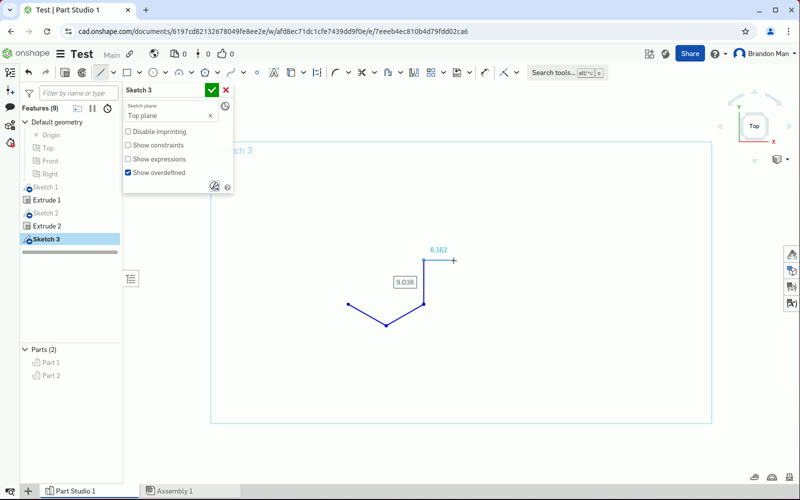
mouse_move(386, 239)
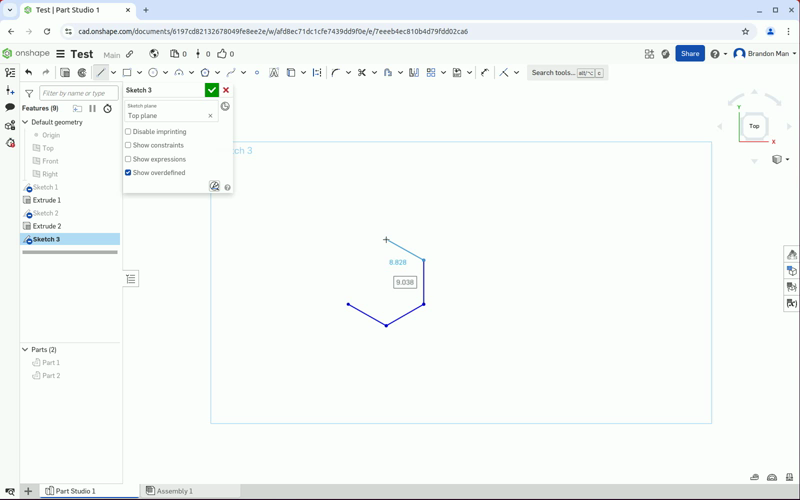
click(386, 239)
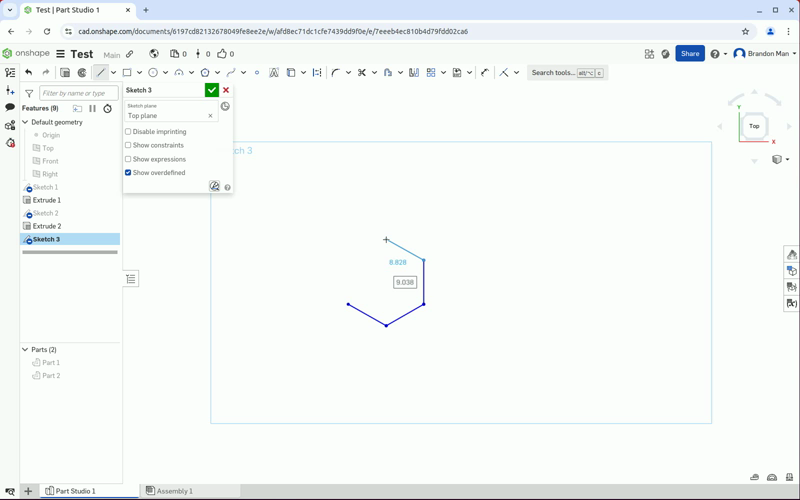
key_up(shift)
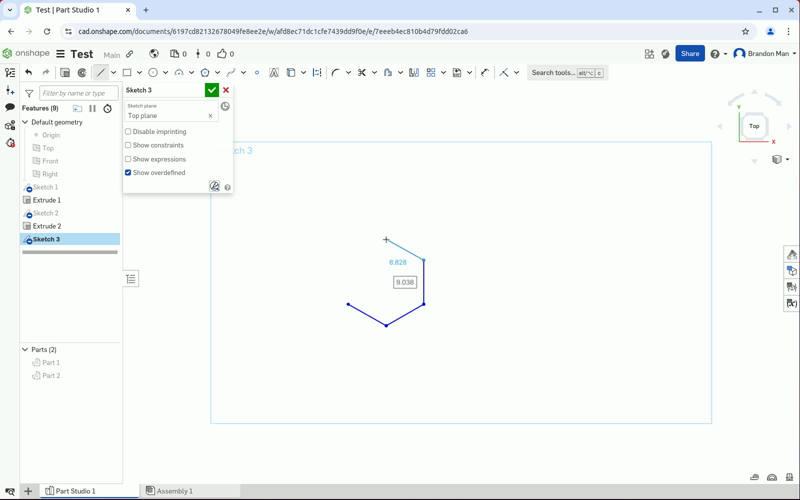
key_down(shift)
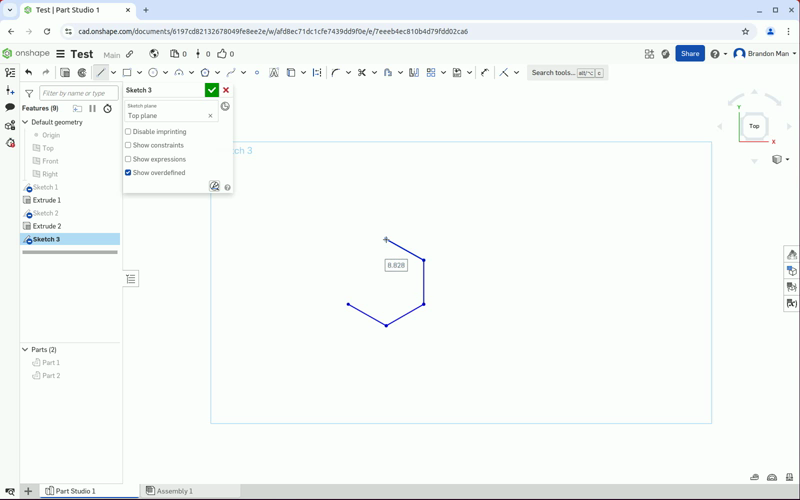
mouse_move(416, 239)
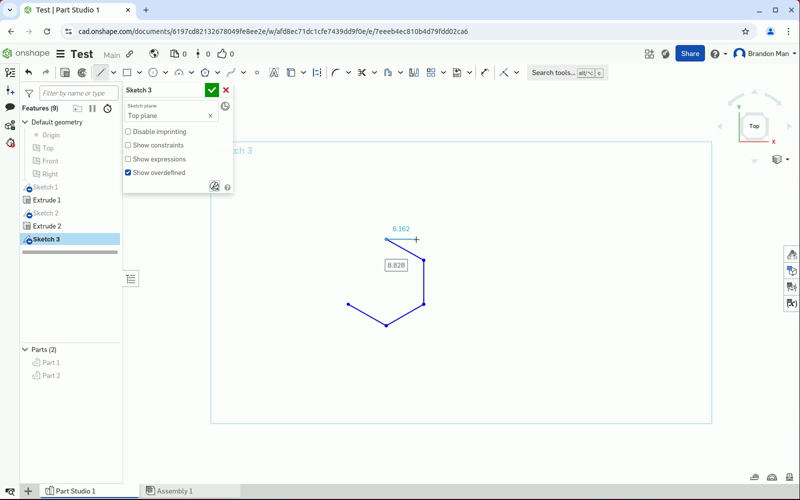
mouse_move(348, 260)
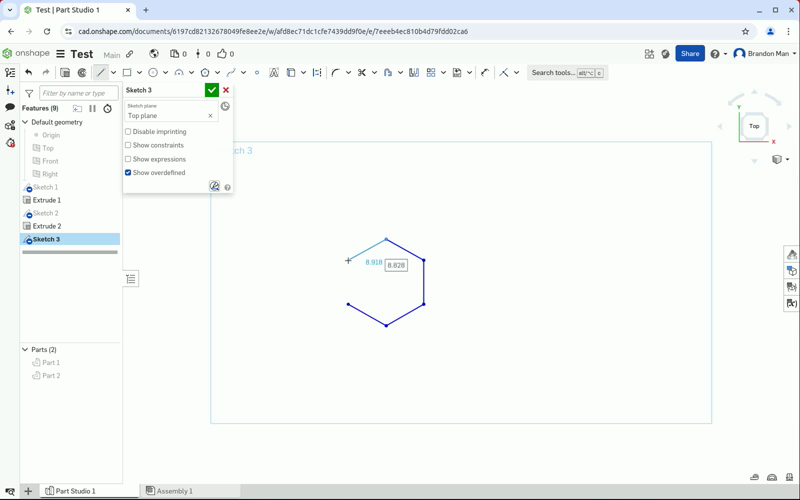
click(348, 260)
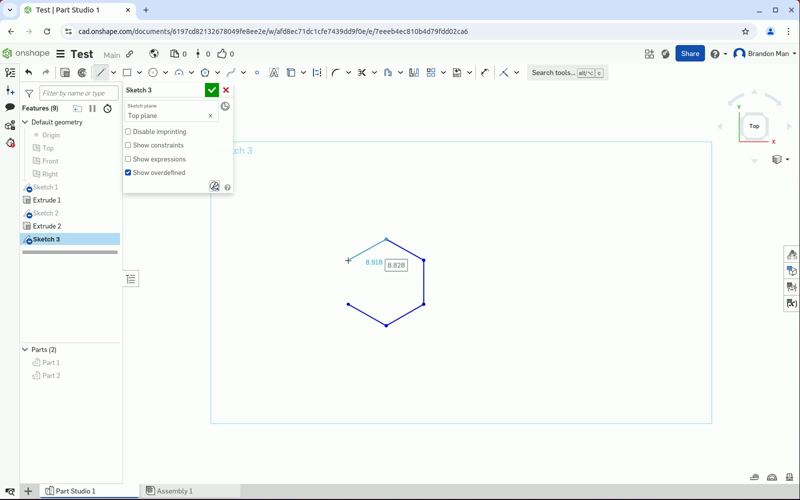
key_up(shift)
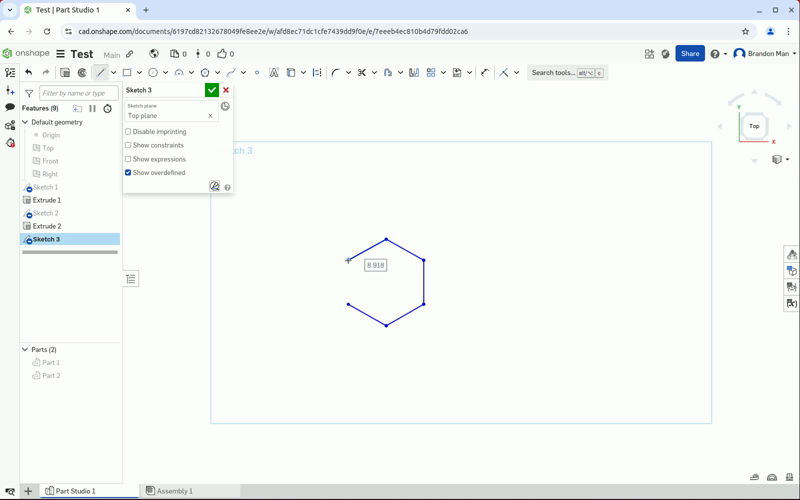
mouse_move(378, 260)
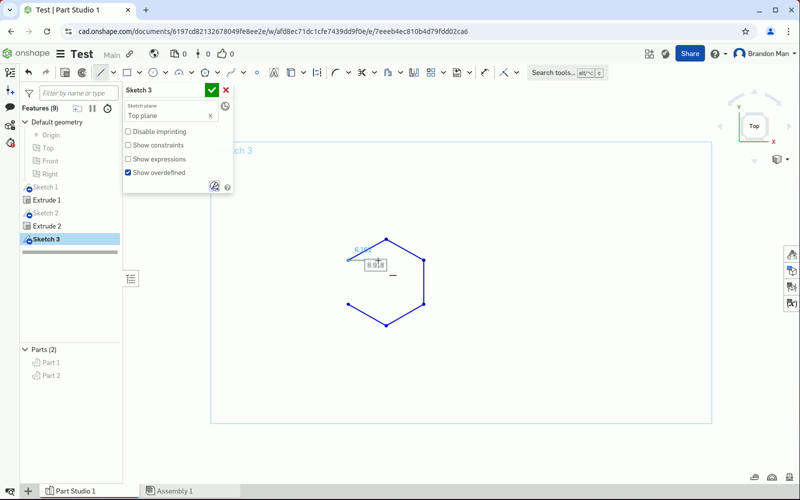
key_down(shift)
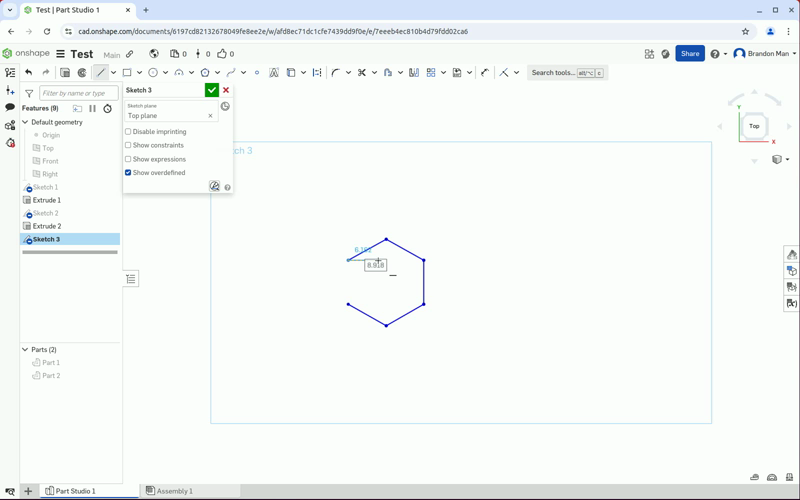
mouse_move(348, 304)
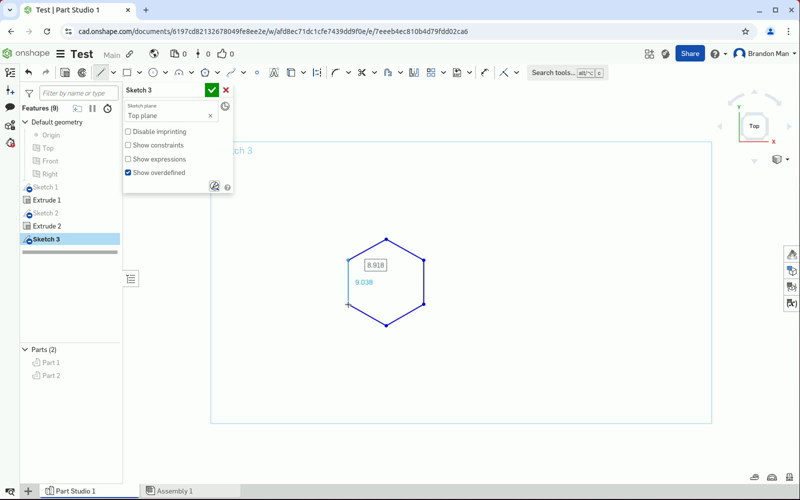
key_up(shift)
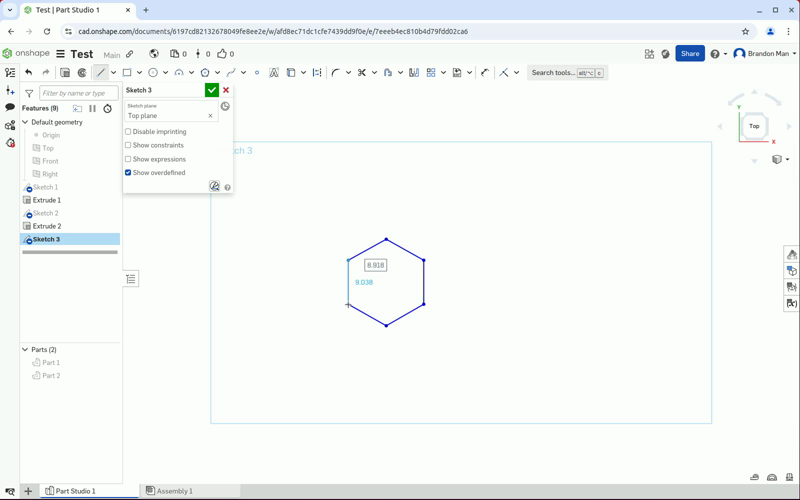
click(348, 304)
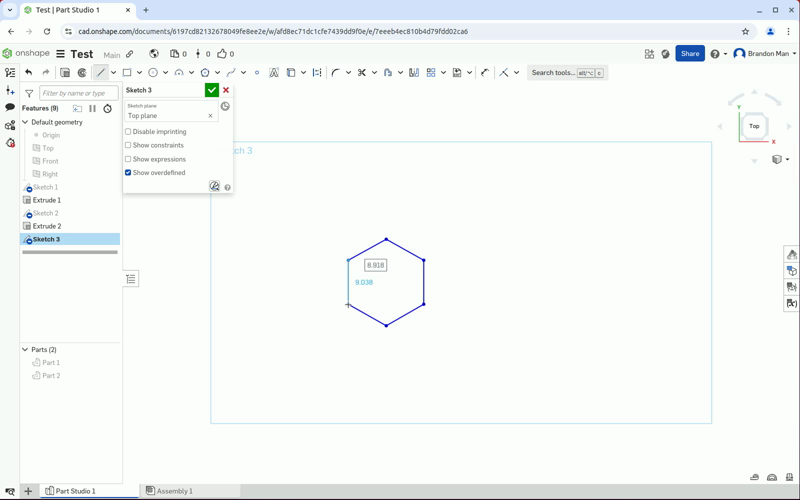
key(esc)
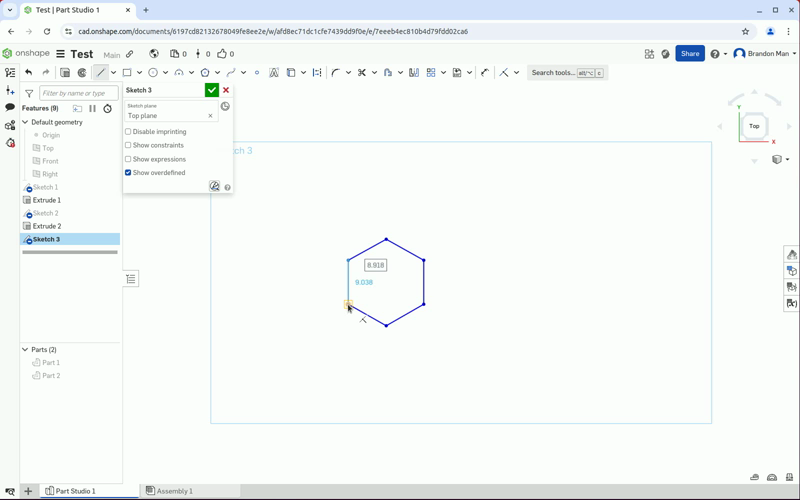
mouse_move(355, 283)
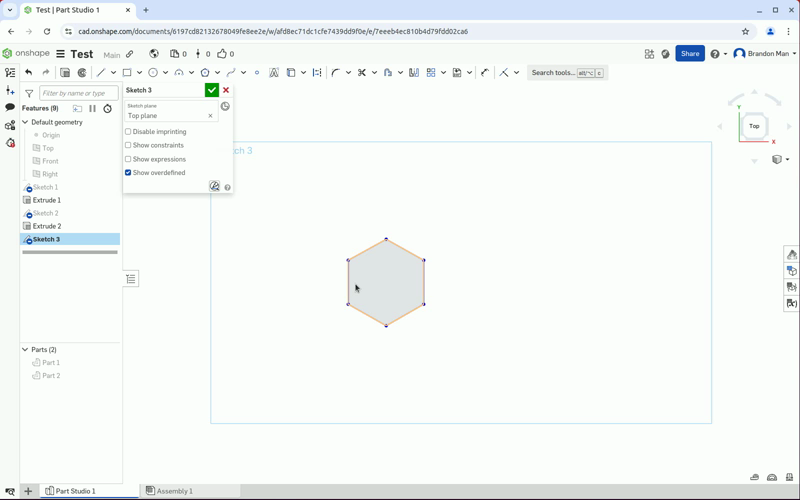
click(355, 283)
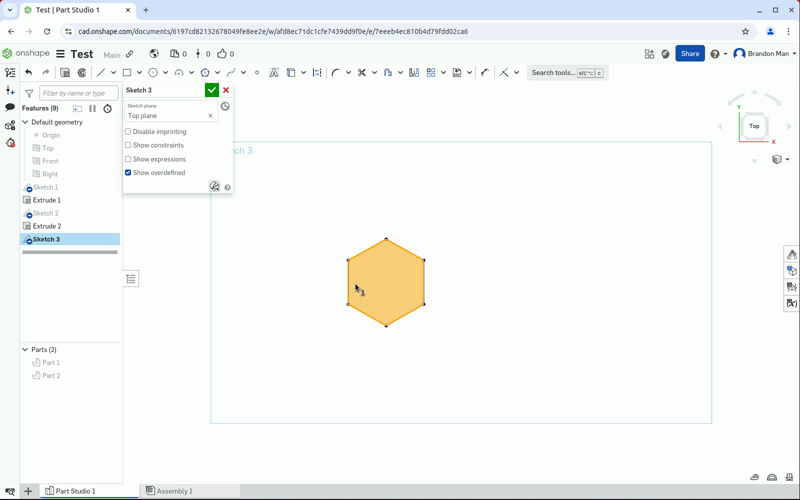
mouse_move(73, 352)
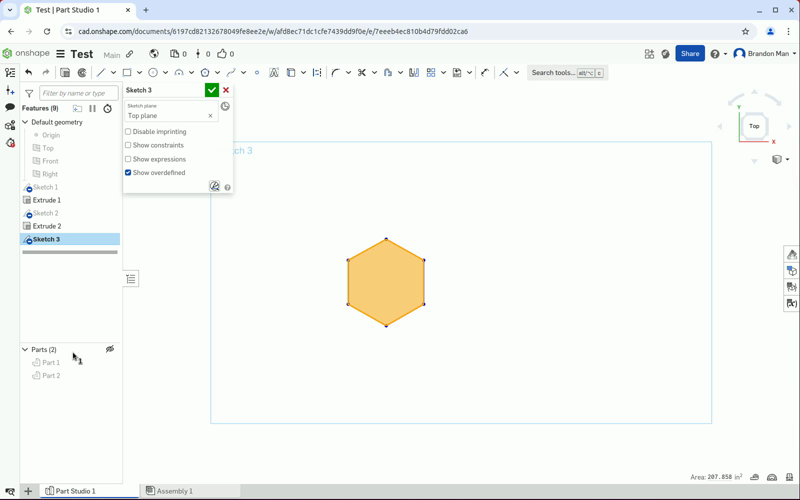
key(shift+y)
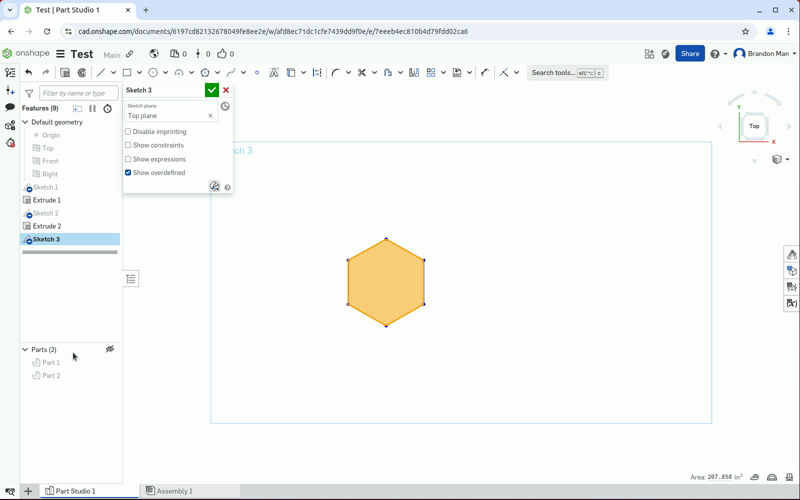
key(shift+e)
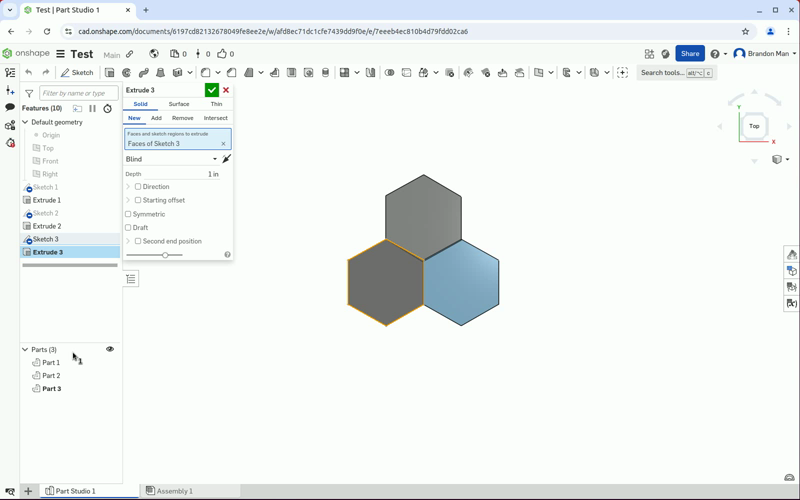
mouse_move(143, 106)
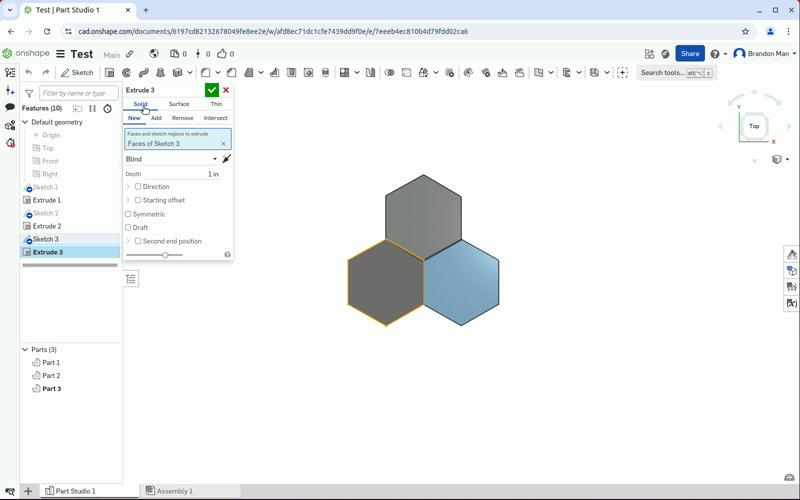
click(143, 106)
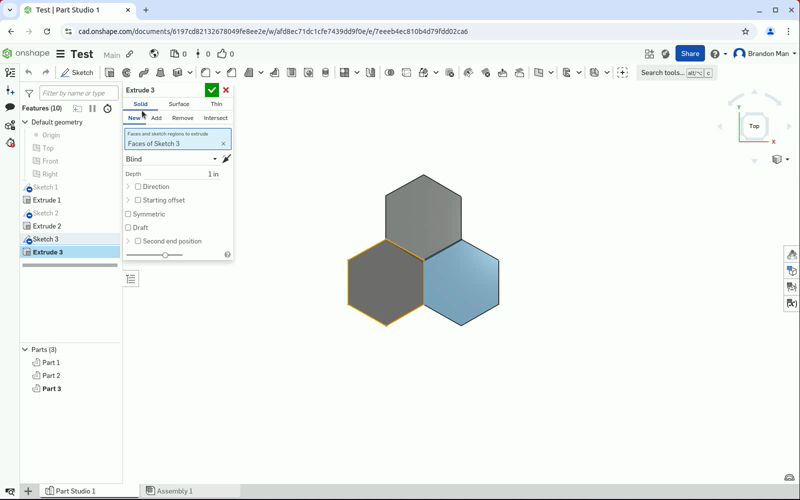
mouse_move(137, 120)
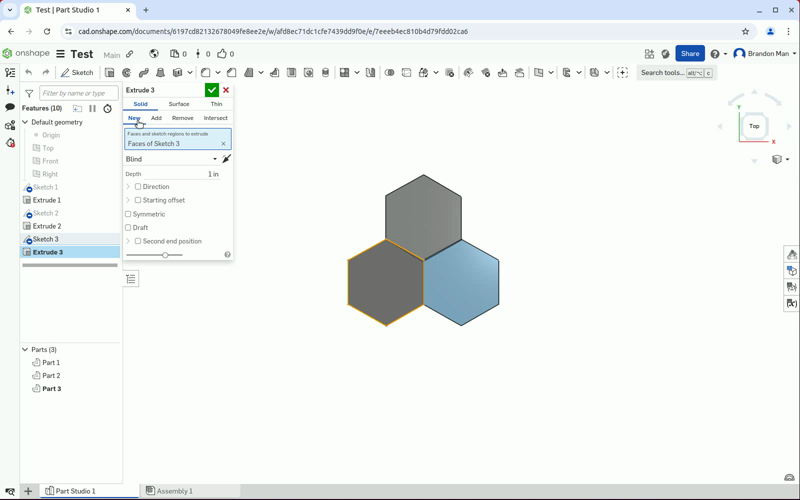
click(137, 120)
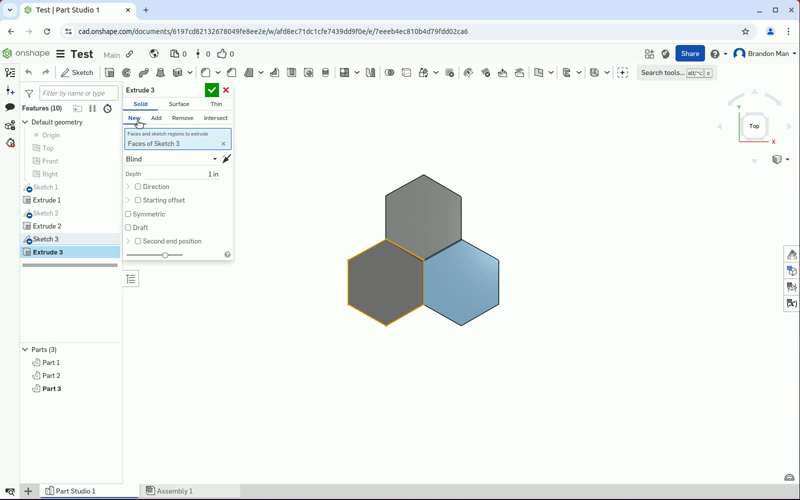
key(tab, 4)
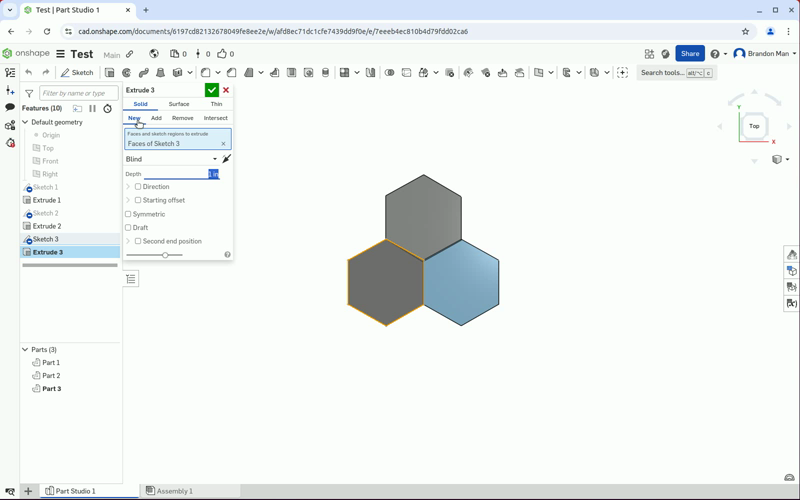
text(10.351)
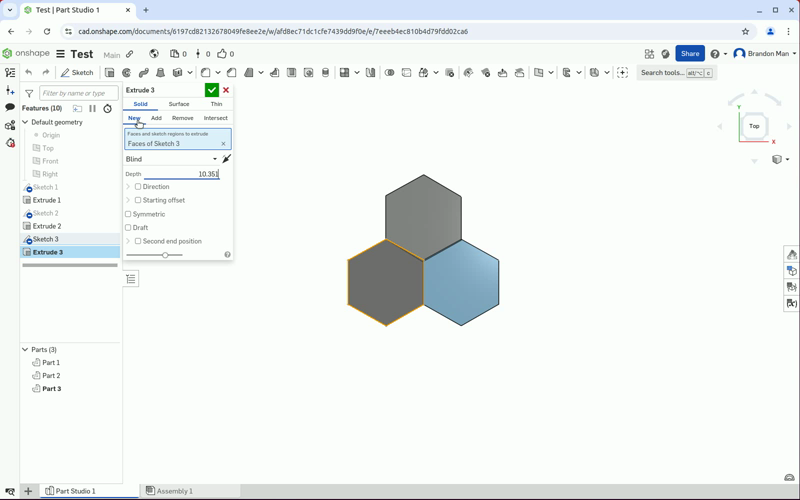
key(enter)
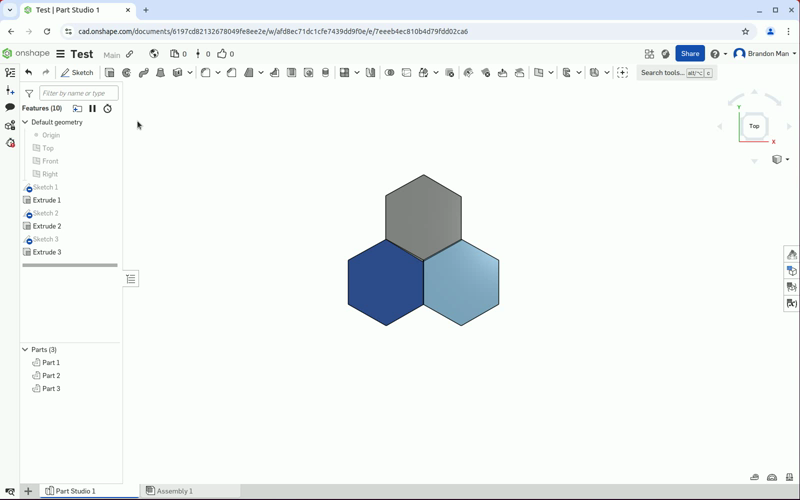
key(shift+h)
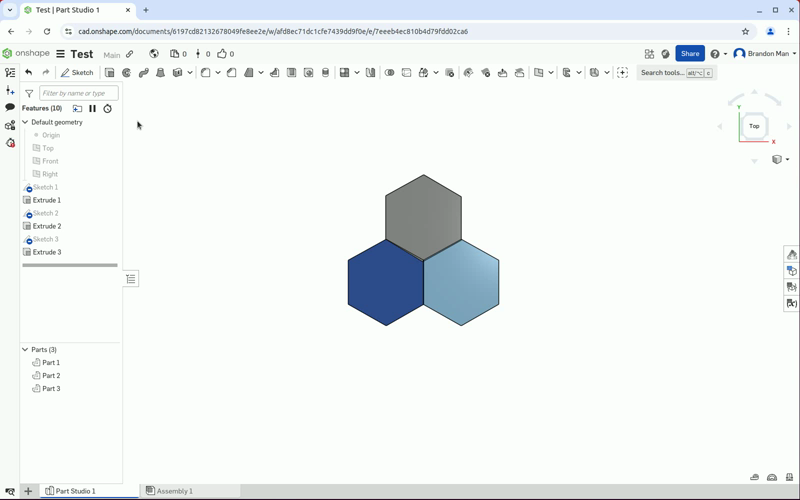
key(shift+h)
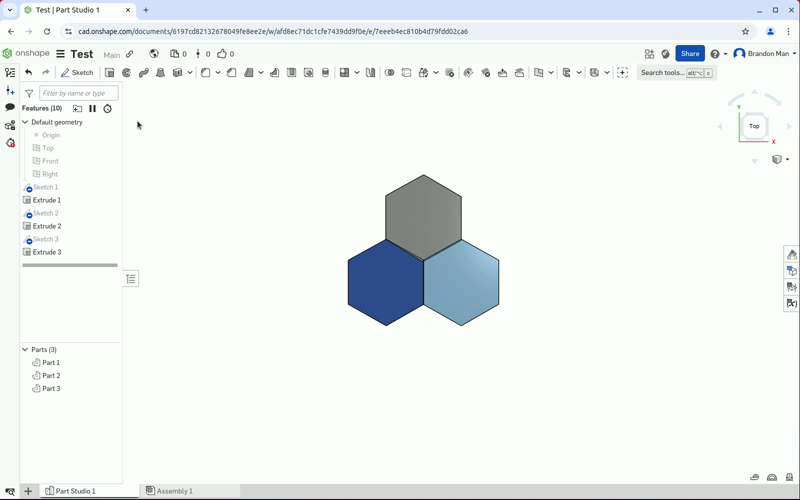
mouse_move(73, 189)
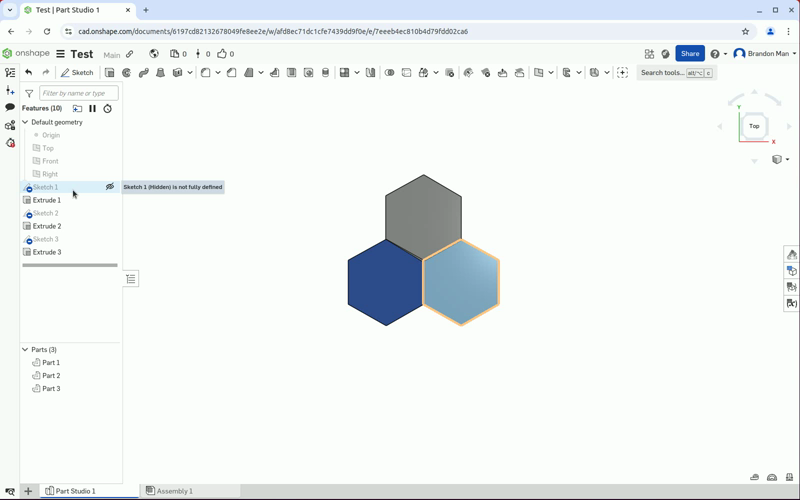
click(73, 189)
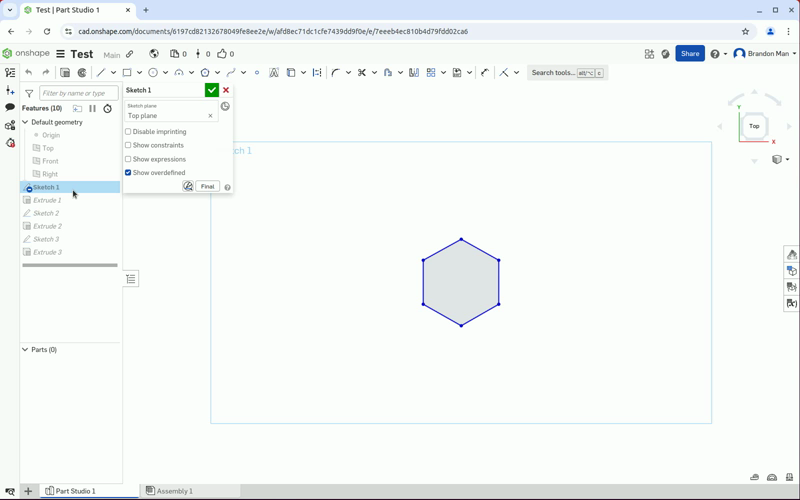
mouse_move(229, 92)
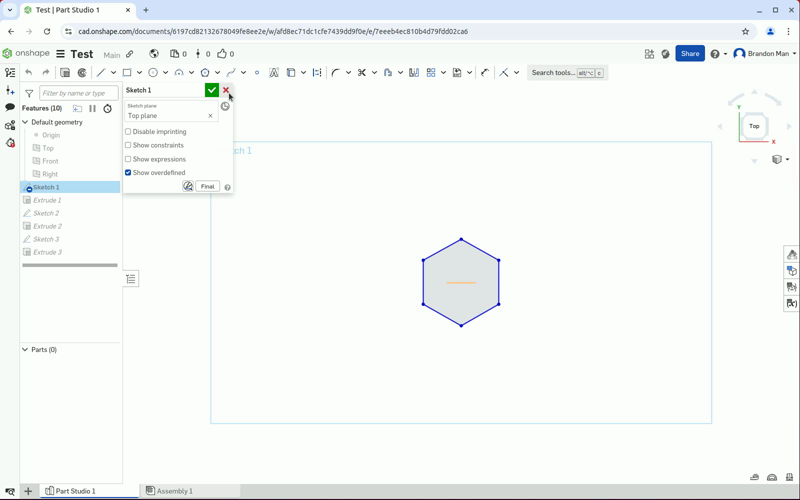
click(229, 92)
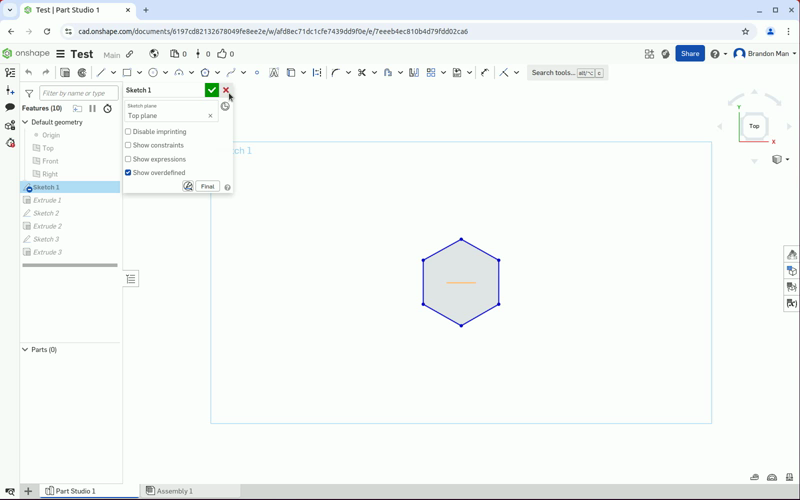
key(shift+s)
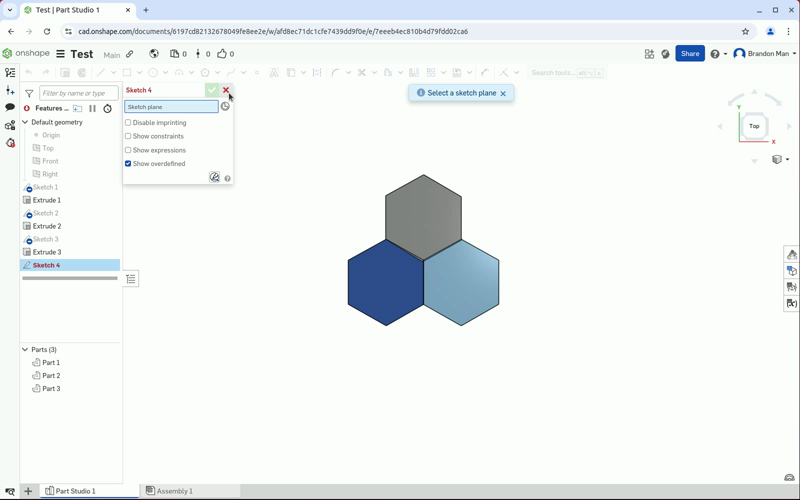
mouse_move(73, 150)
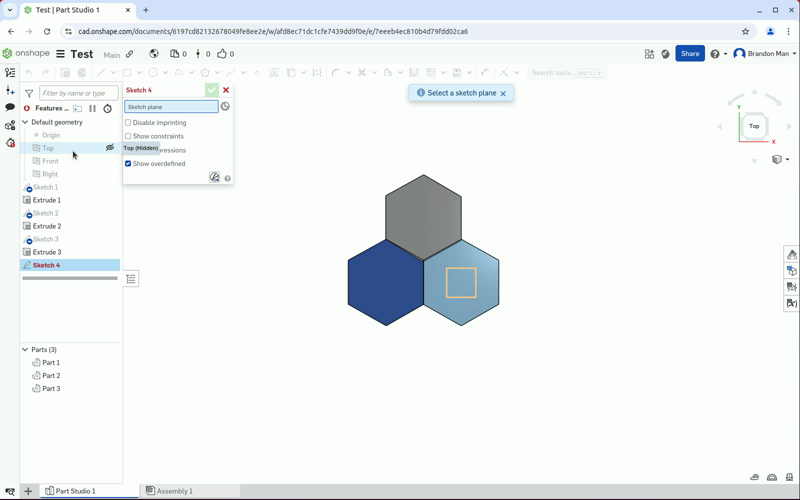
click(73, 150)
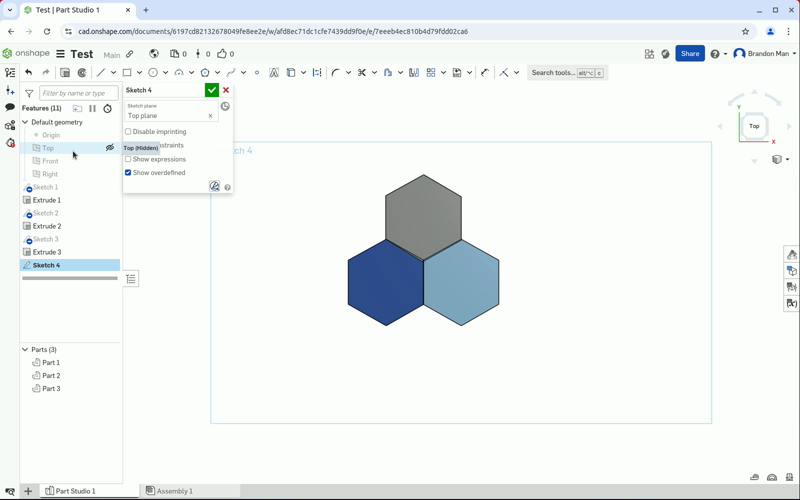
mouse_move(73, 352)
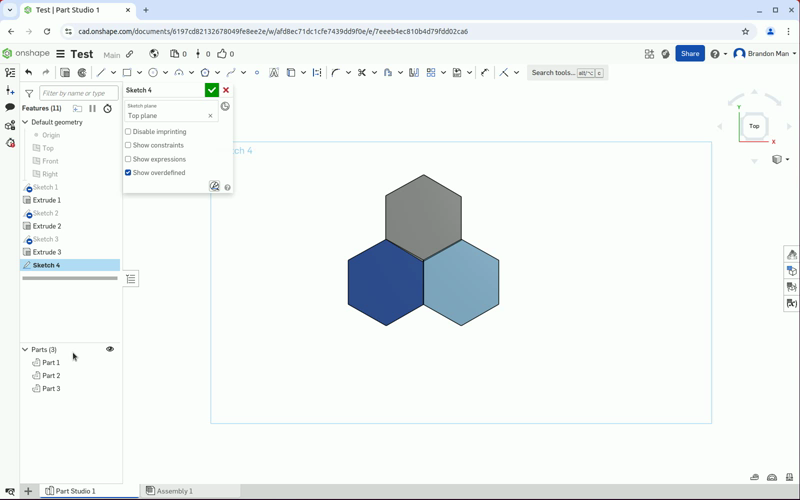
key(y)
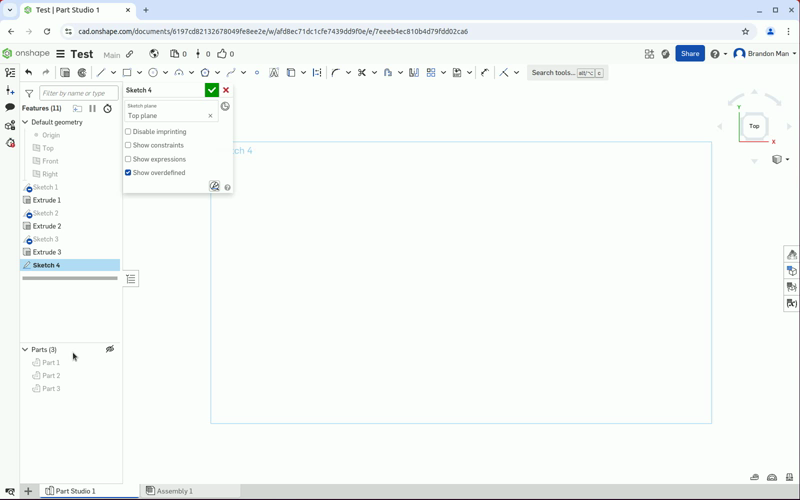
key(l)
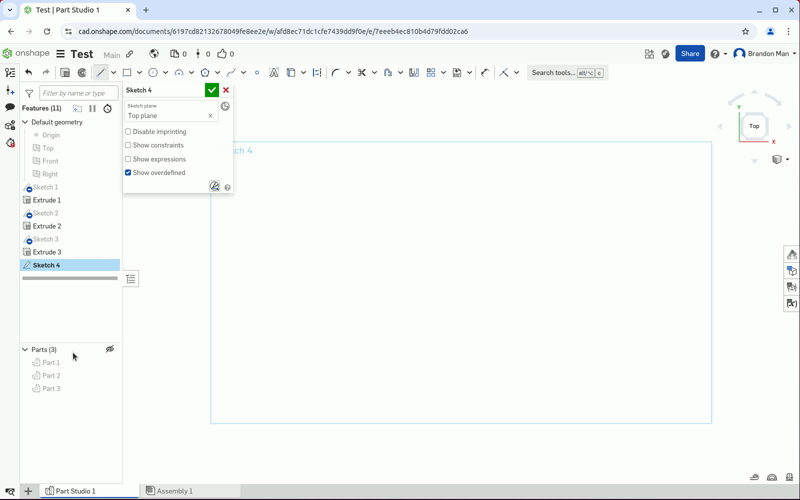
key_down(shift)
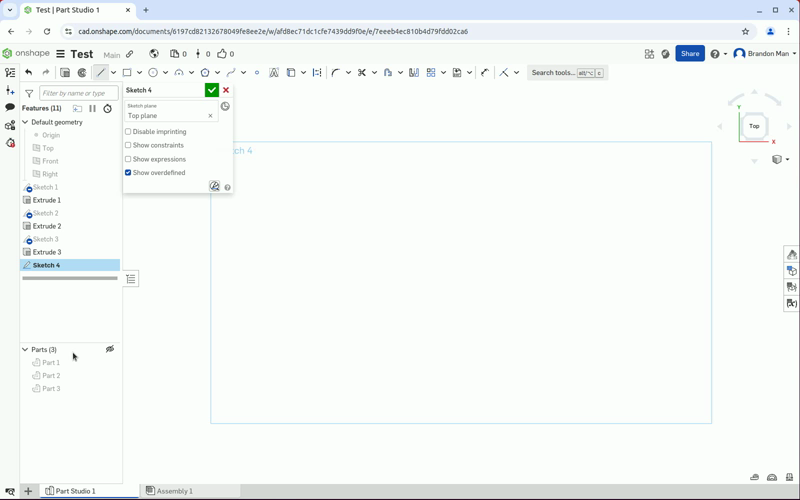
mouse_move(459, 196)
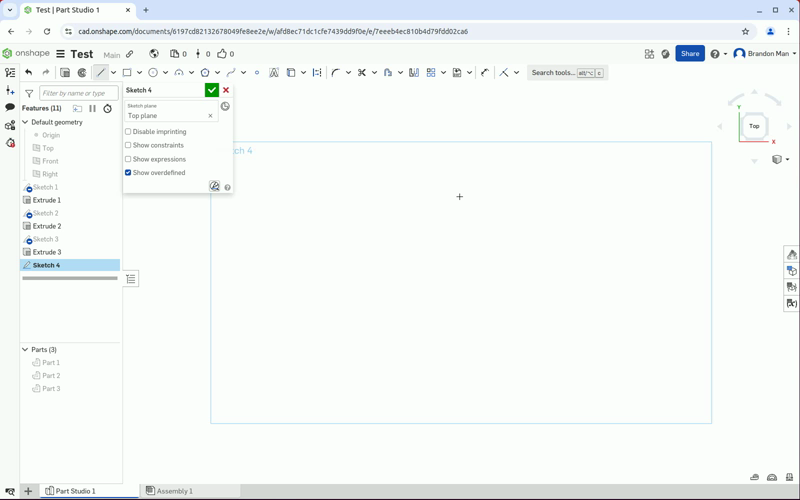
click(459, 196)
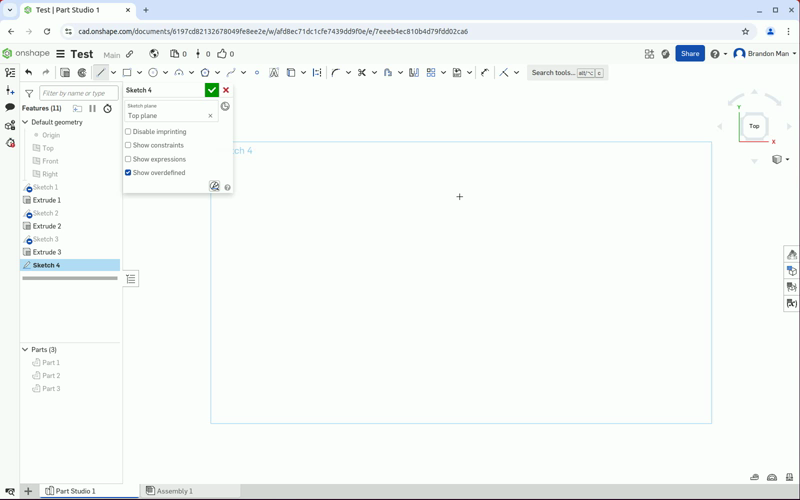
key_up(shift)
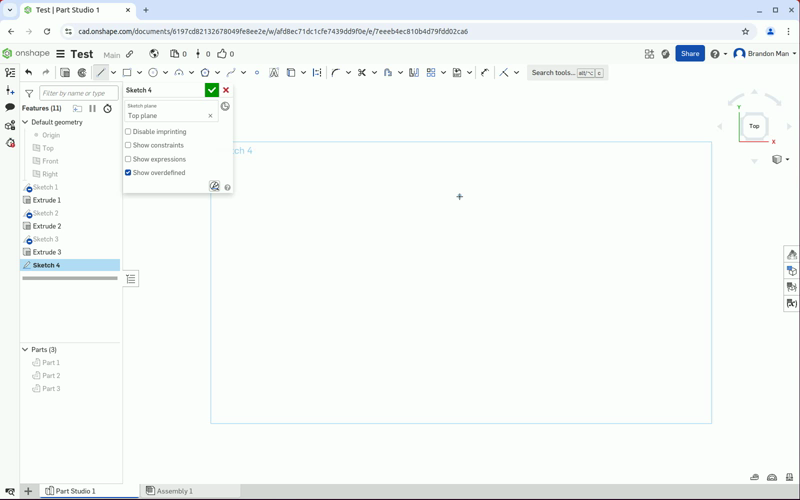
key_down(shift)
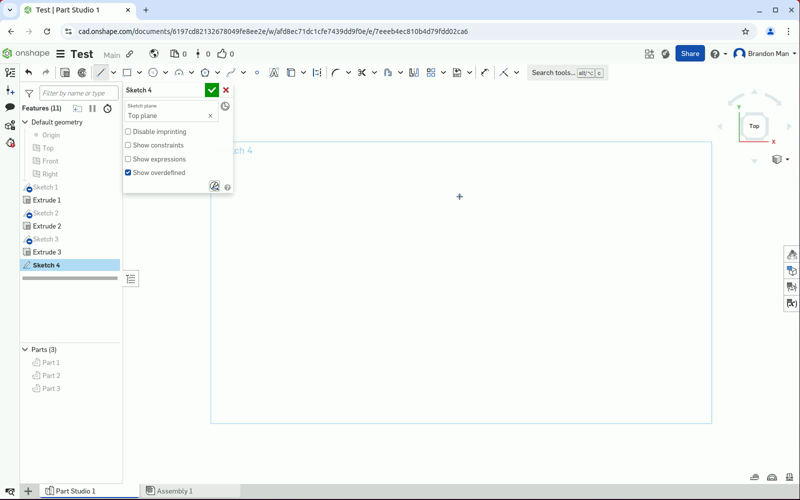
mouse_move(489, 196)
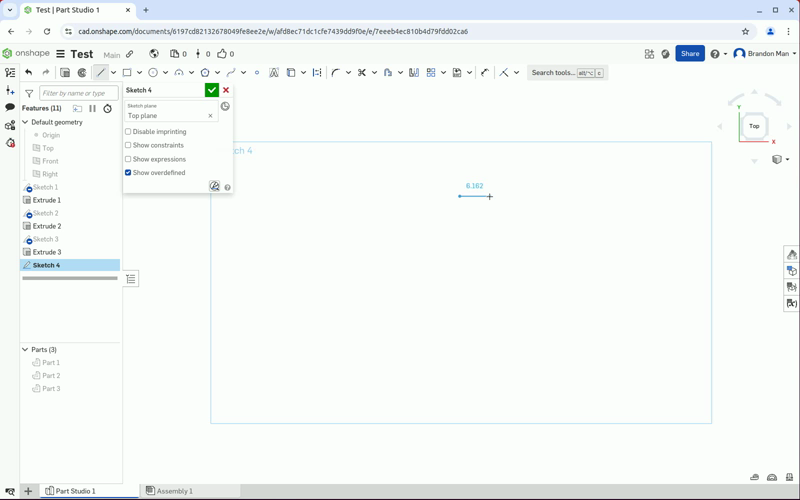
mouse_move(460, 239)
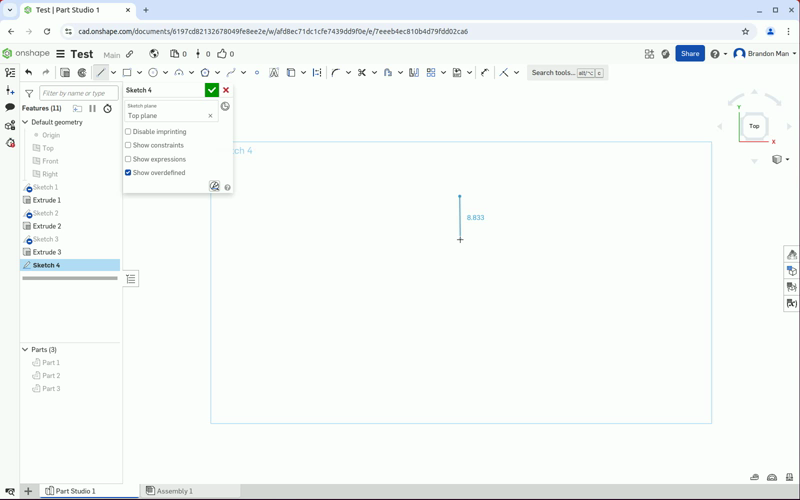
click(460, 239)
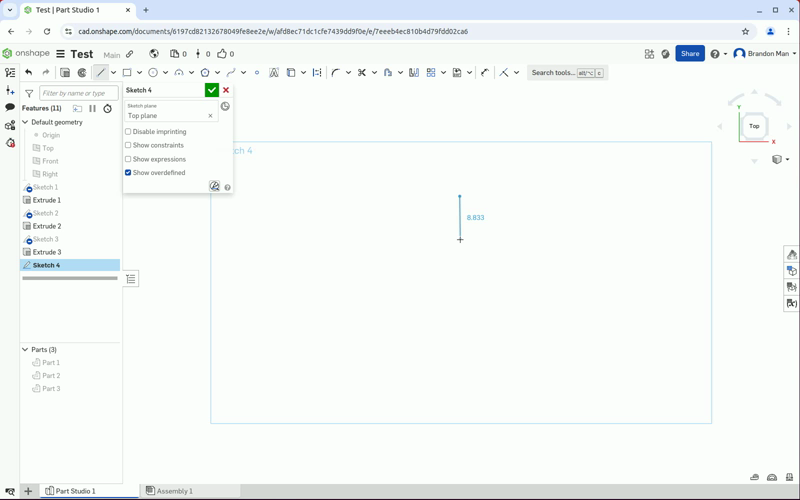
key_up(shift)
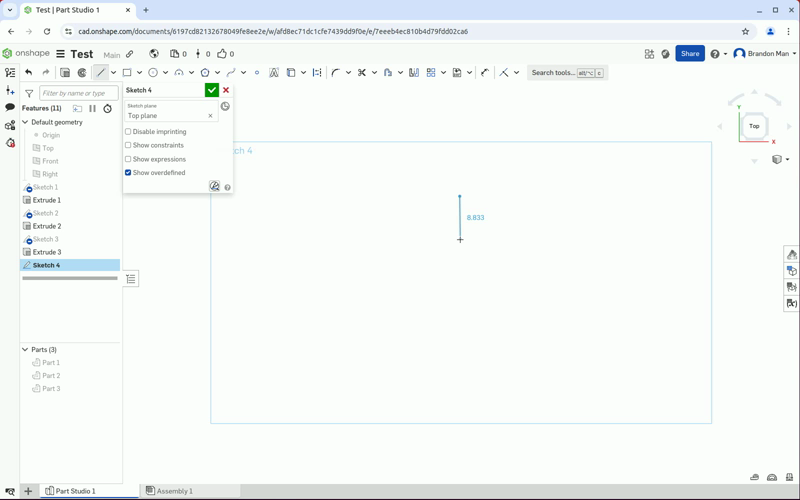
key_down(shift)
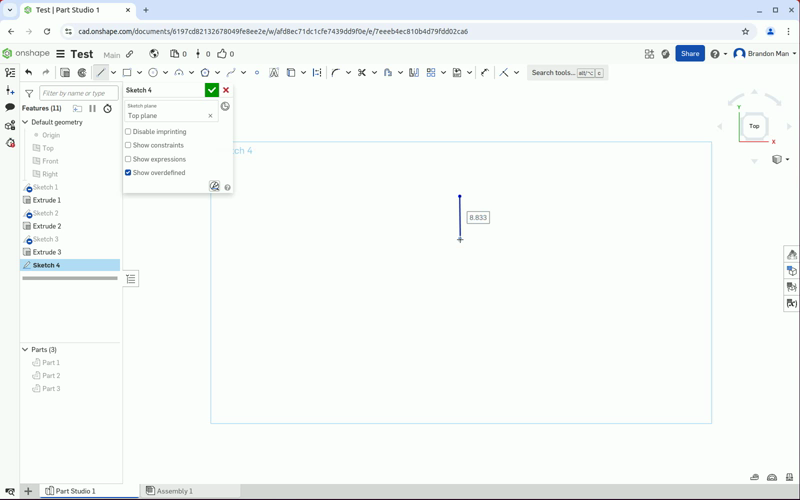
mouse_move(490, 239)
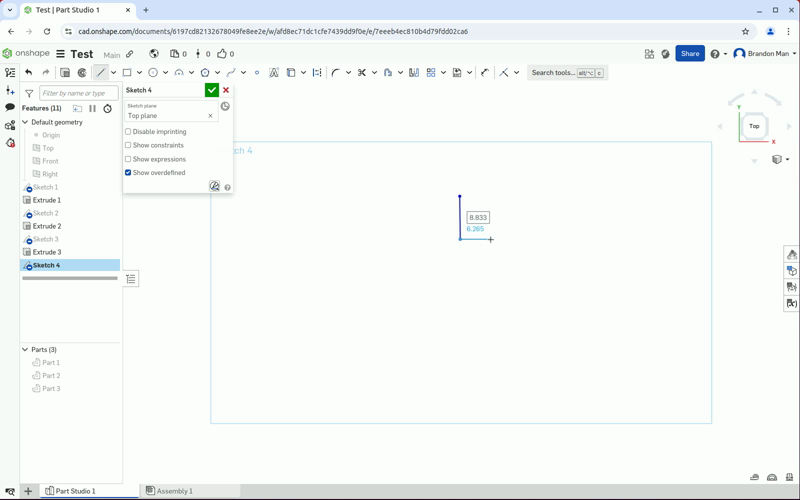
mouse_move(497, 260)
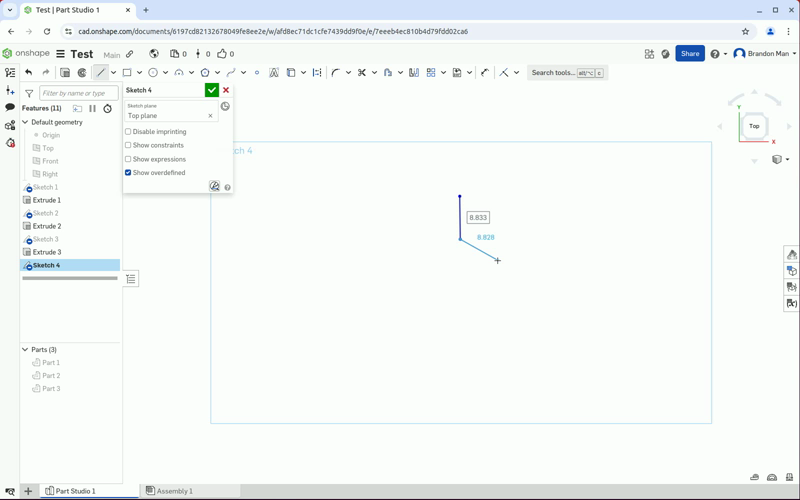
click(497, 260)
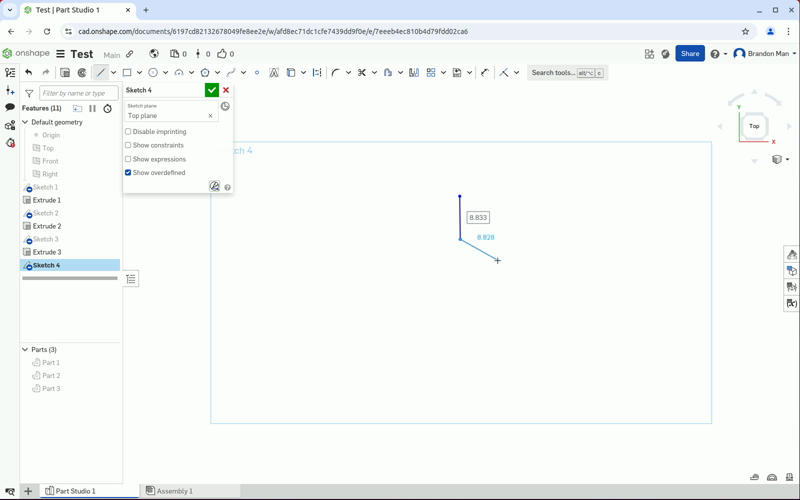
key_up(shift)
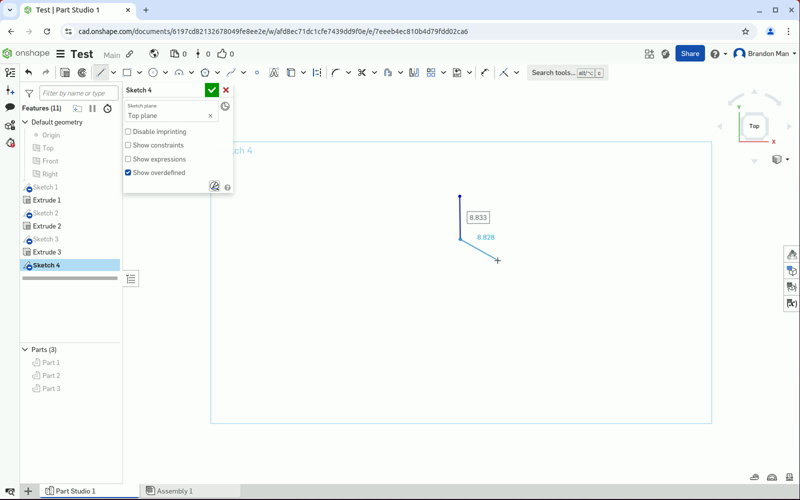
key_down(shift)
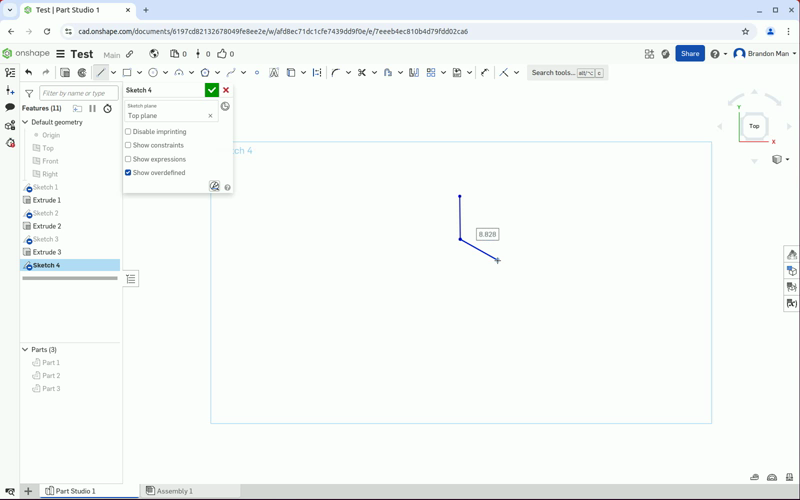
mouse_move(527, 260)
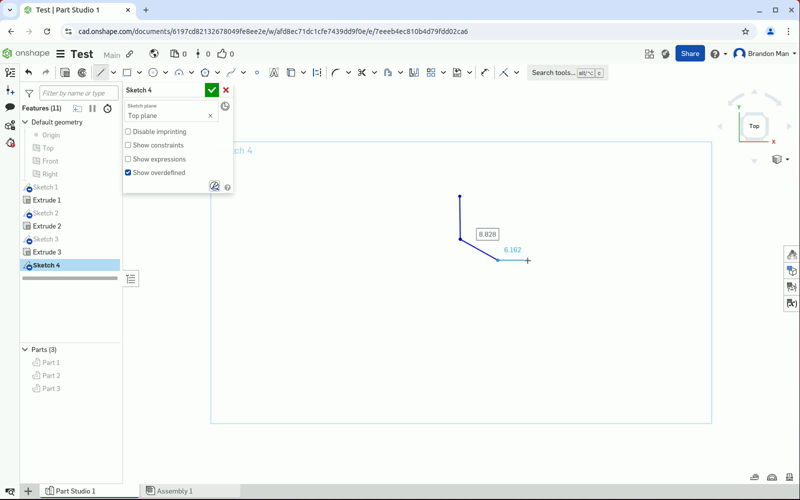
mouse_move(534, 238)
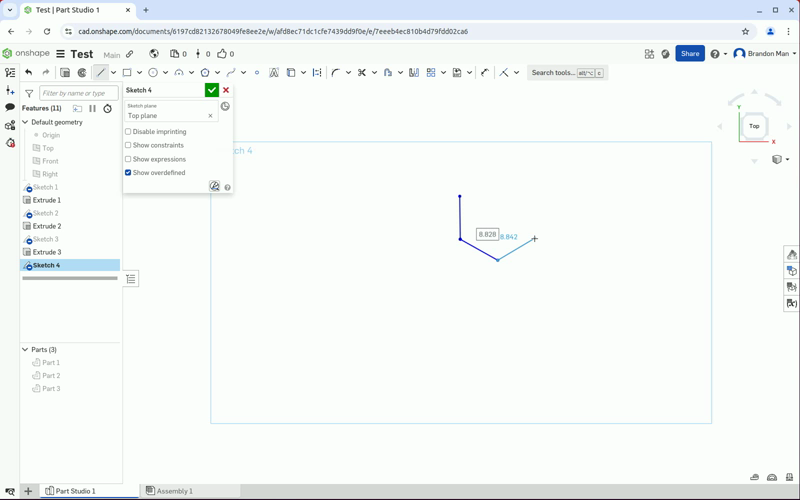
click(534, 238)
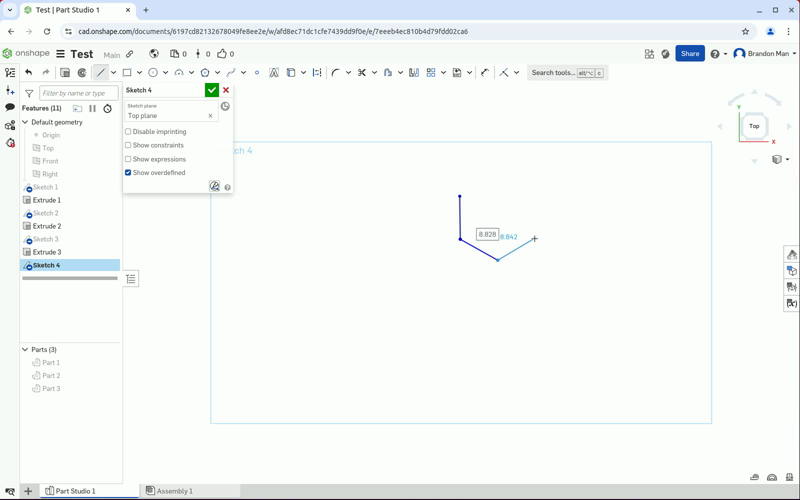
key_up(shift)
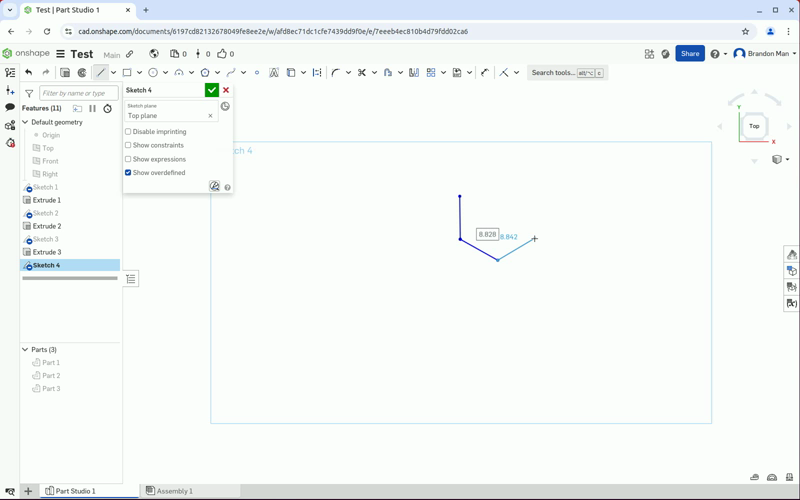
key_down(shift)
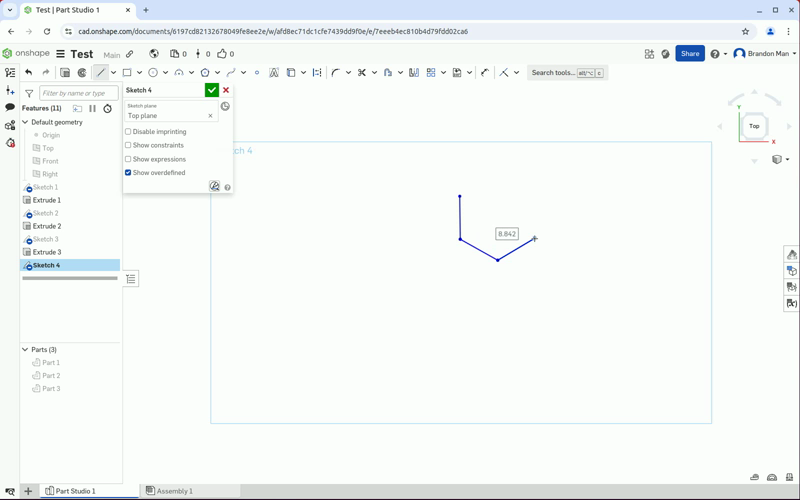
mouse_move(564, 238)
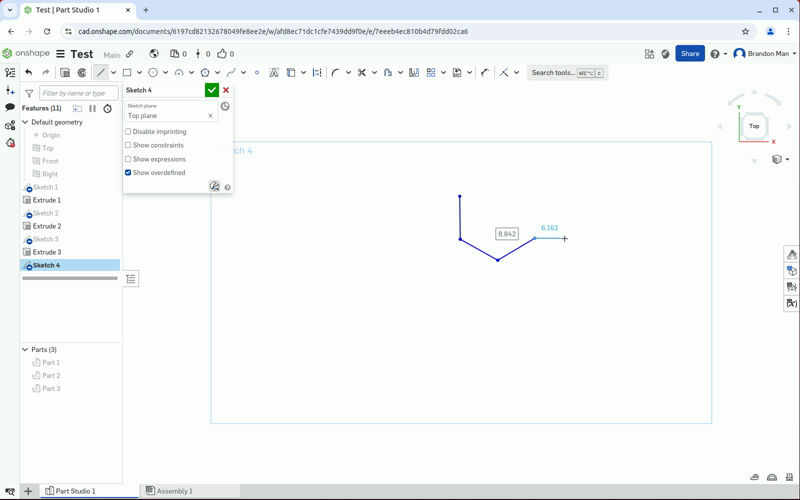
mouse_move(534, 195)
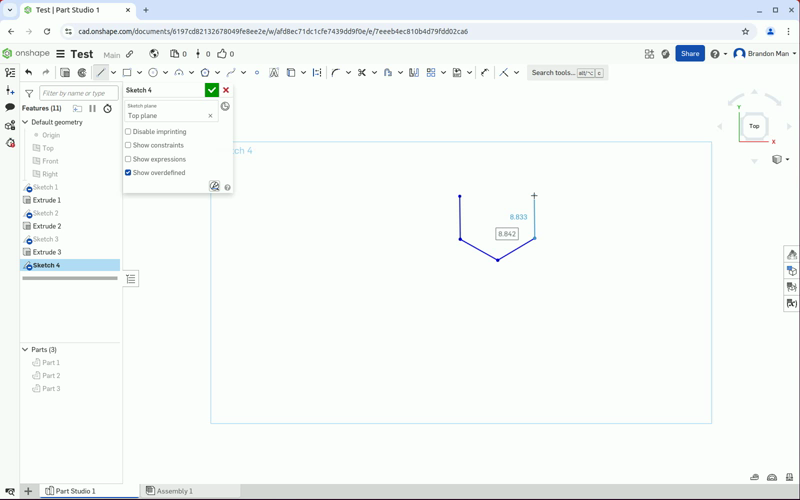
click(534, 195)
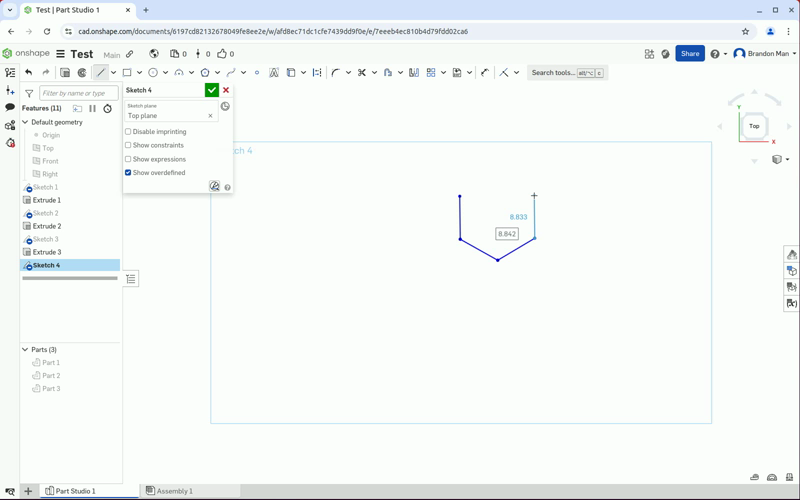
key_up(shift)
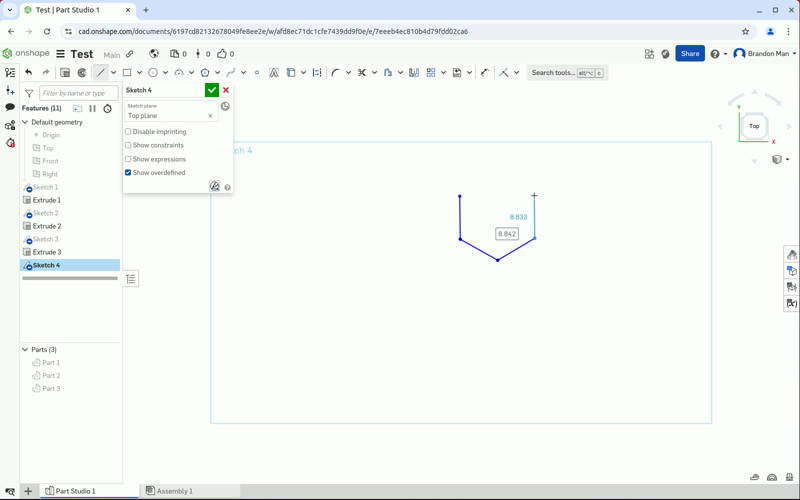
key_down(shift)
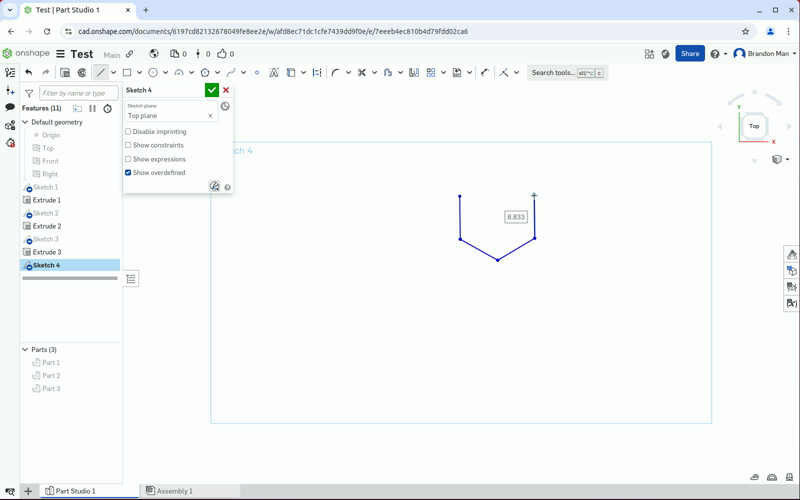
mouse_move(564, 195)
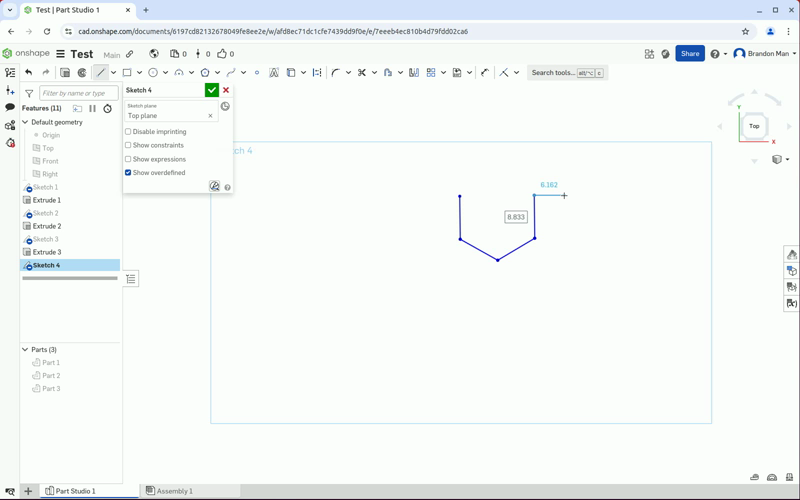
mouse_move(496, 174)
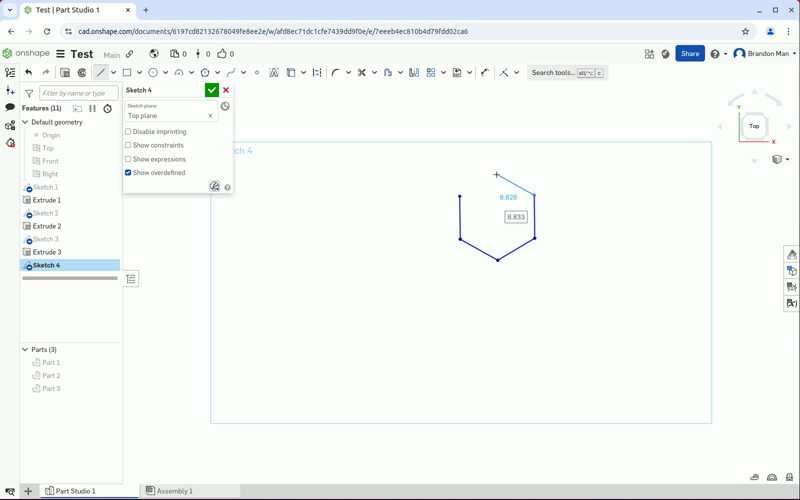
click(496, 174)
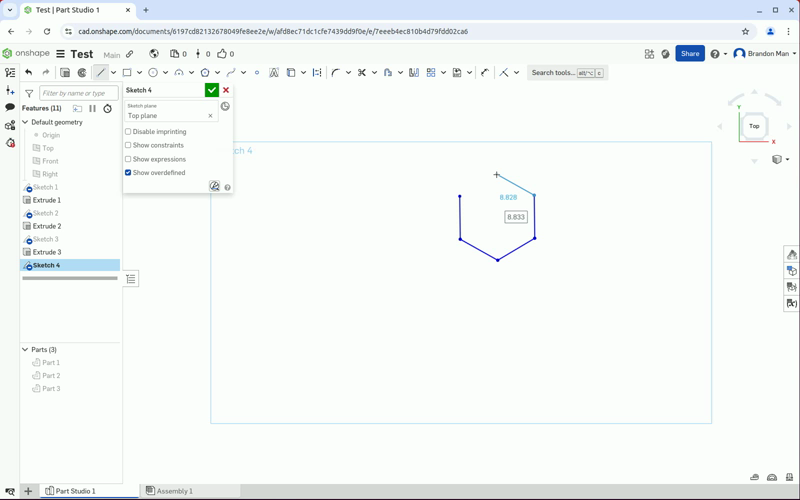
key_up(shift)
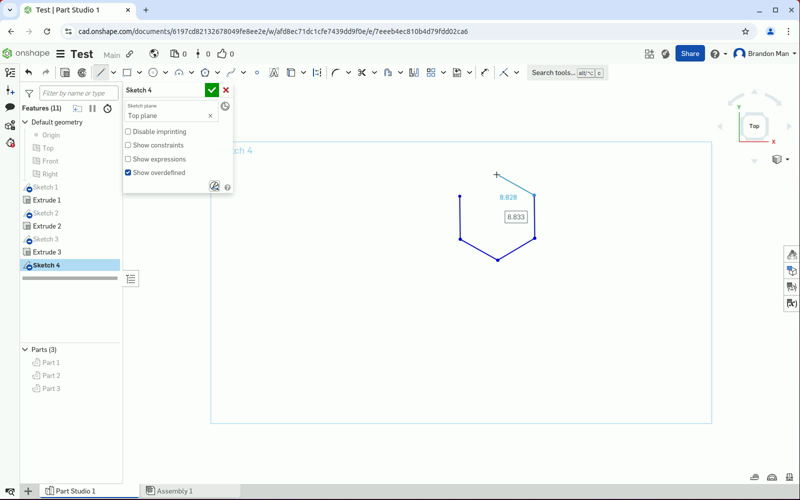
mouse_move(526, 174)
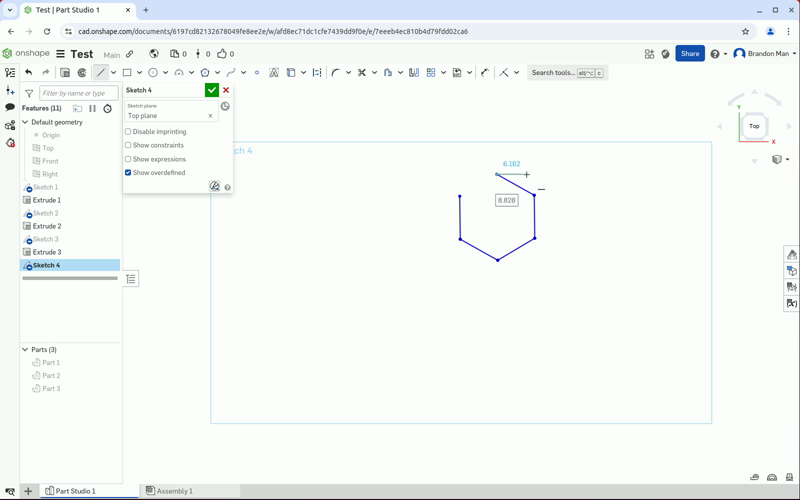
key_down(shift)
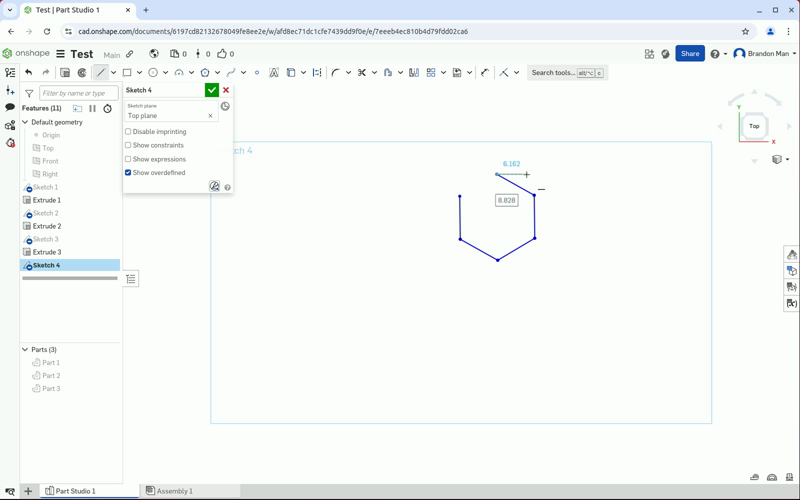
mouse_move(459, 196)
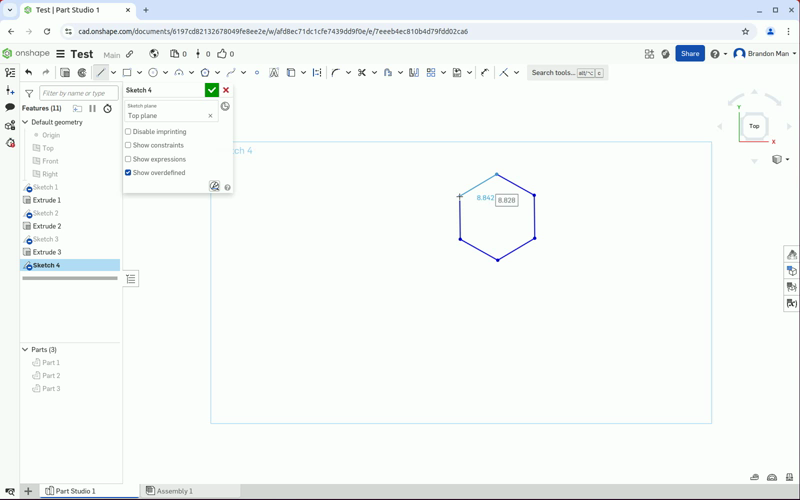
key_up(shift)
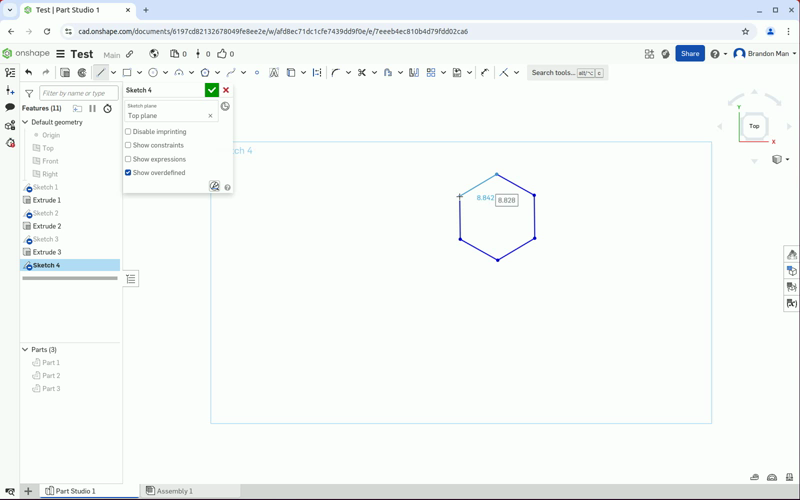
click(459, 196)
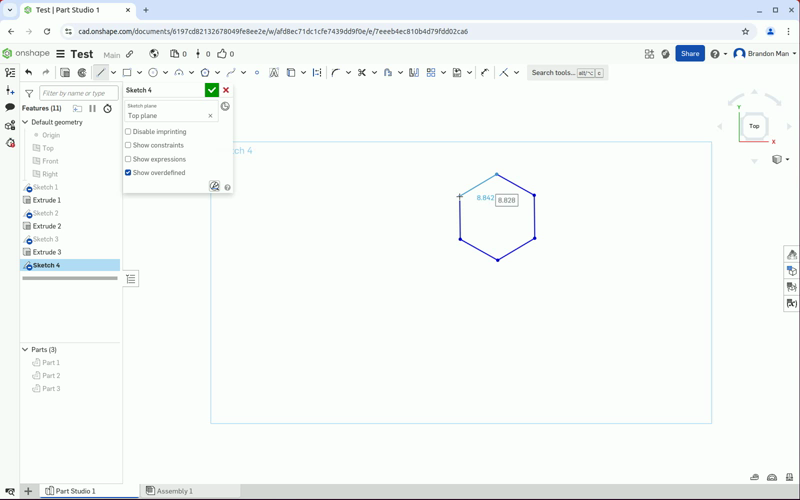
key(esc)
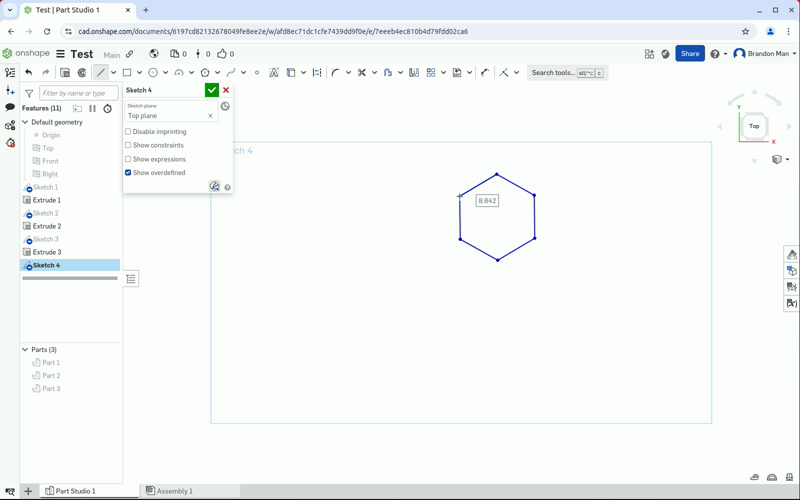
mouse_move(514, 198)
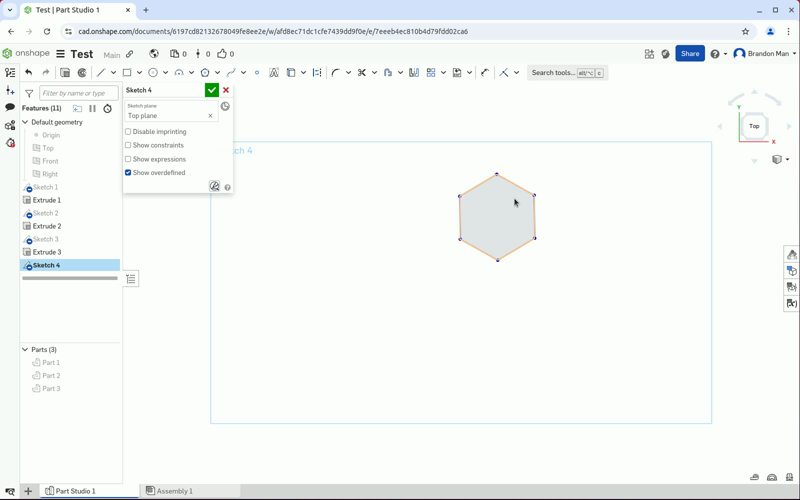
click(514, 198)
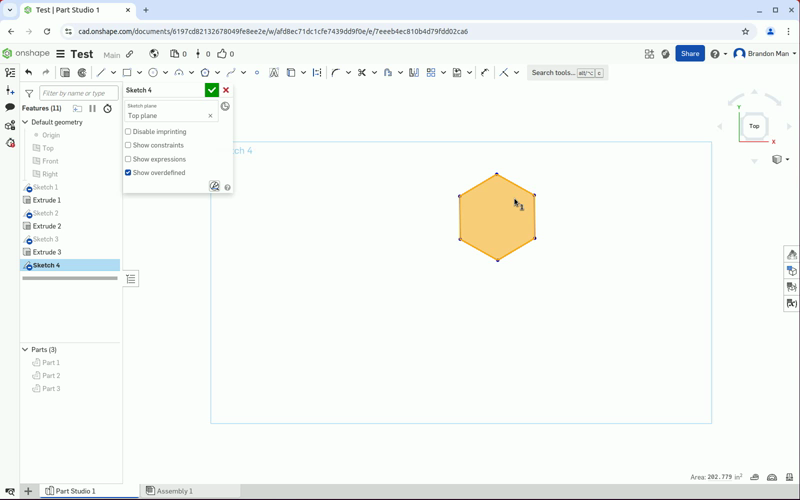
mouse_move(73, 352)
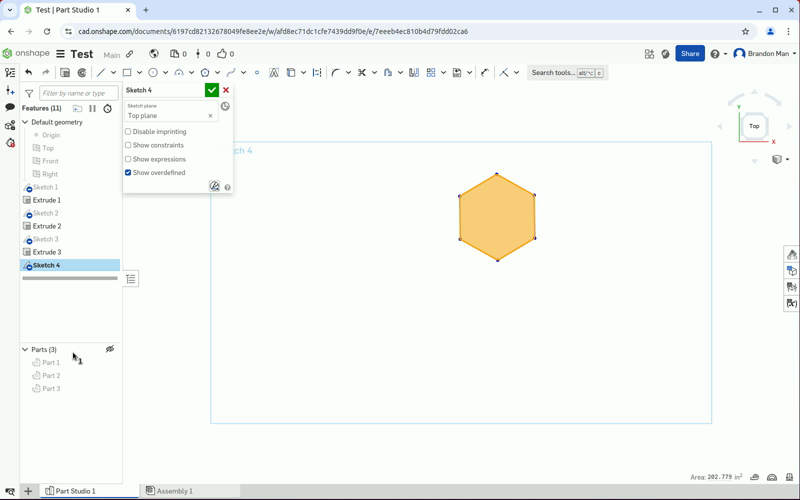
key(shift+y)
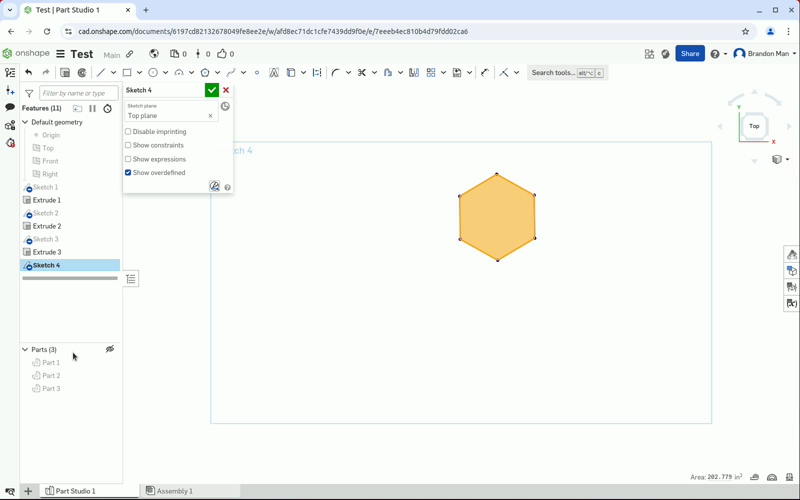
key(shift+e)
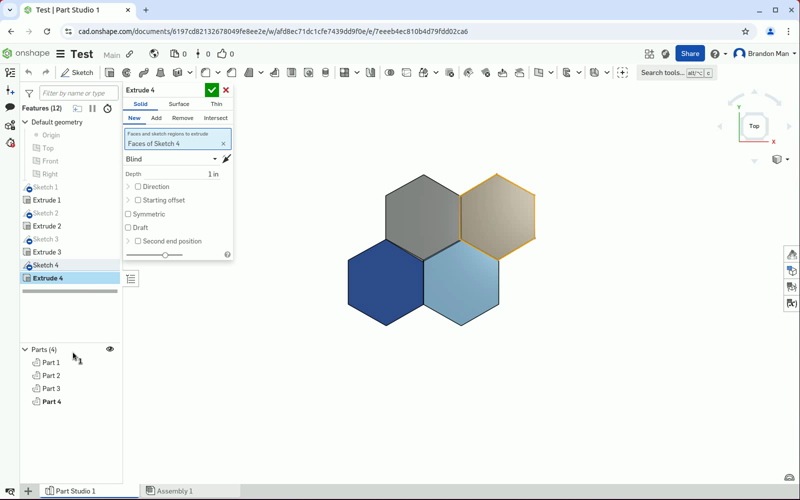
mouse_move(143, 106)
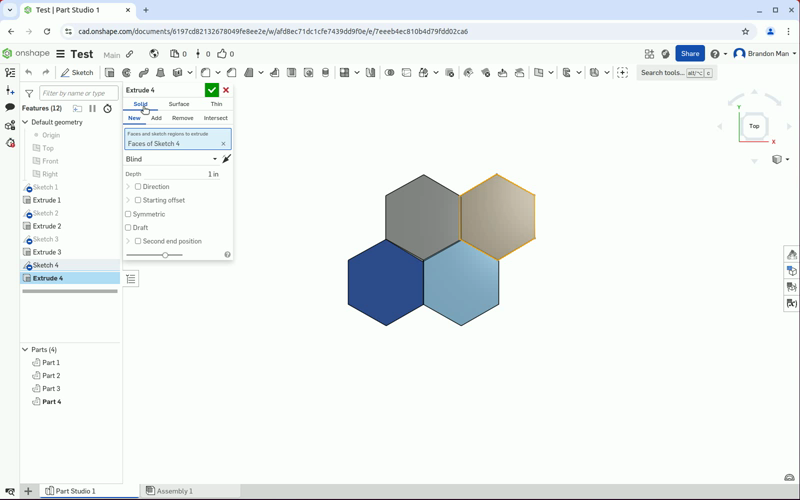
click(143, 106)
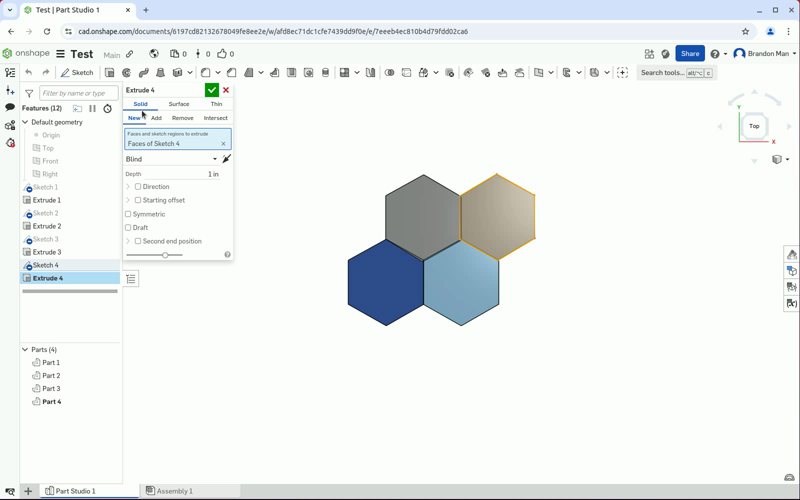
mouse_move(137, 120)
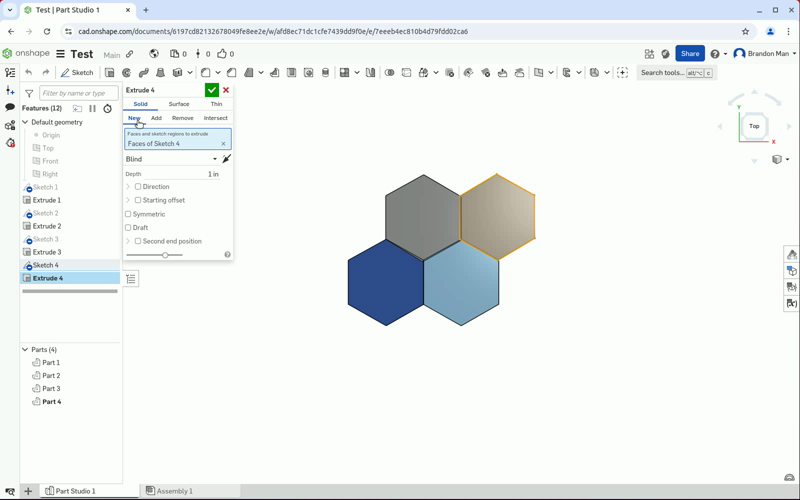
click(137, 120)
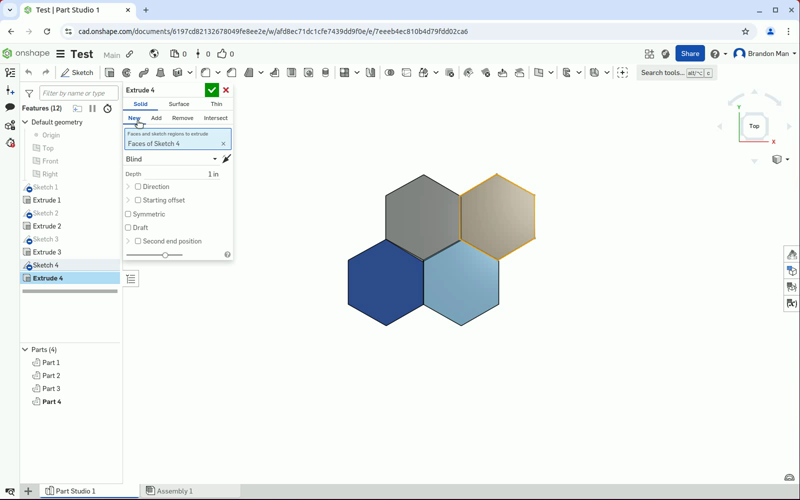
key(tab, 4)
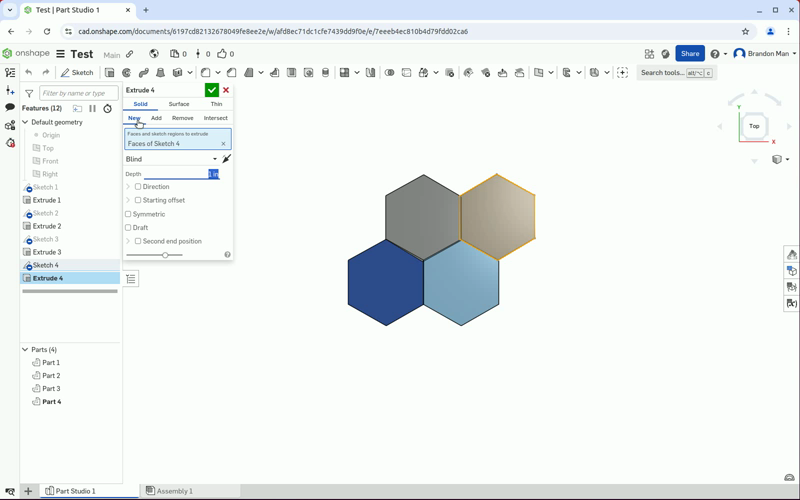
text(10.351)
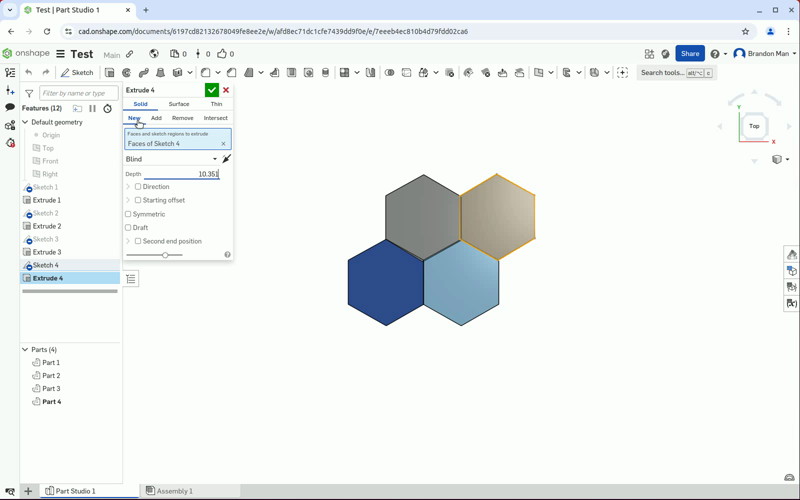
key(enter)
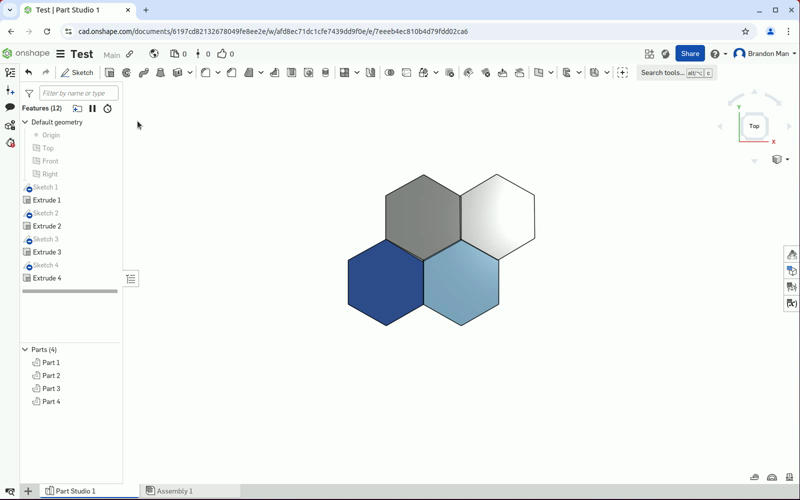
key(shift+h)
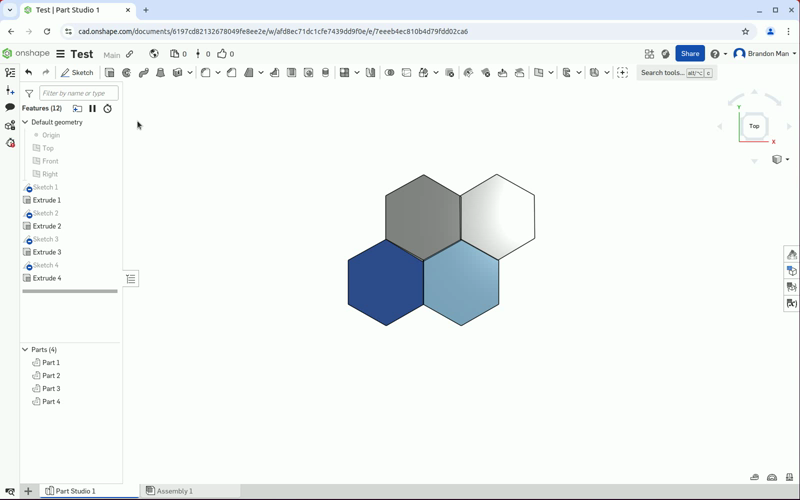
key(shift+h)
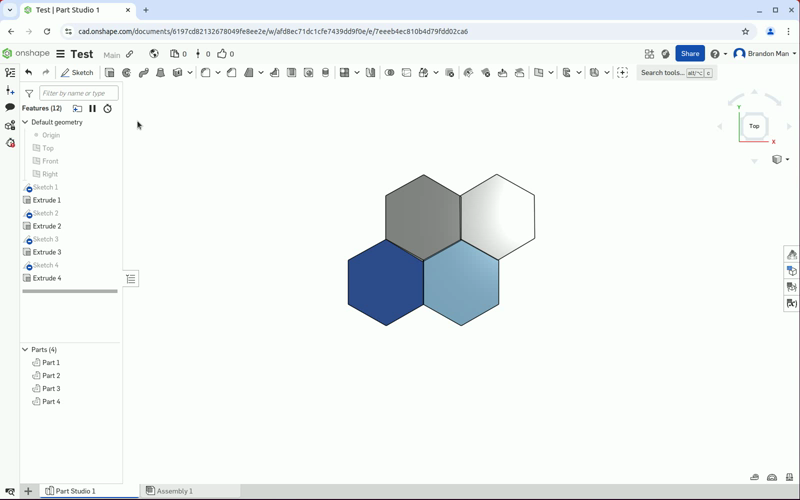
mouse_move(73, 189)
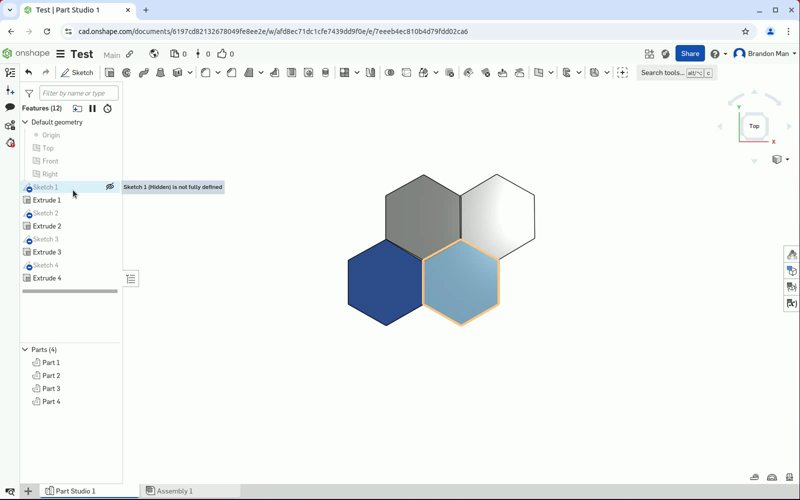
click(73, 189)
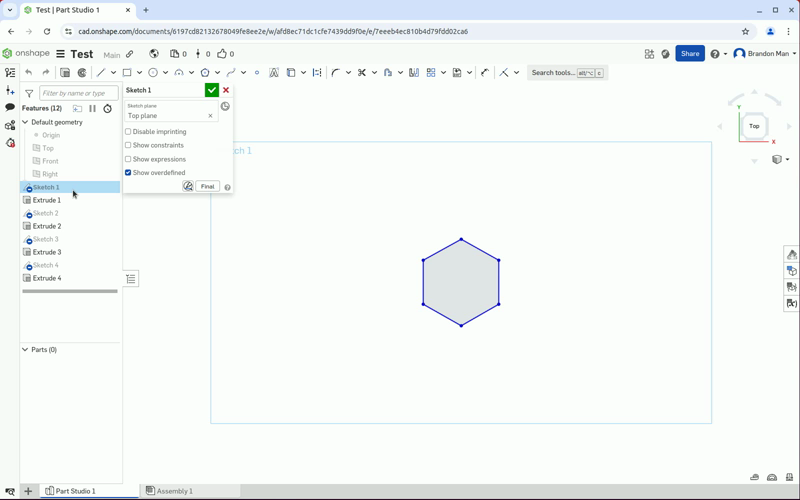
mouse_move(229, 92)
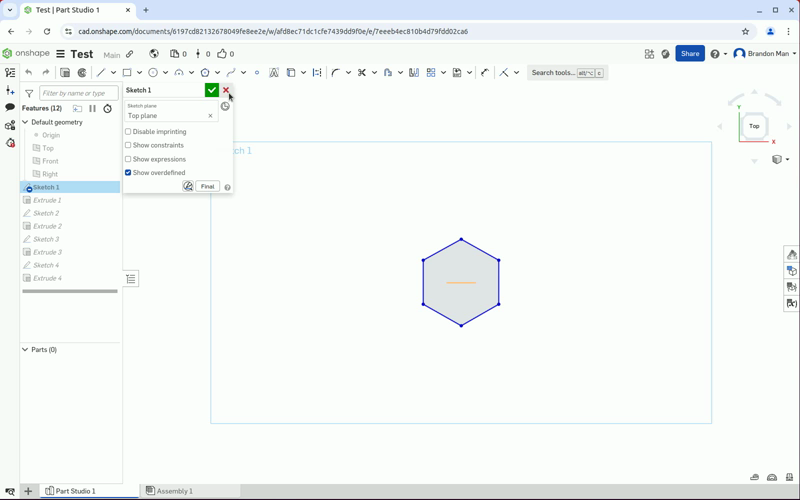
click(229, 92)
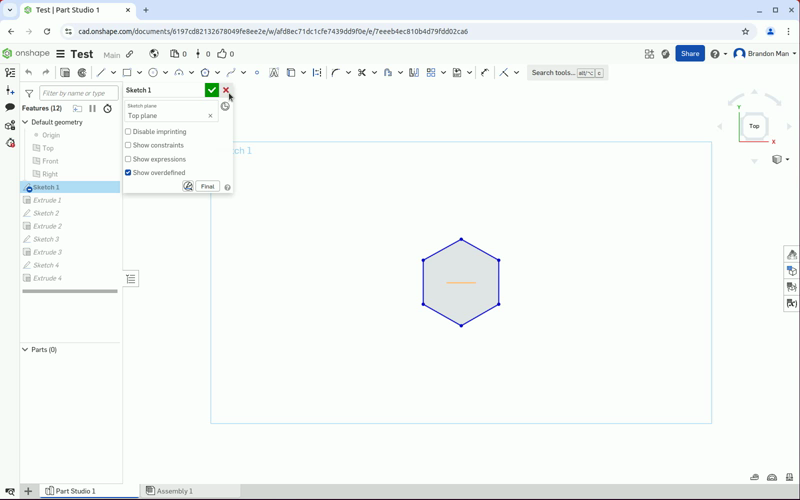
key(shift+s)
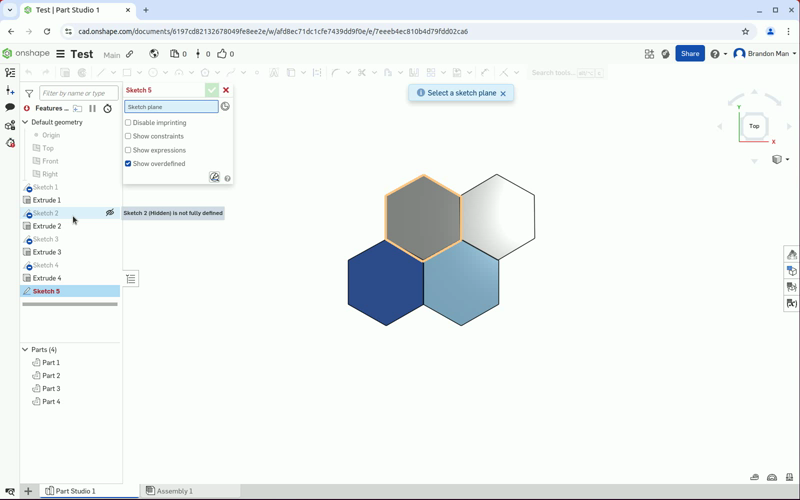
scroll(3)
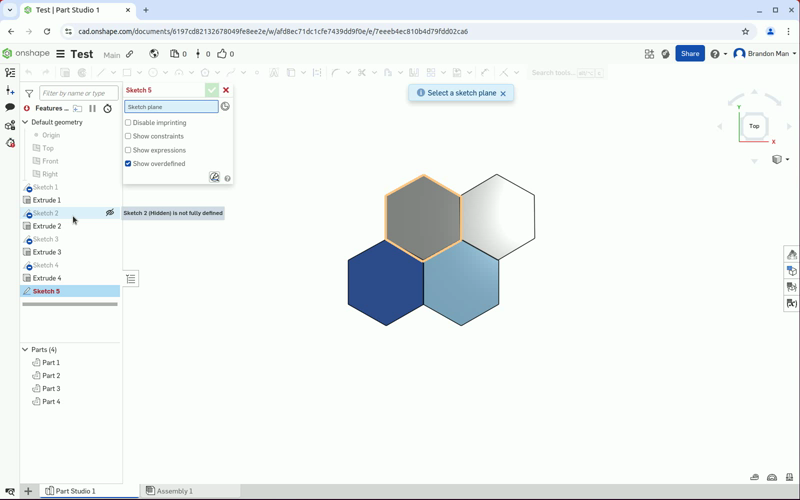
mouse_move(73, 150)
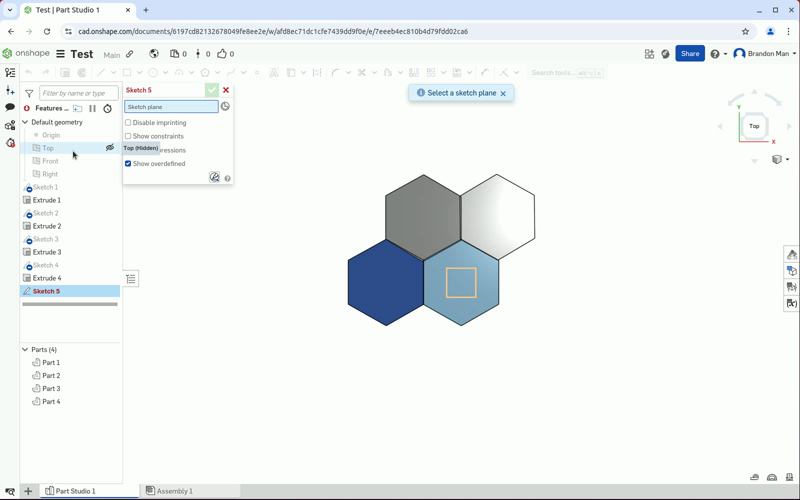
click(73, 150)
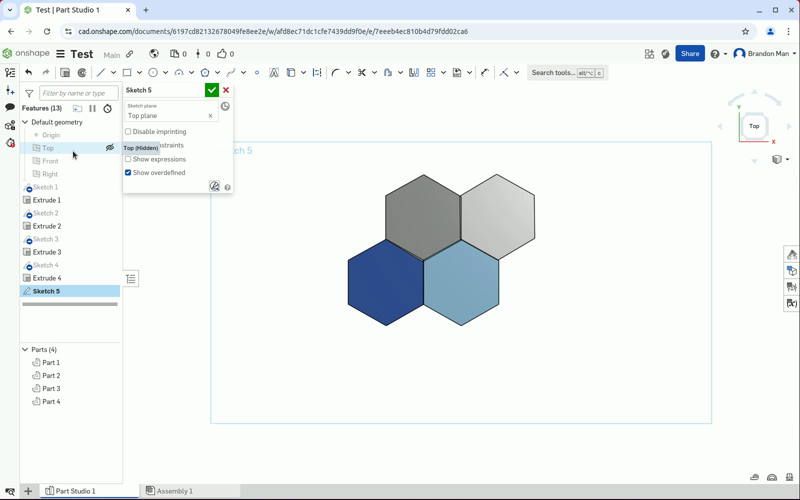
mouse_move(73, 352)
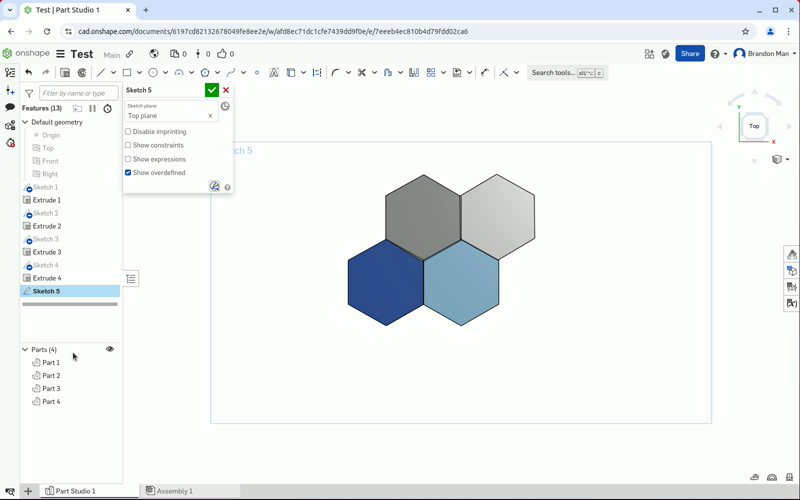
key(y)
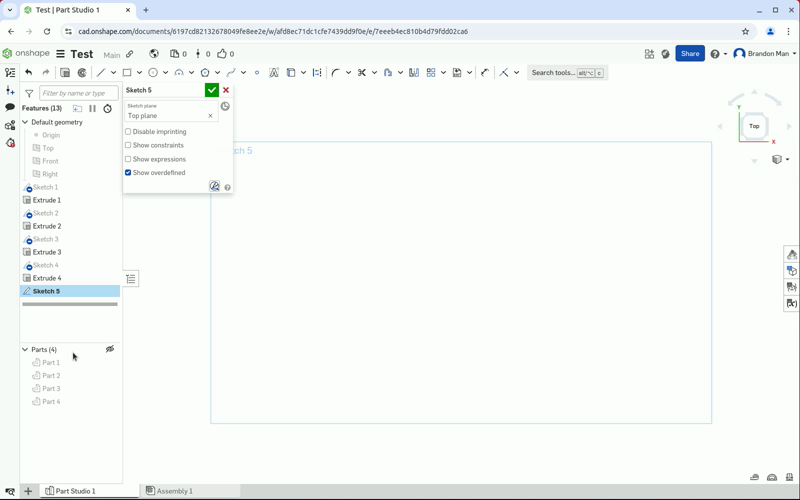
key(l)
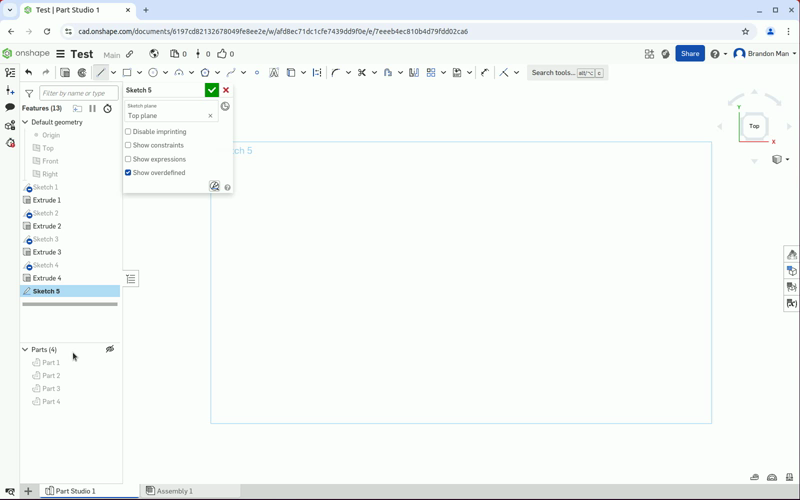
key_down(shift)
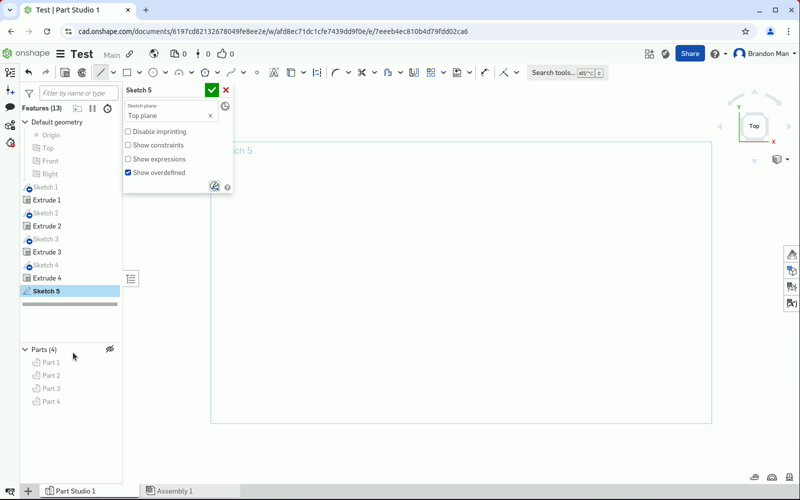
mouse_move(498, 304)
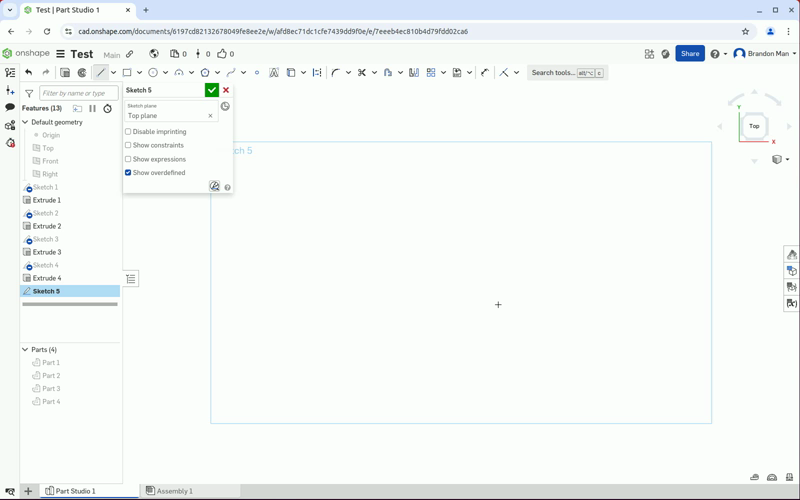
click(498, 304)
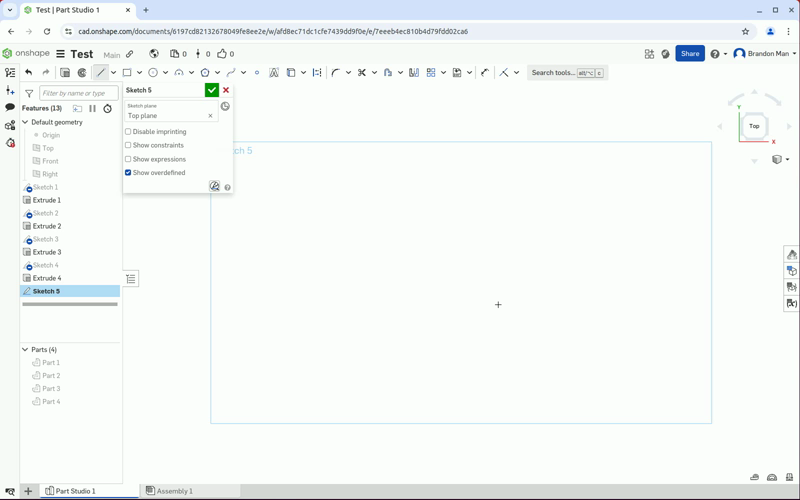
key_up(shift)
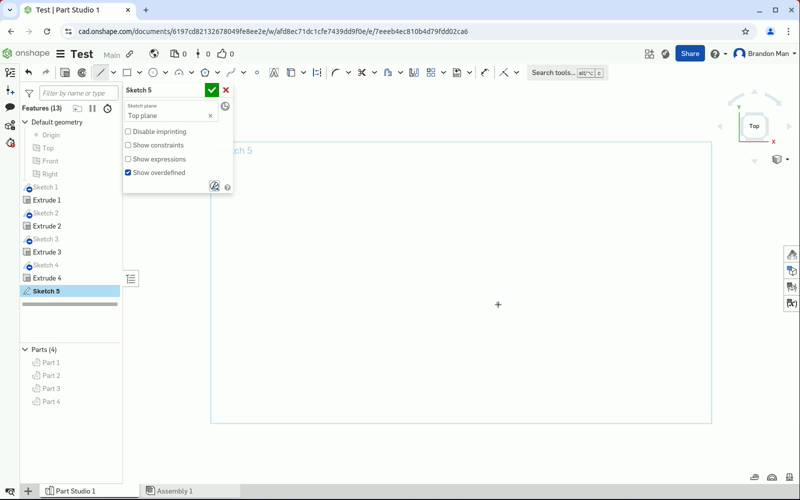
key_down(shift)
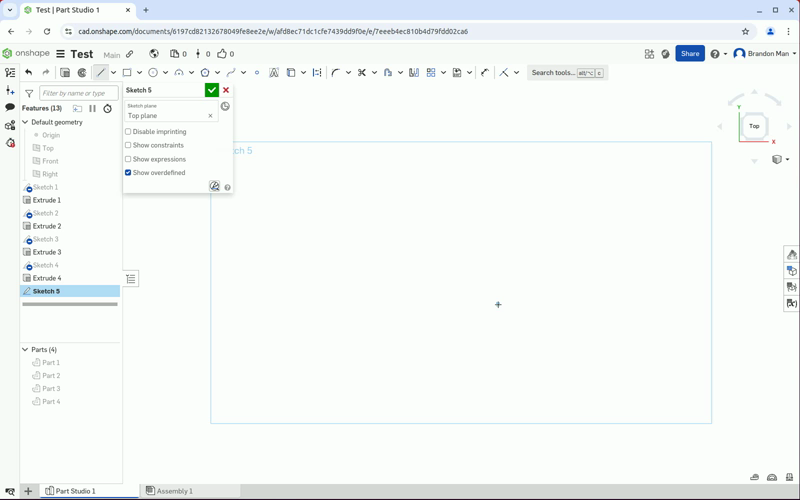
mouse_move(528, 304)
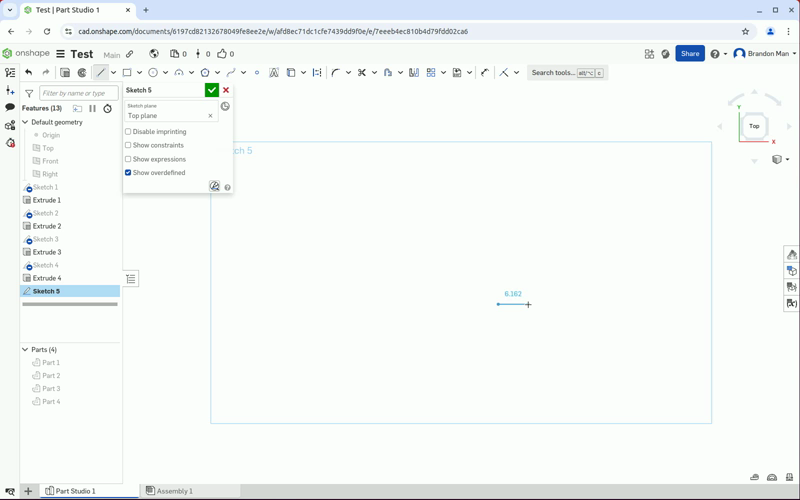
mouse_move(536, 325)
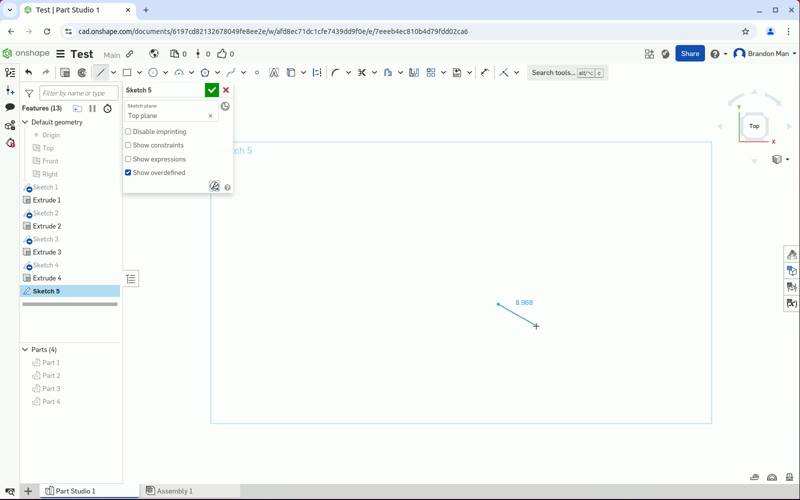
click(536, 325)
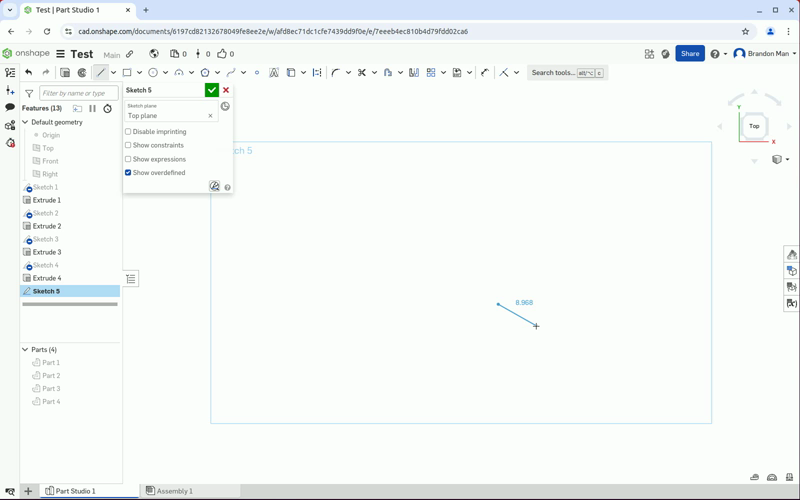
key_up(shift)
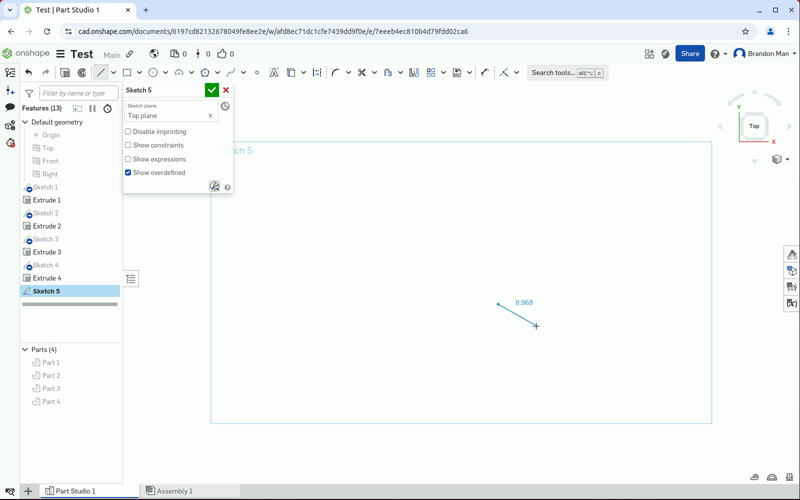
key_down(shift)
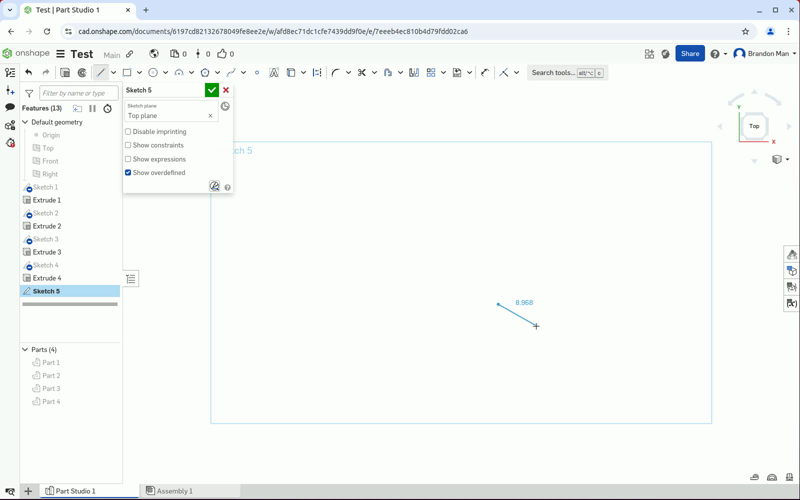
mouse_move(566, 325)
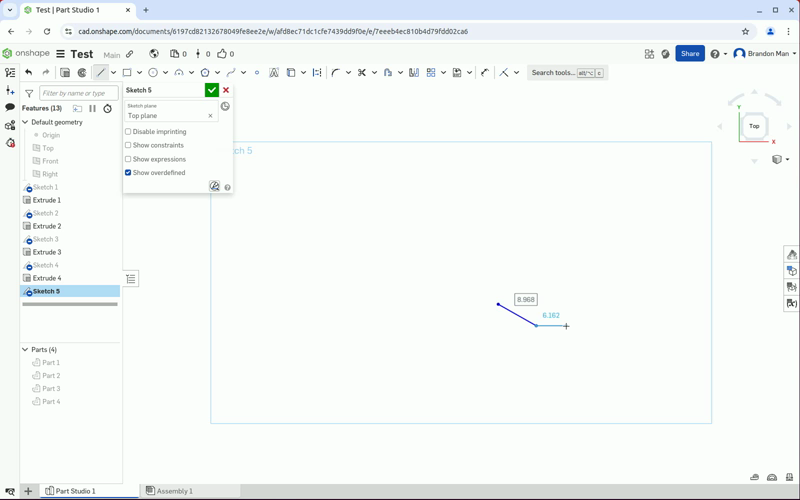
mouse_move(573, 304)
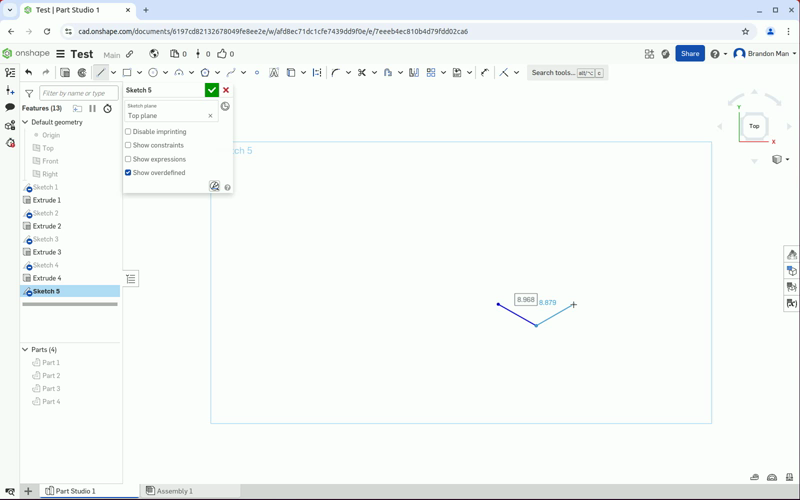
click(573, 304)
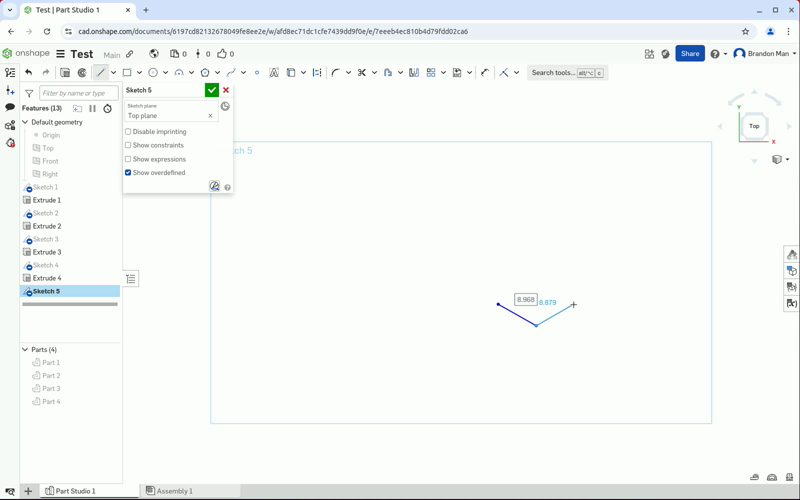
key_up(shift)
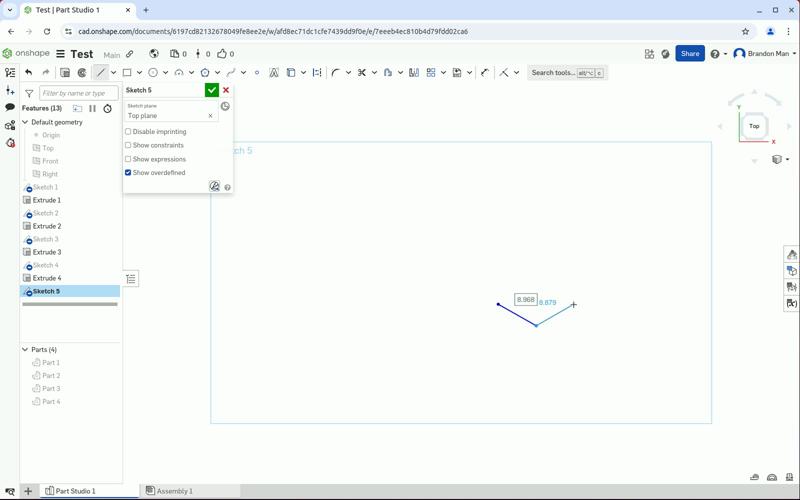
key_down(shift)
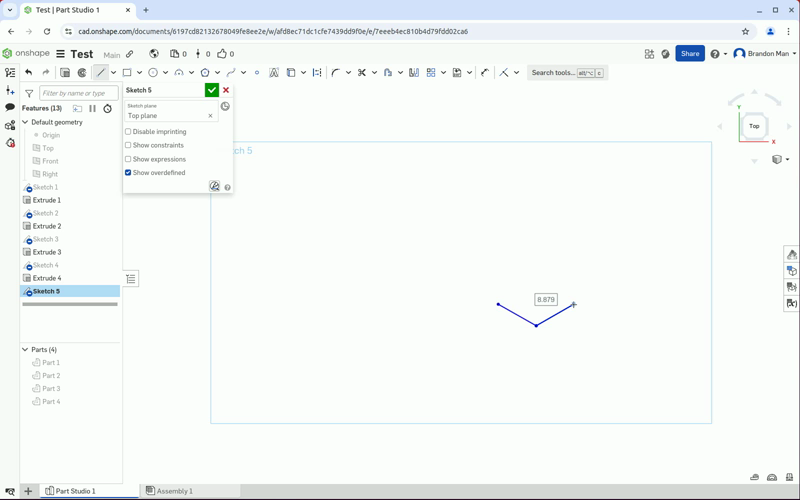
mouse_move(589, 304)
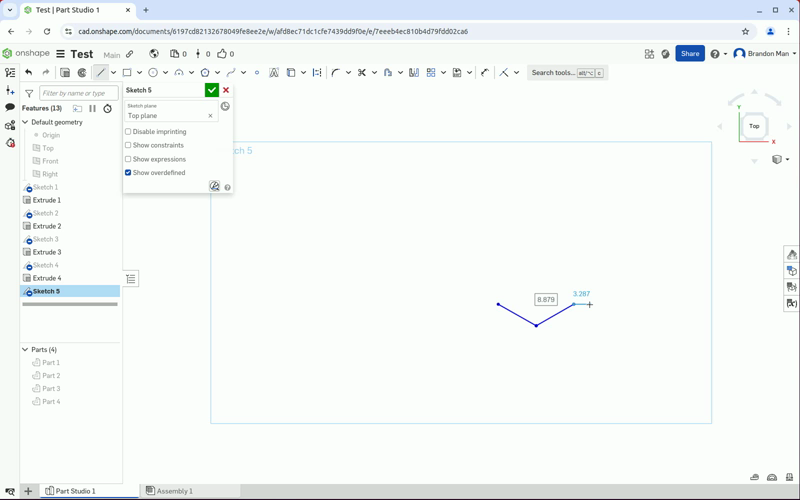
mouse_move(573, 260)
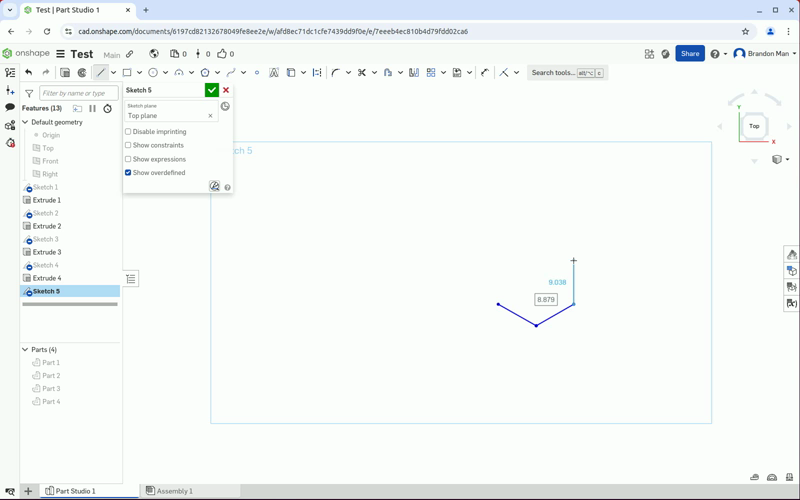
click(573, 260)
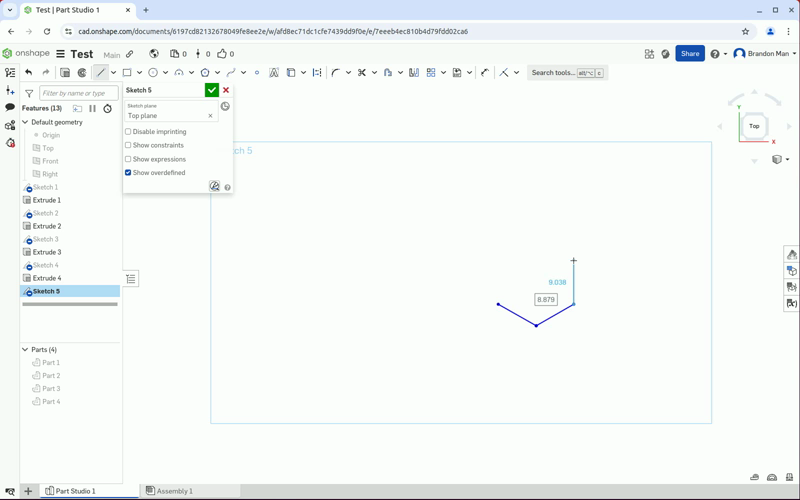
key_up(shift)
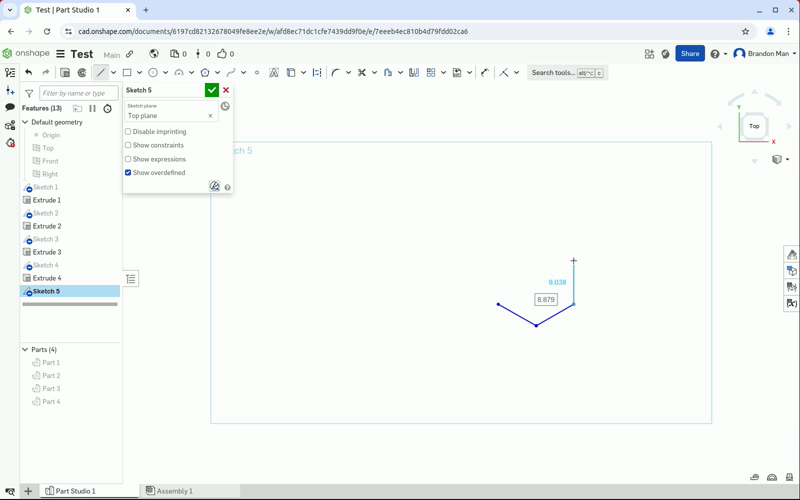
key_down(shift)
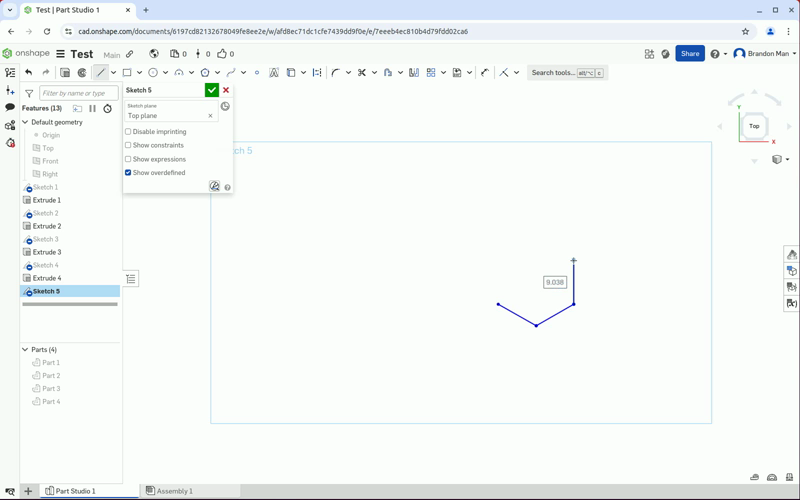
mouse_move(589, 260)
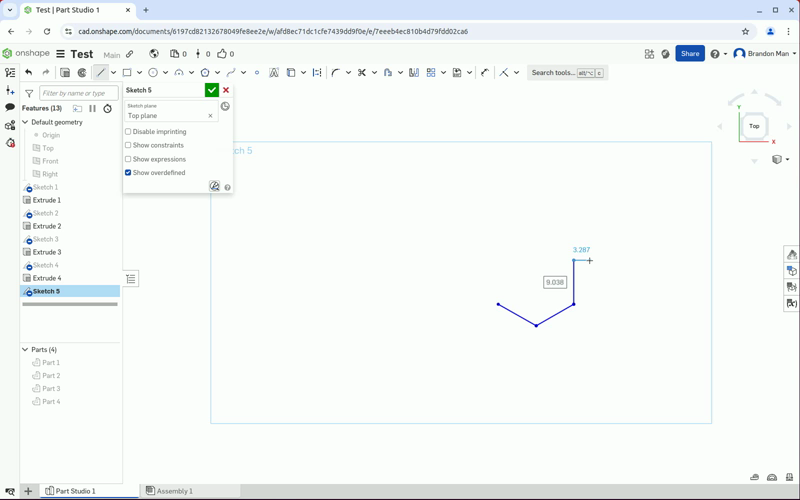
mouse_move(536, 239)
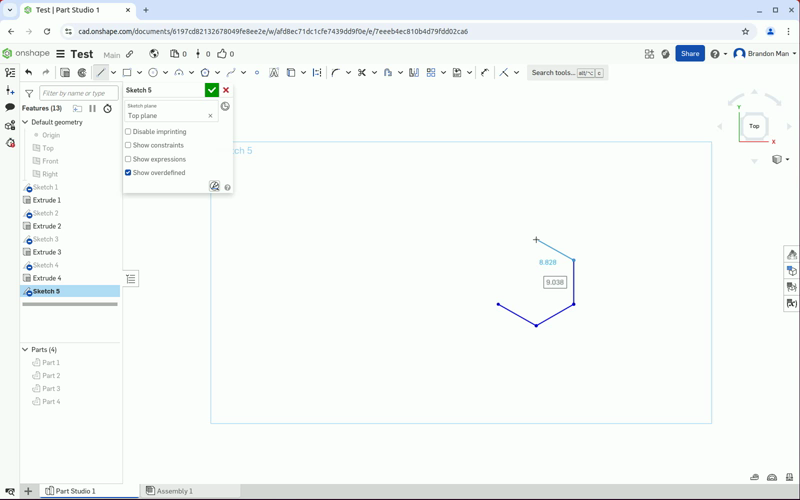
click(536, 239)
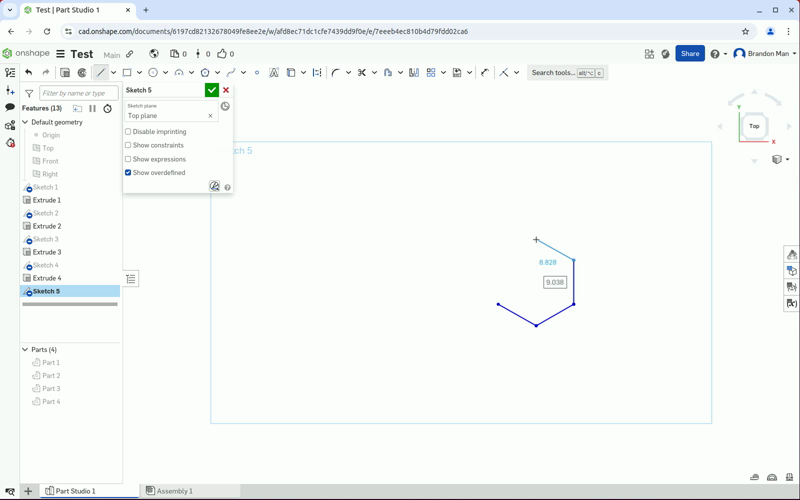
key_up(shift)
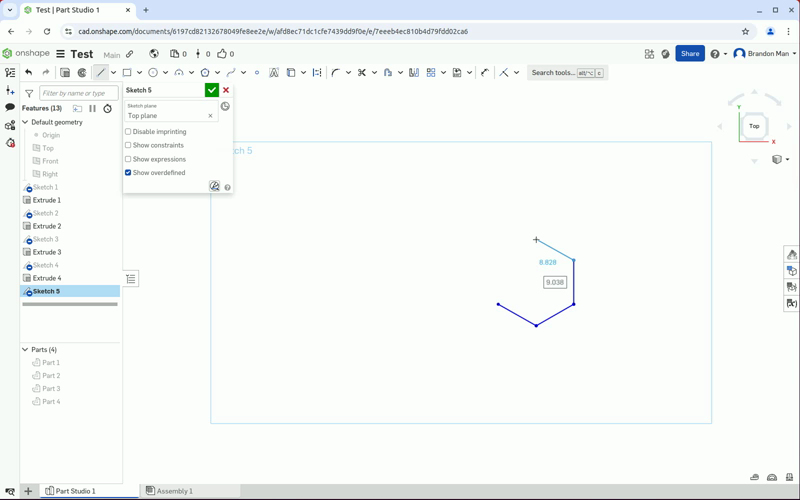
key_down(shift)
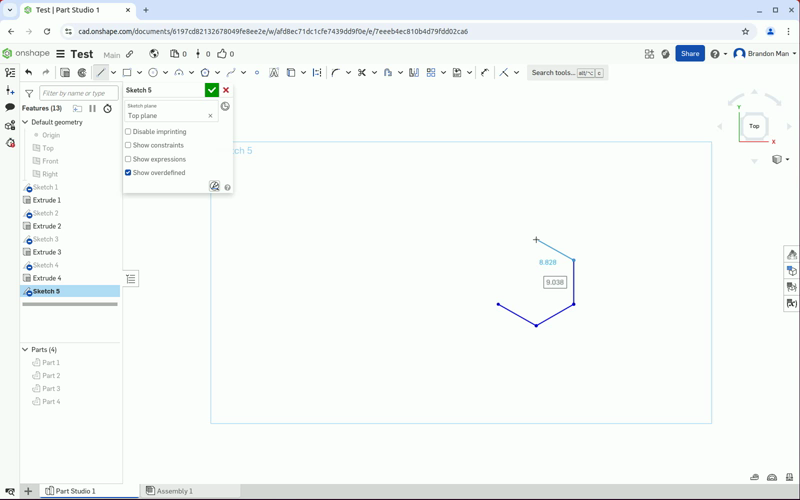
mouse_move(566, 239)
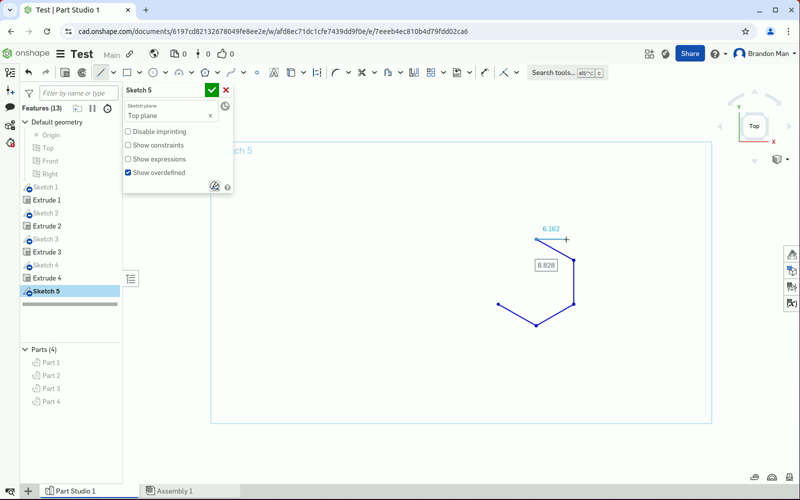
mouse_move(498, 260)
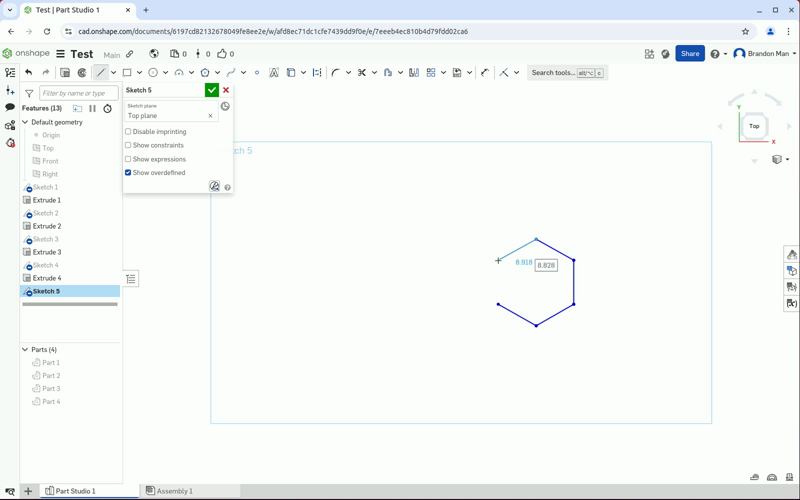
click(498, 260)
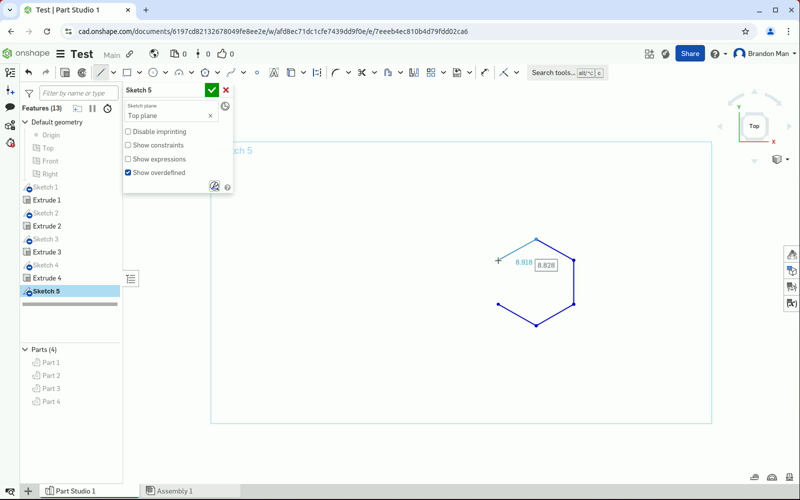
key_up(shift)
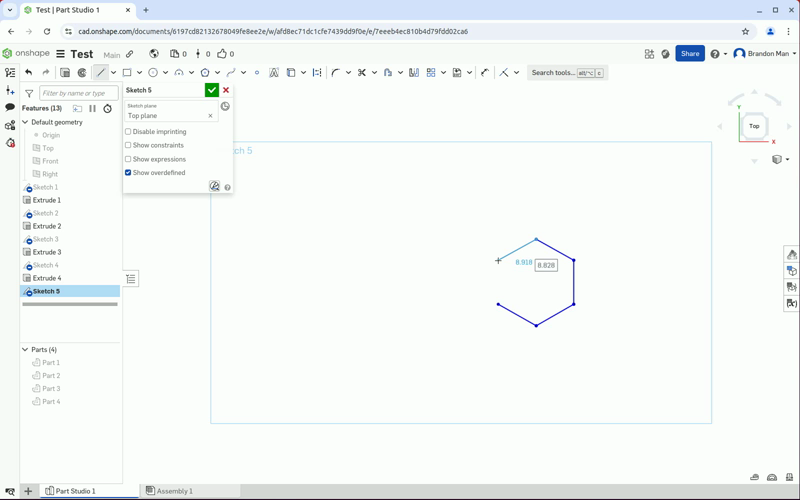
mouse_move(528, 260)
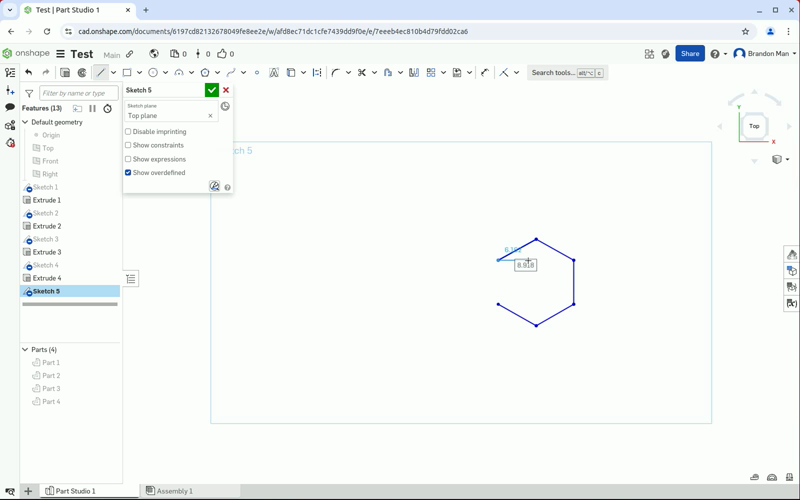
key_down(shift)
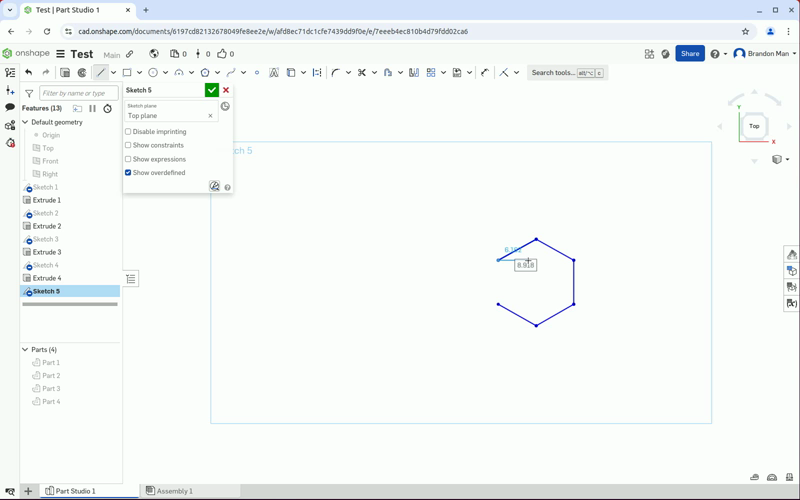
mouse_move(498, 304)
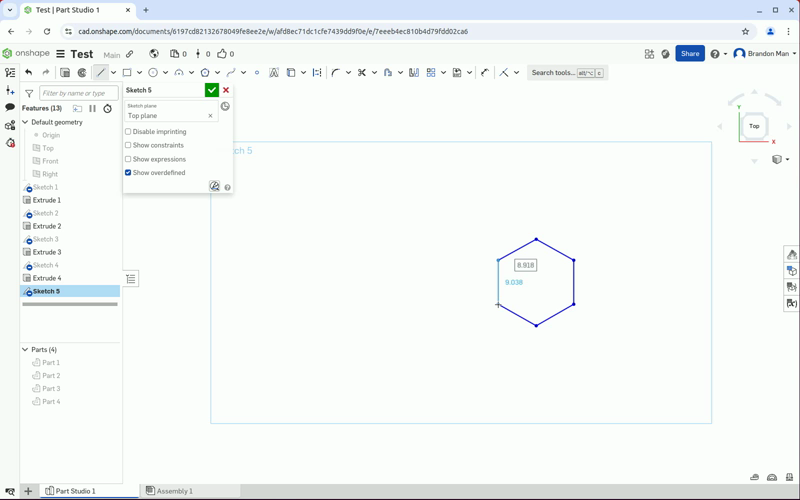
key_up(shift)
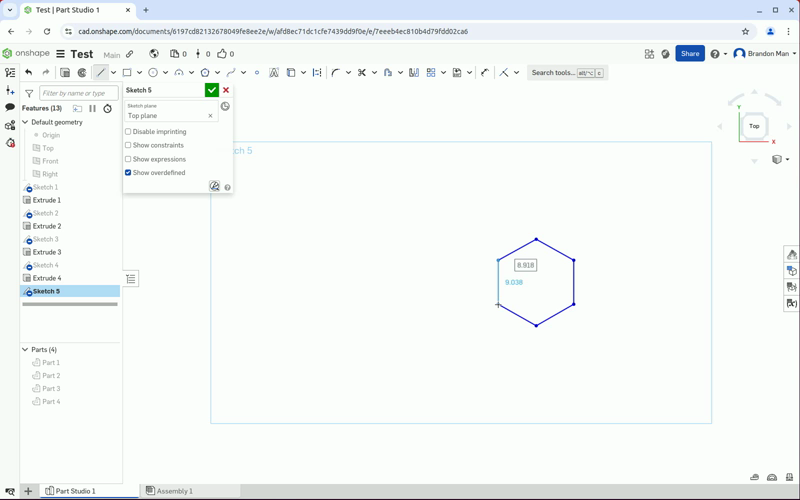
click(498, 304)
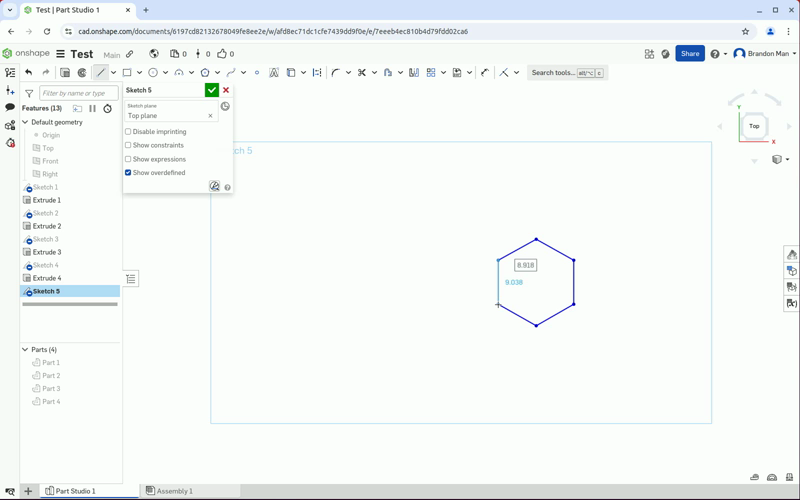
key(esc)
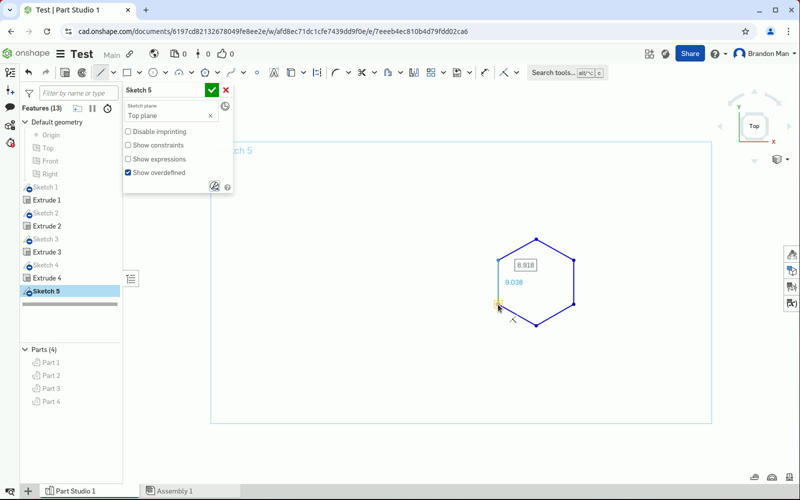
mouse_move(563, 280)
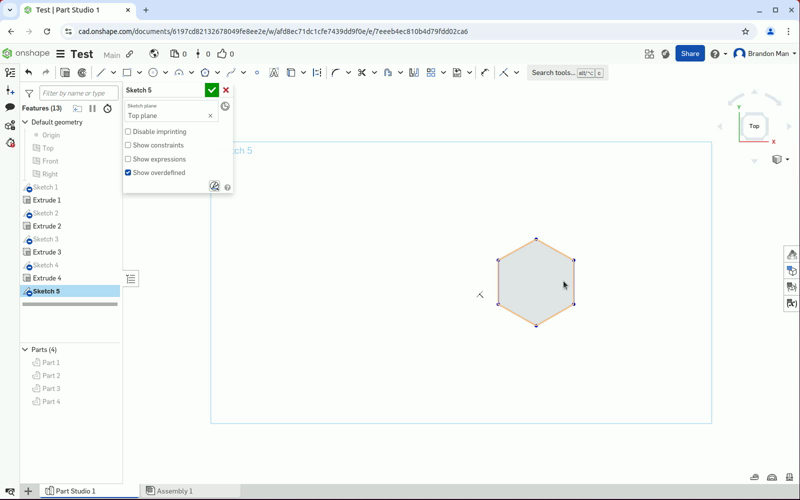
click(563, 280)
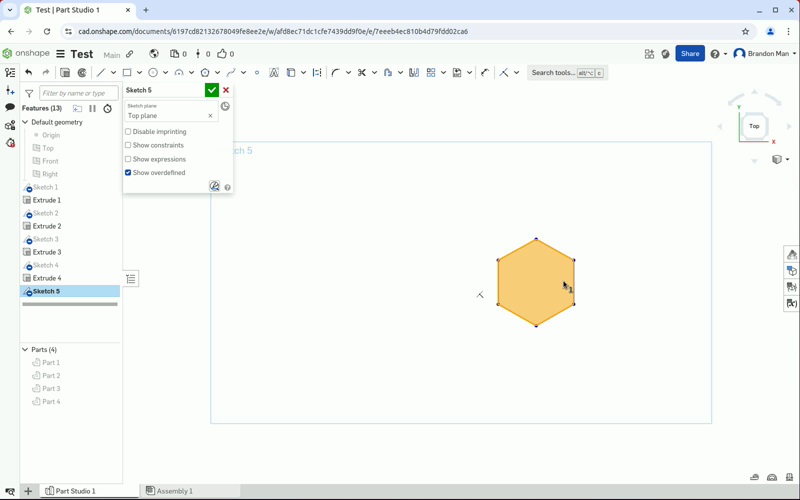
mouse_move(73, 352)
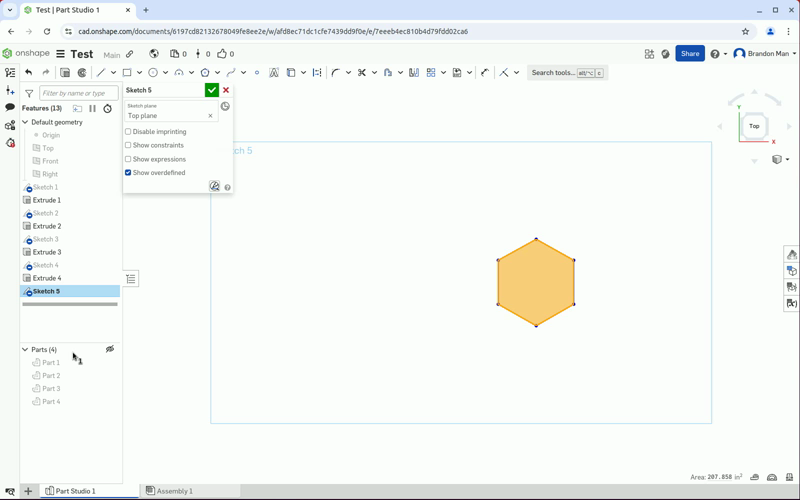
key(shift+y)
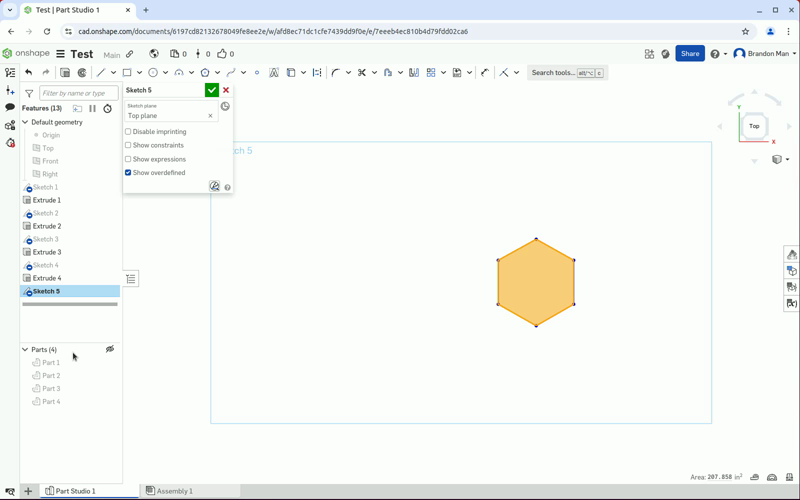
key(shift+e)
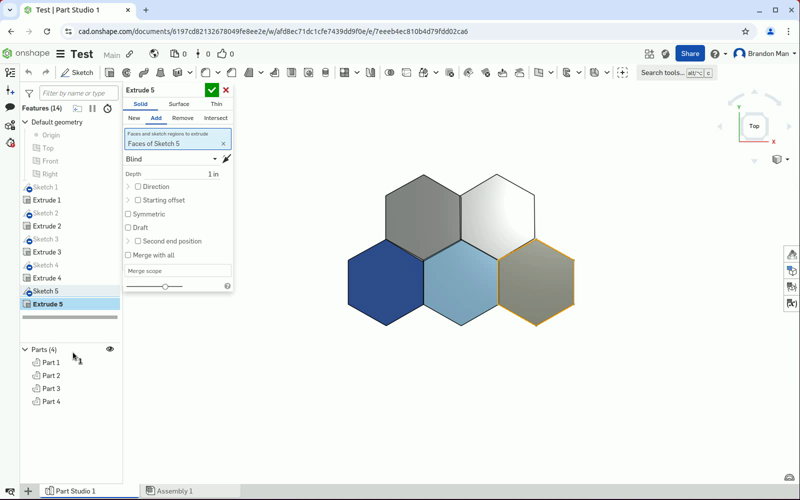
mouse_move(143, 106)
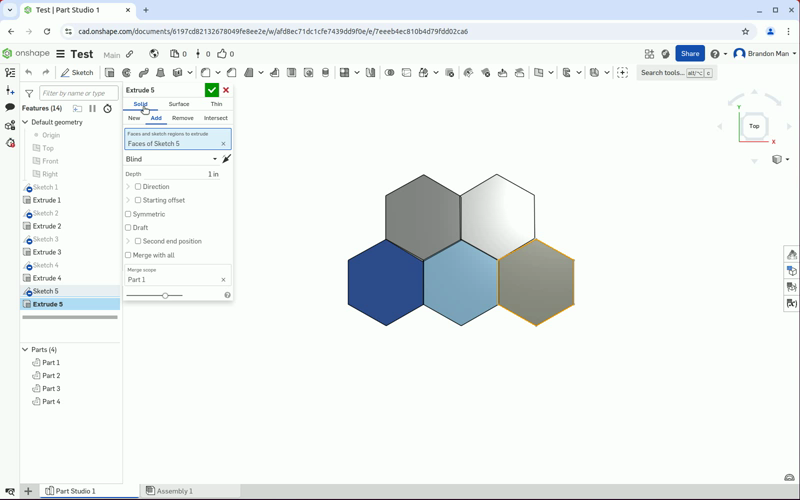
click(143, 106)
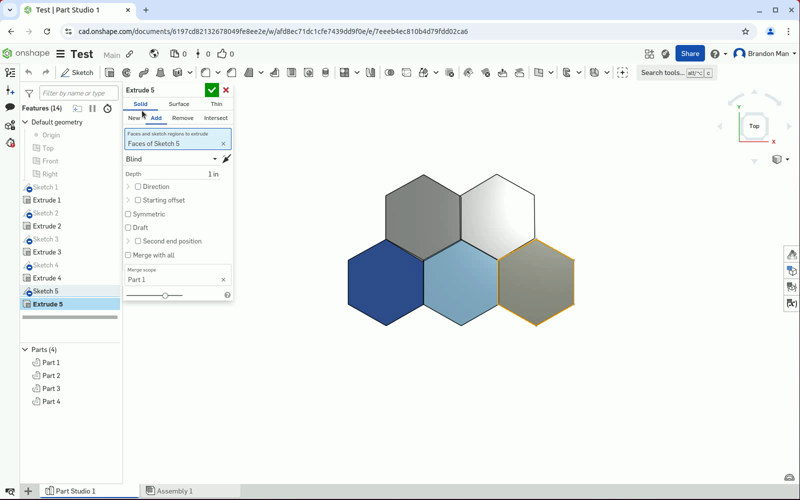
mouse_move(137, 120)
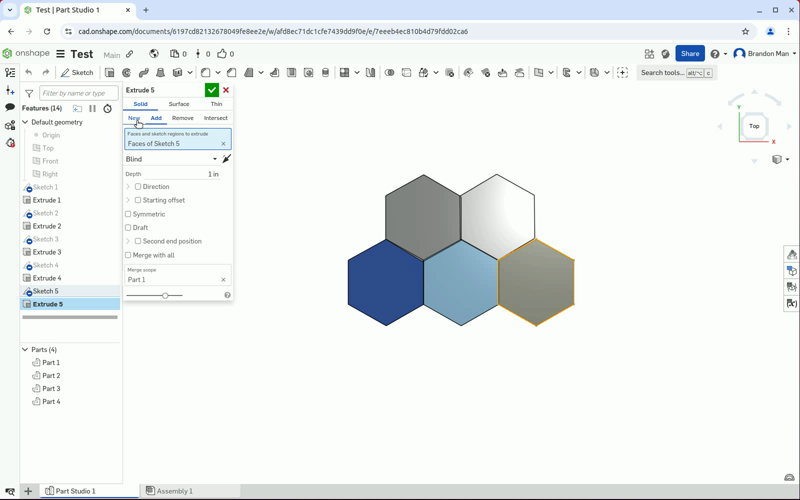
click(137, 120)
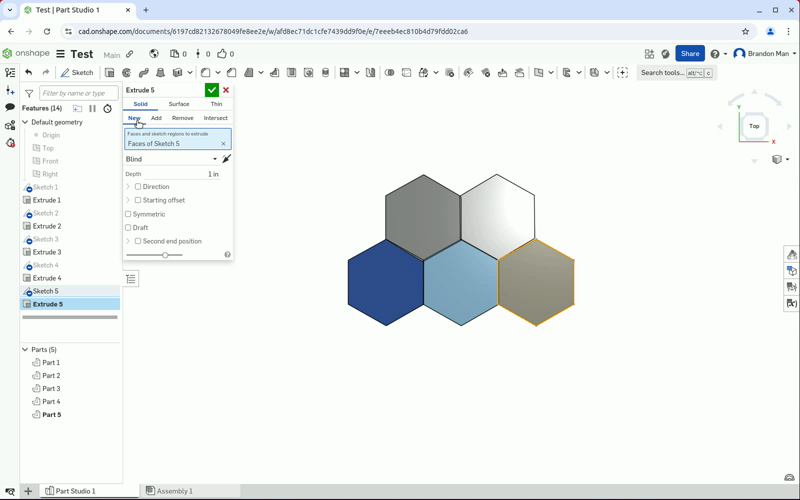
key(tab, 4)
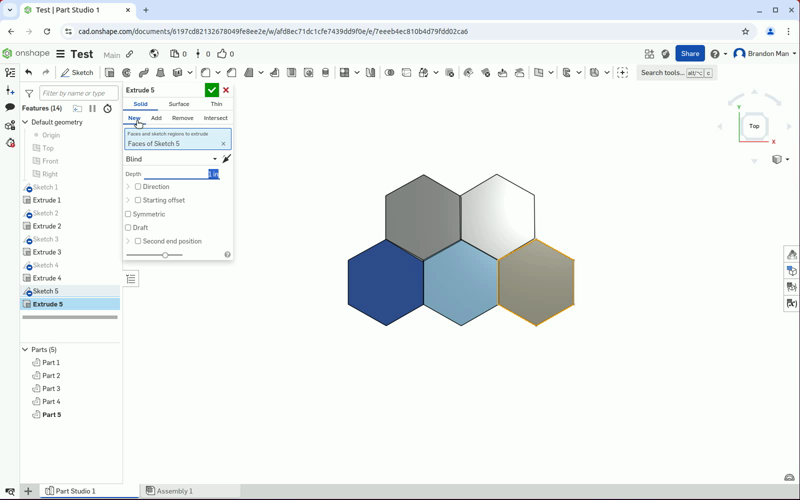
text(10.351)
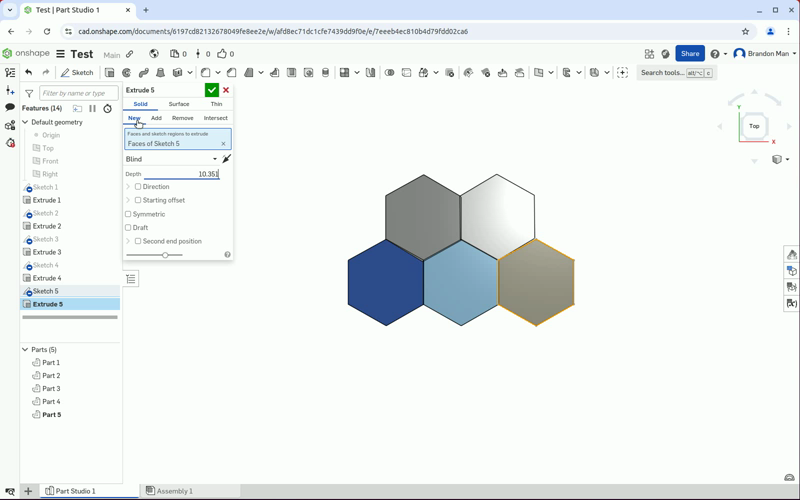
key(enter)
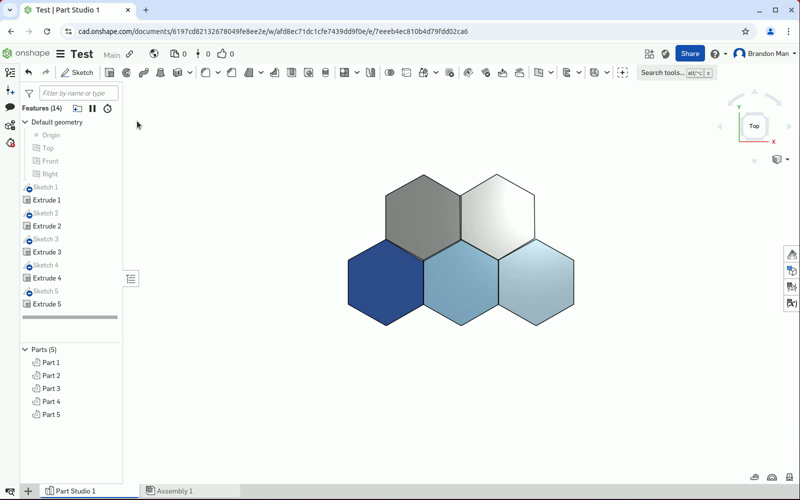
key(shift+h)
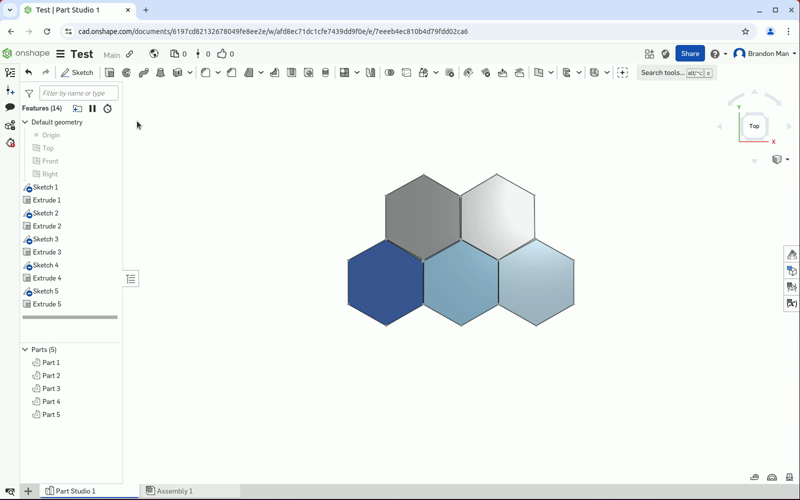
key(shift+h)
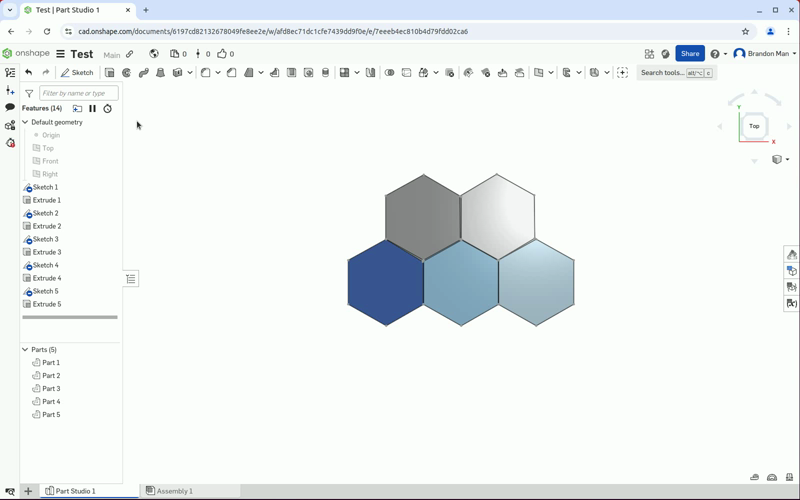
key(shift+7)
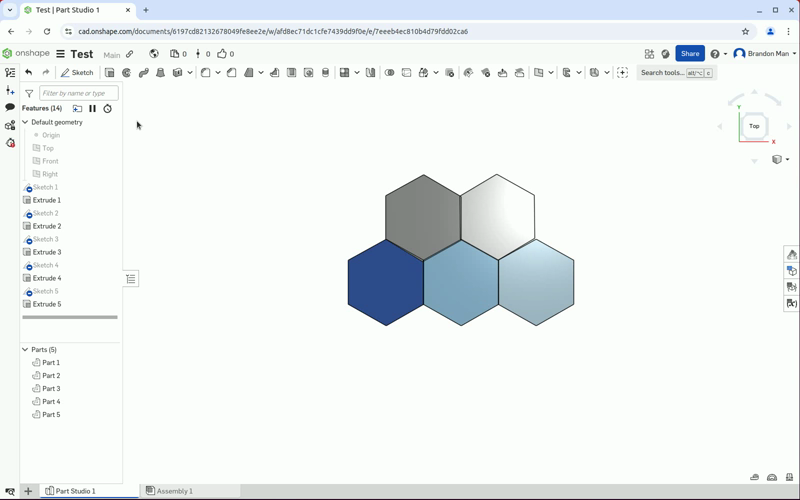
key(up, 3)
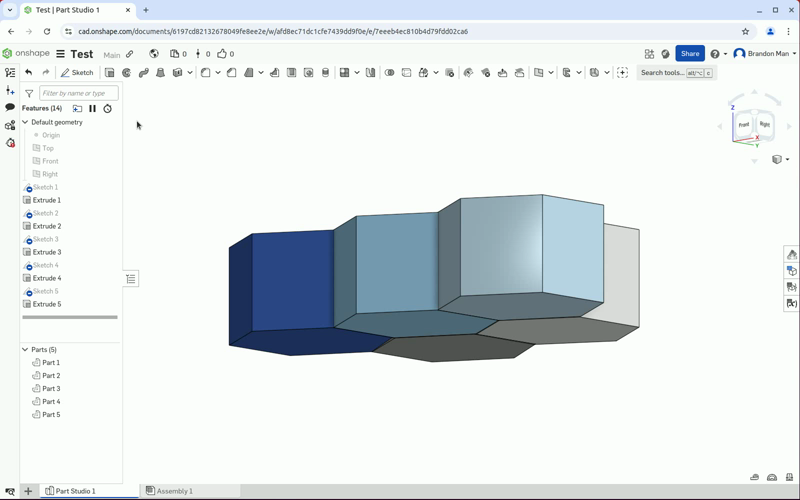
key(left, 3)
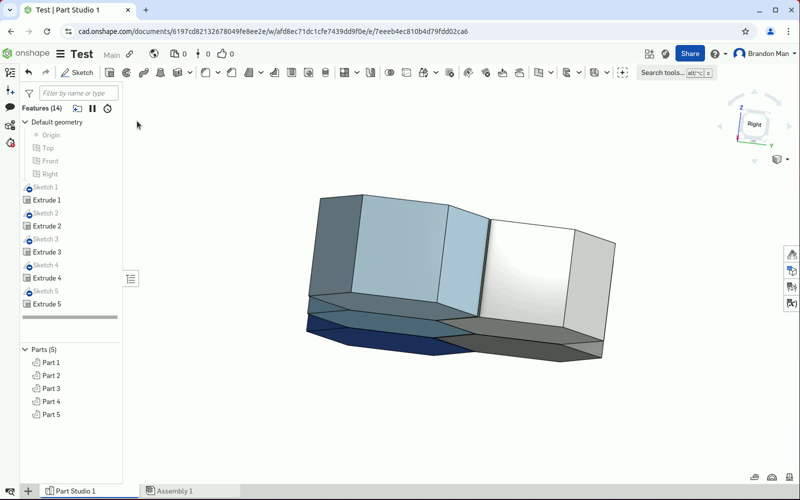
key(right, 3)
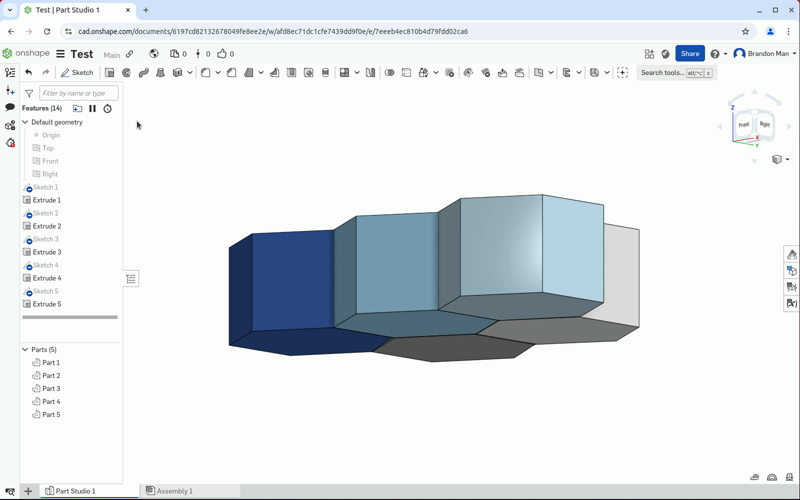
key(down, 3)
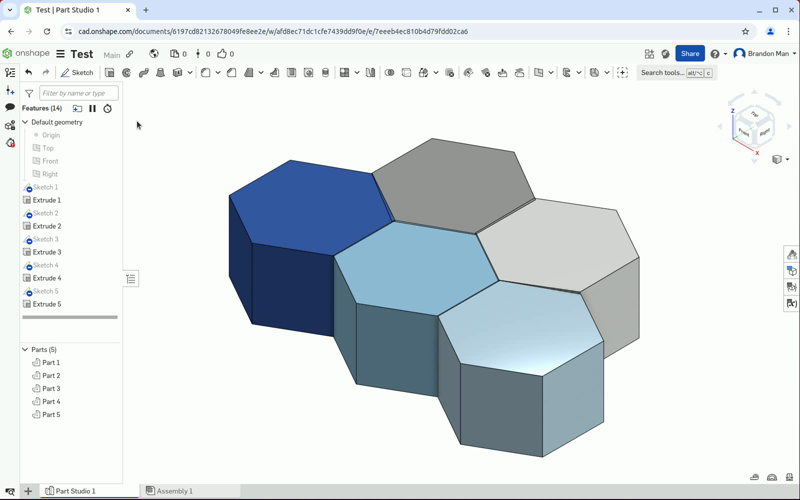
mouse_move(73, 189)
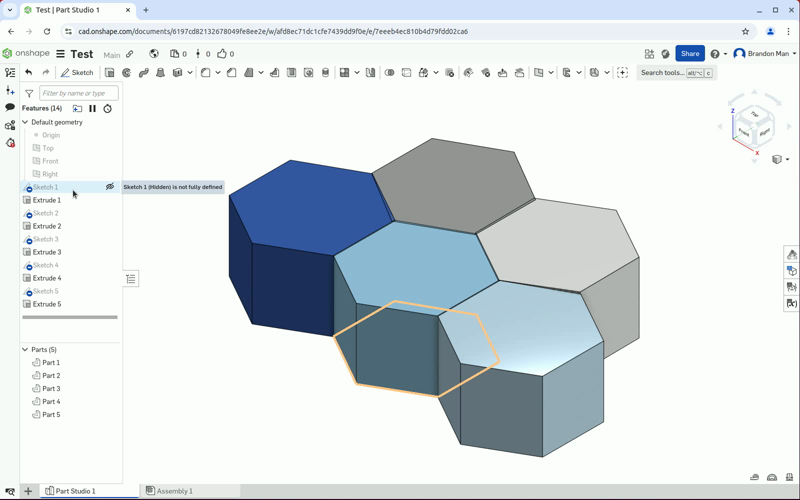
click(73, 189)